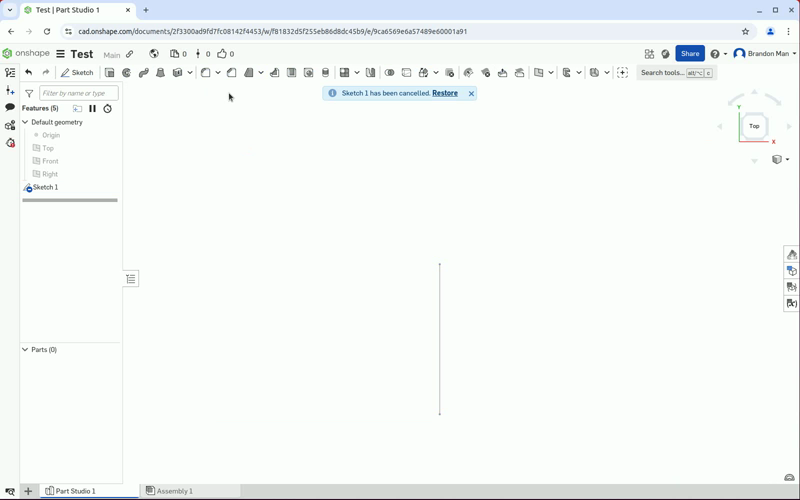
key(shift+h)
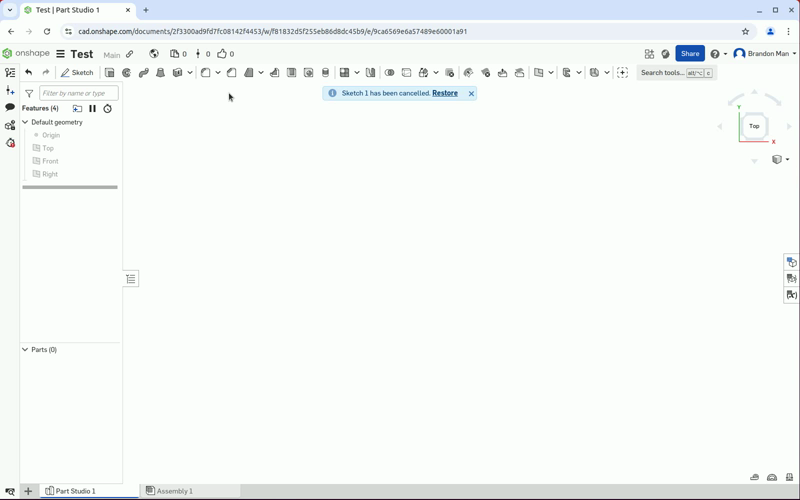
mouse_move(73, 352)
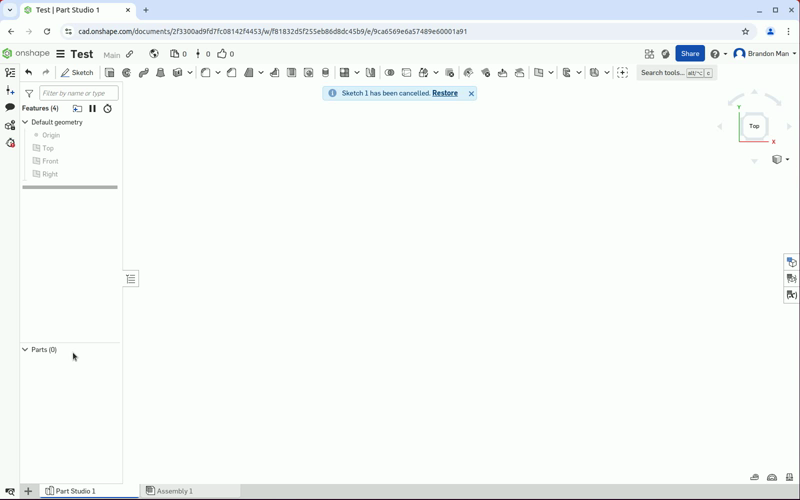
key(y)
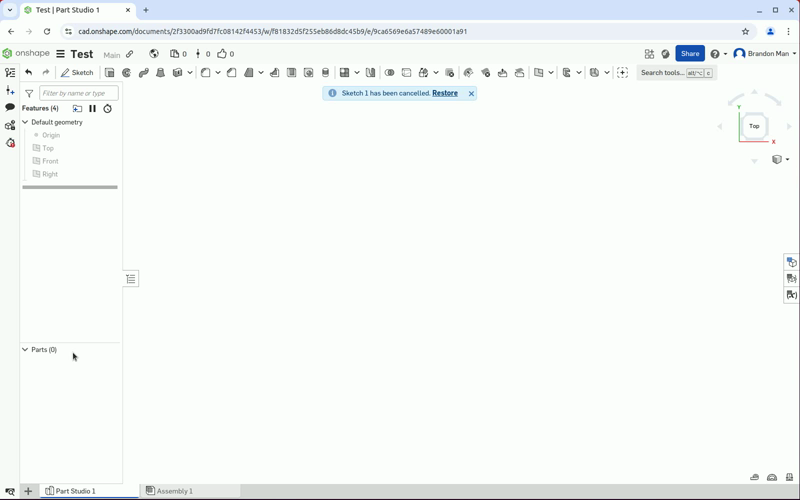
key(shift+p)
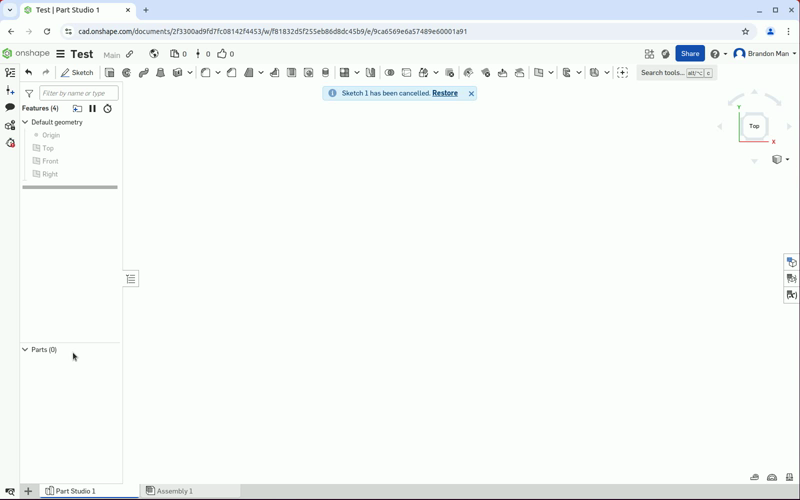
key(space)
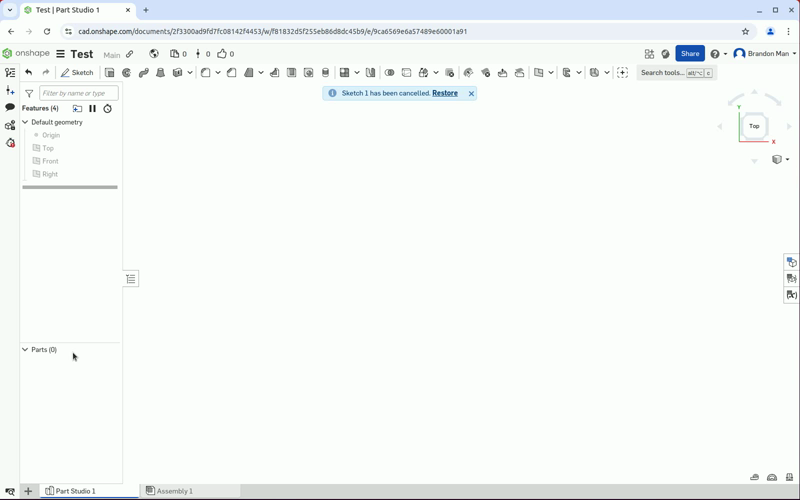
key_down(shift)
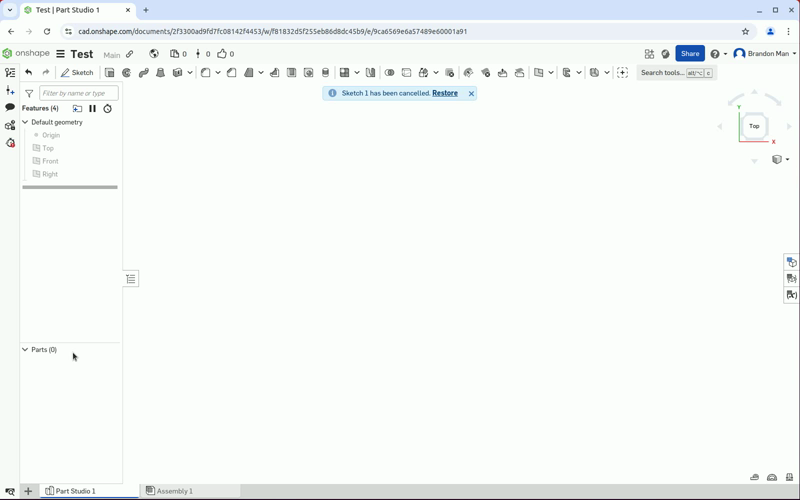
key(up)
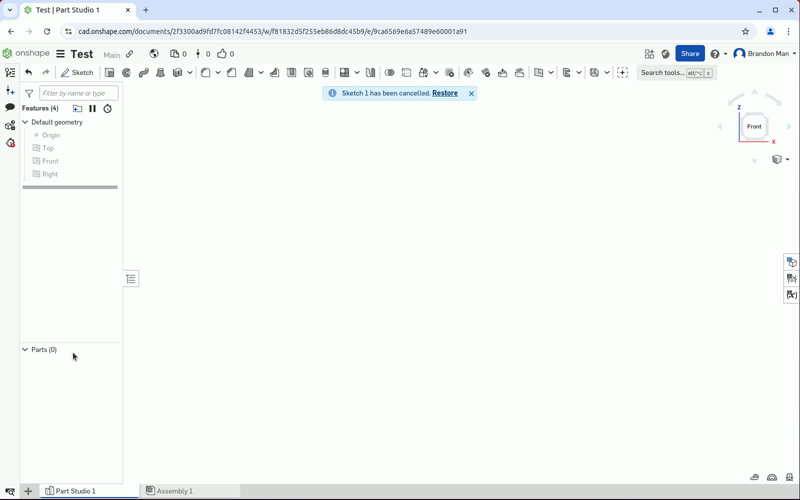
key_up(shift)
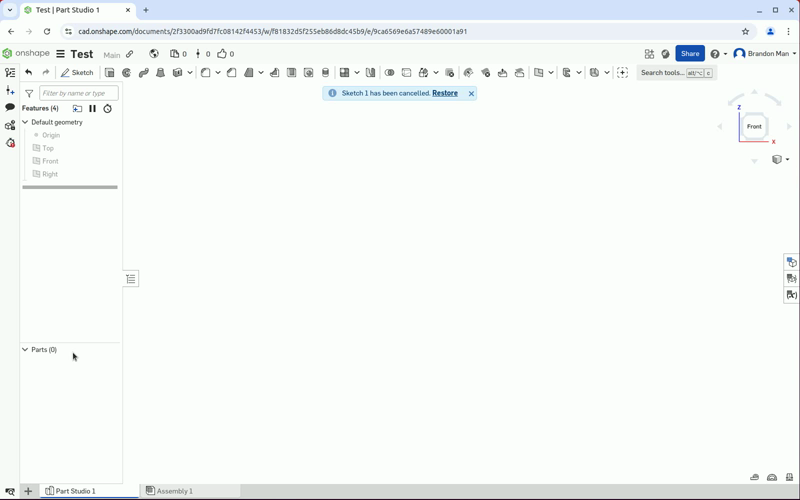
mouse_move(73, 352)
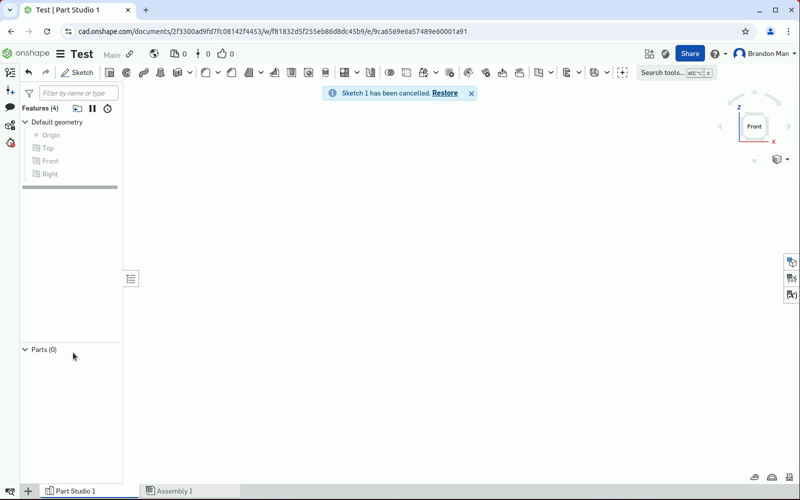
key(shift+y)
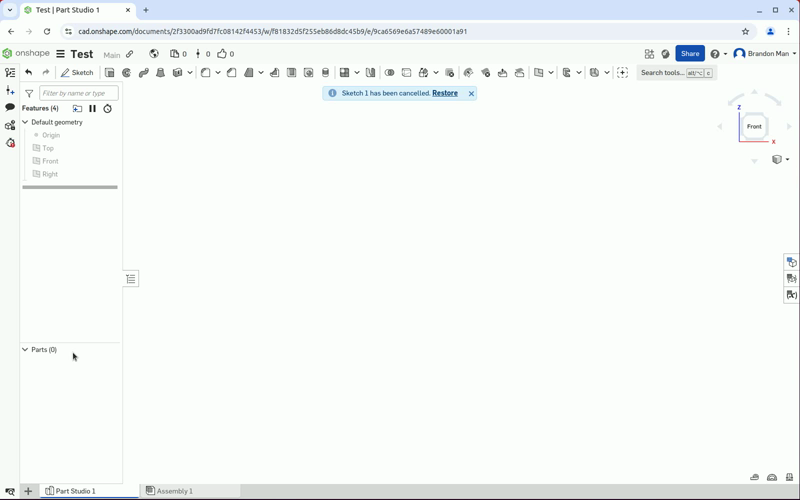
key(shift+s)
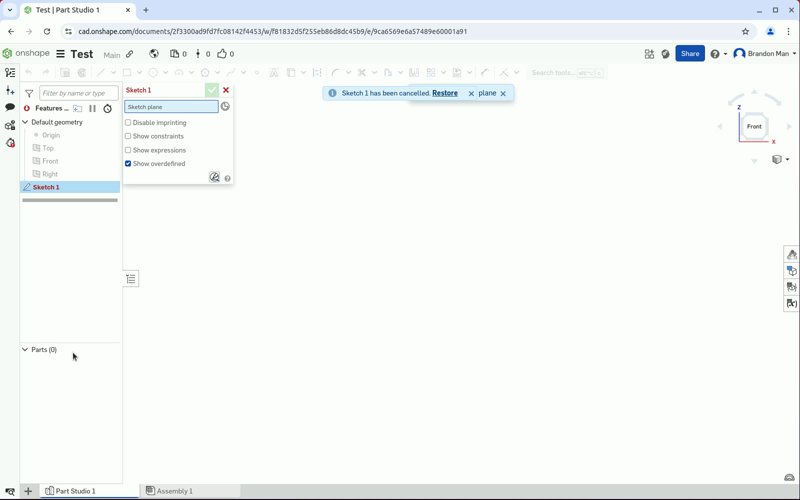
mouse_move(73, 163)
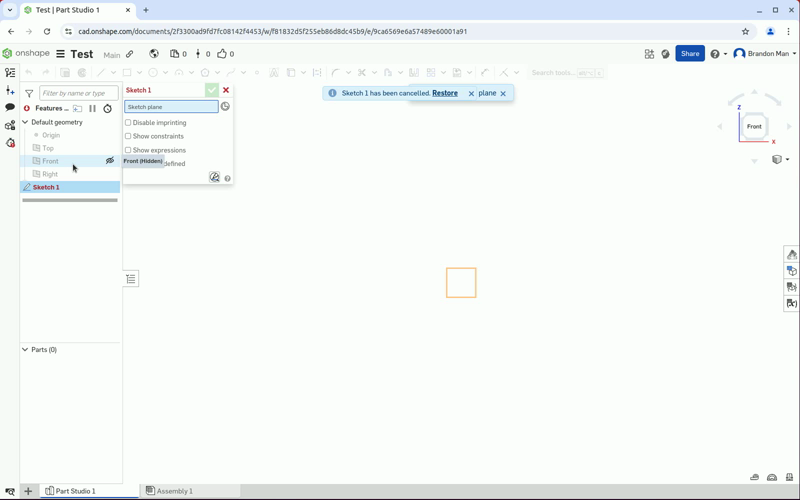
click(73, 163)
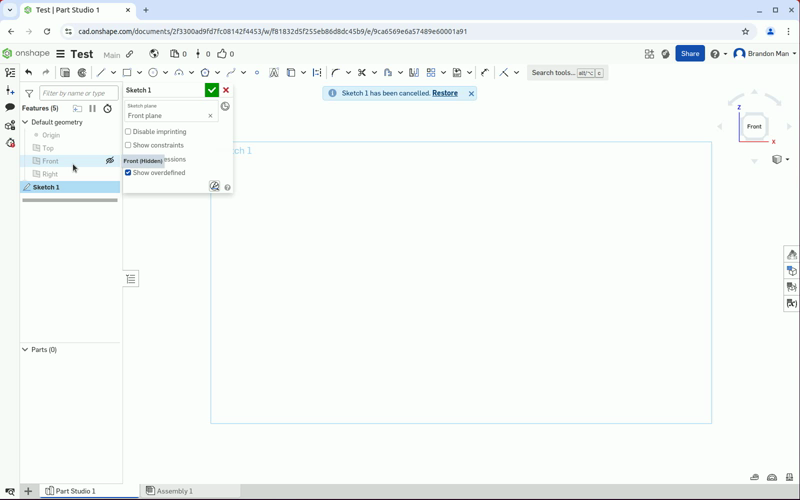
mouse_move(73, 352)
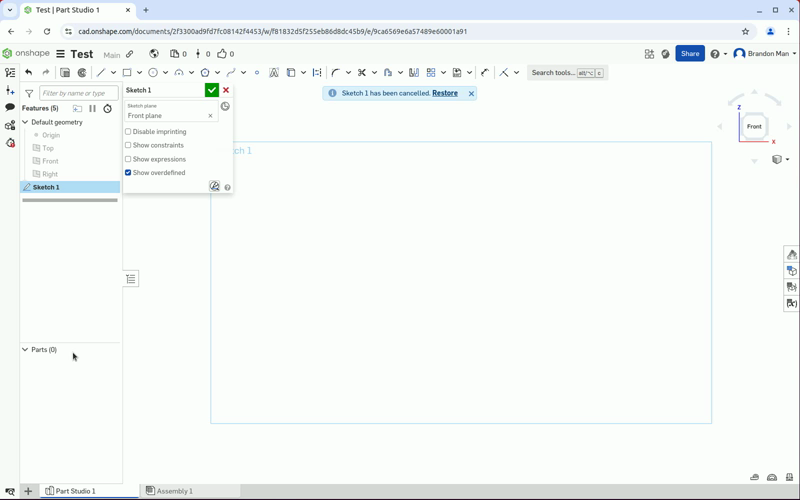
key(y)
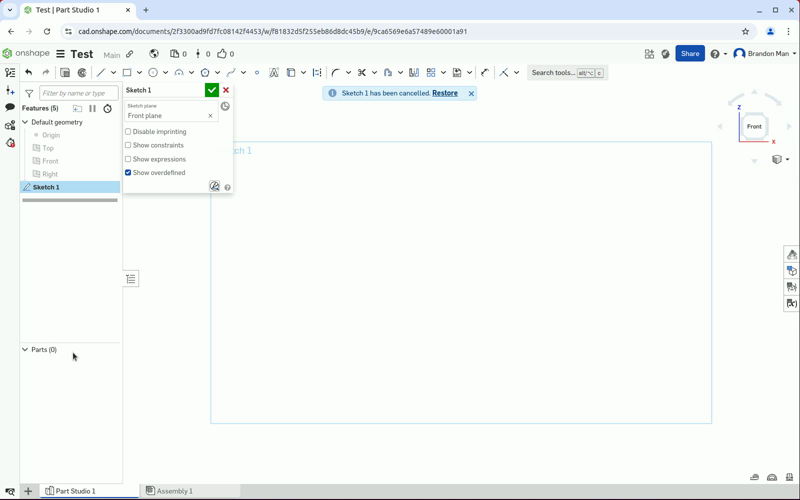
key(c)
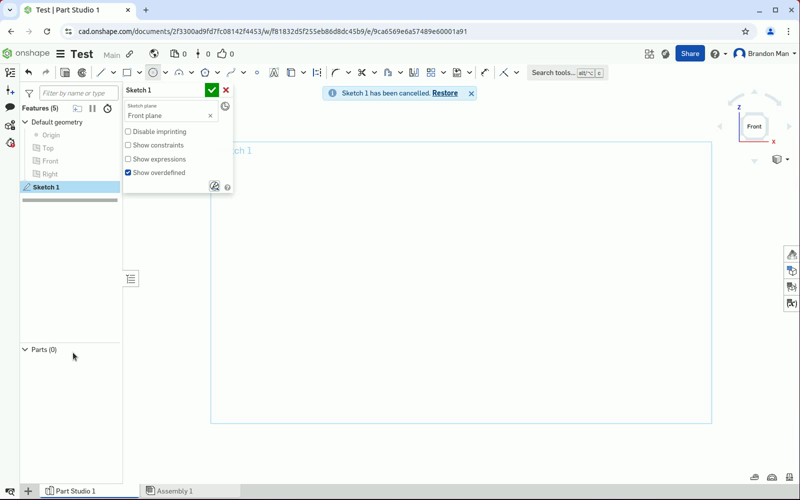
key_down(shift)
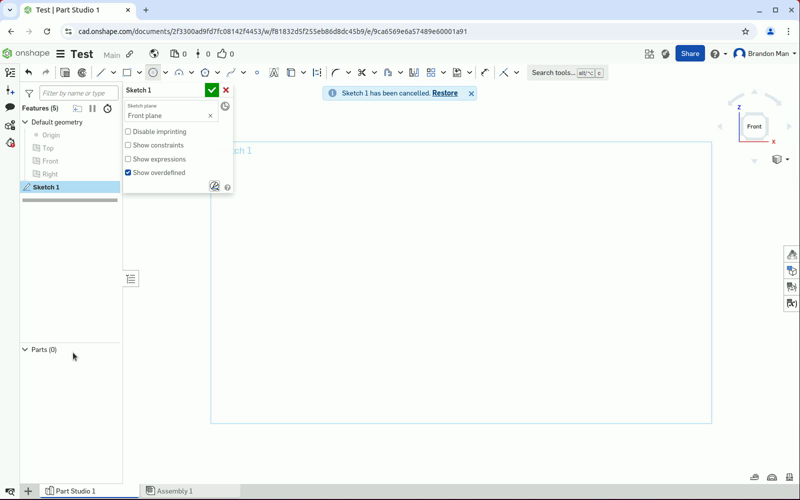
mouse_move(461, 282)
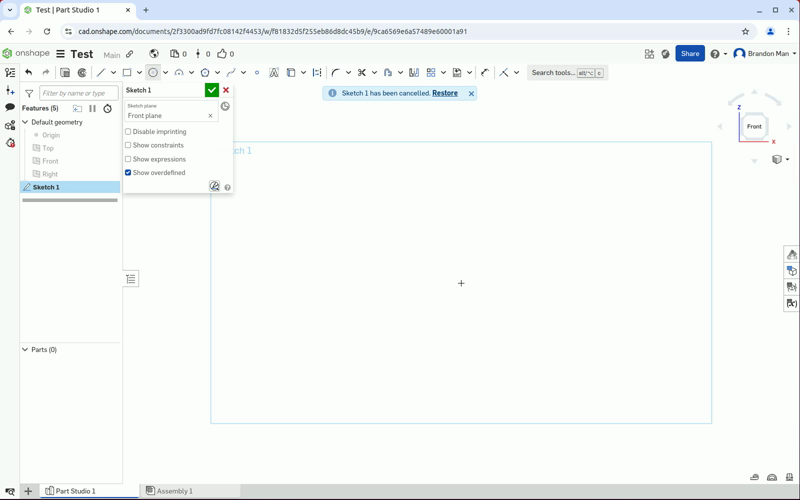
click(461, 282)
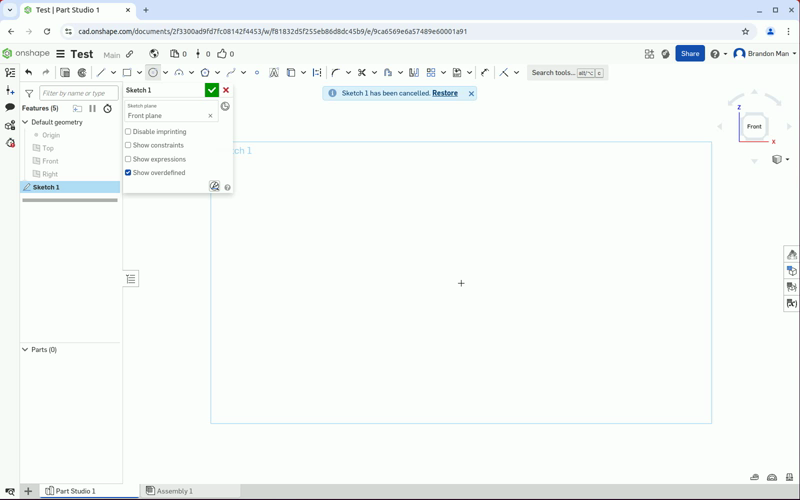
key_up(shift)
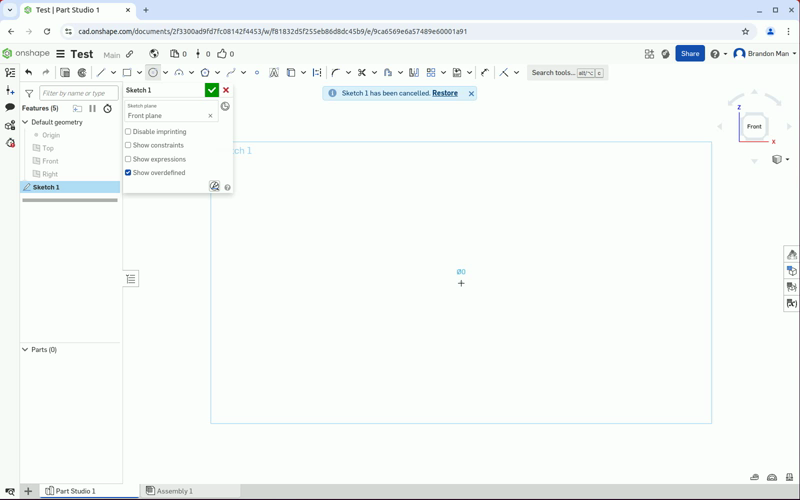
mouse_move(497, 282)
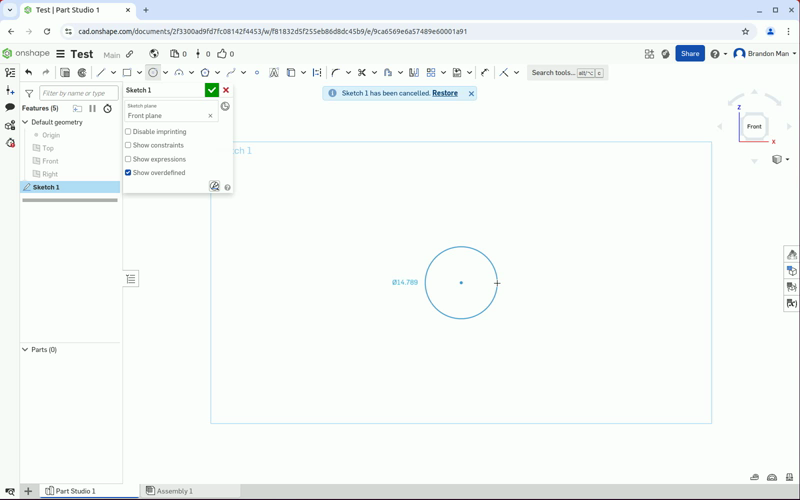
click(497, 282)
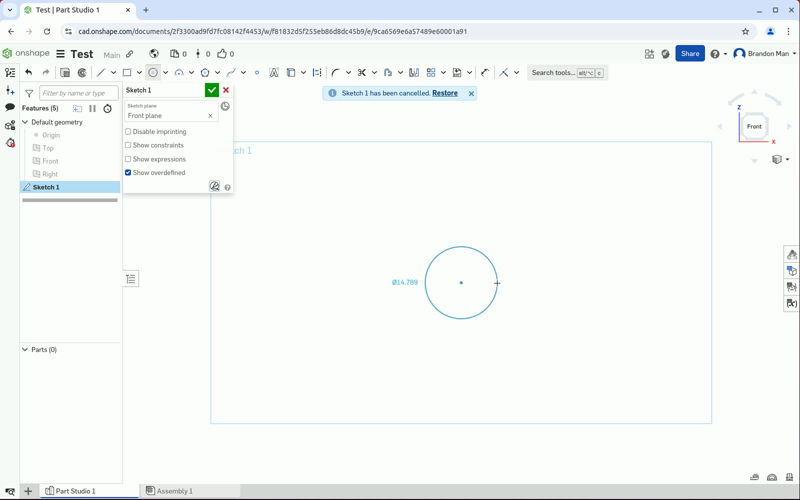
key(esc)
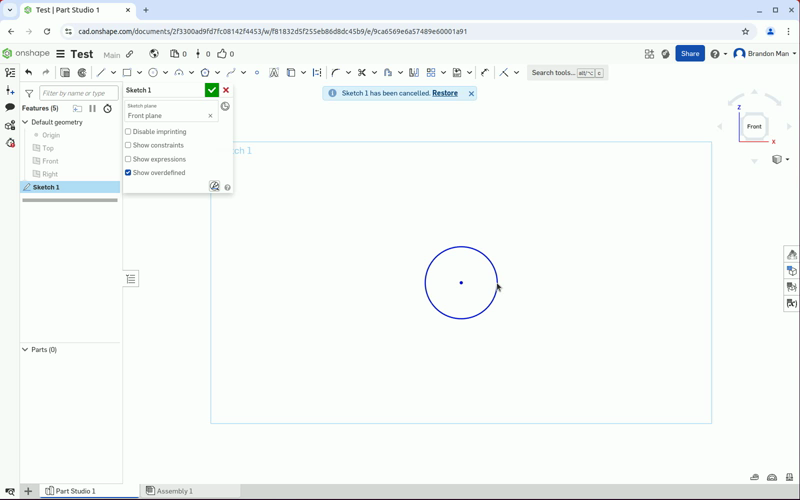
key(c)
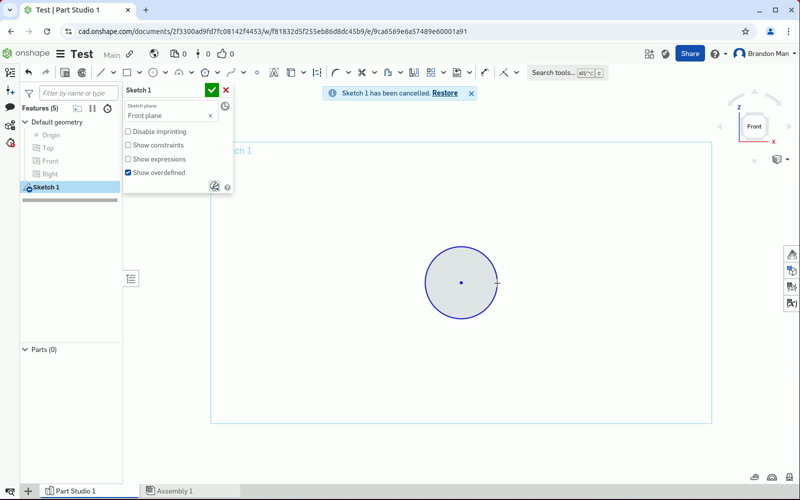
key_down(shift)
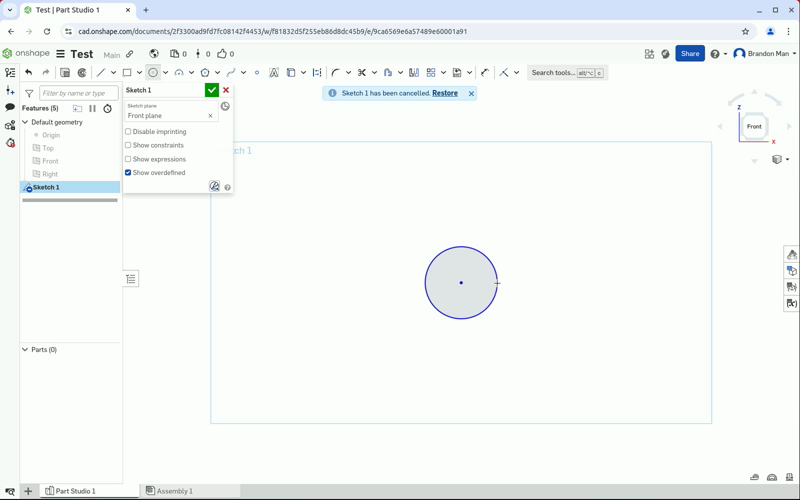
mouse_move(461, 282)
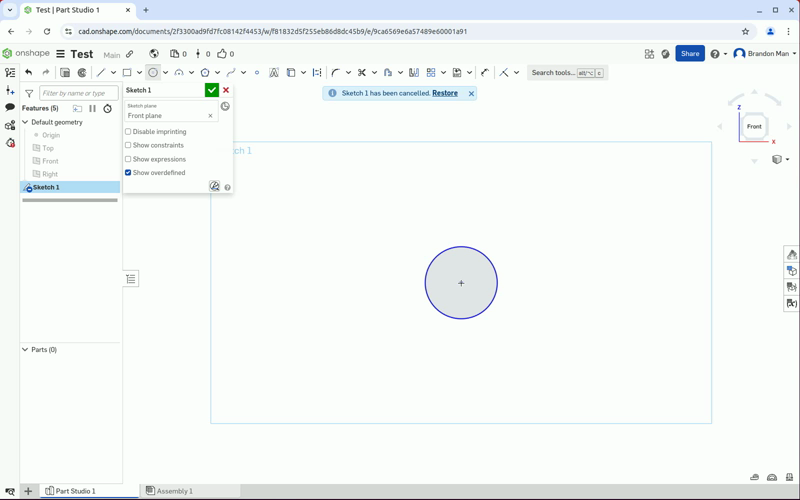
click(461, 282)
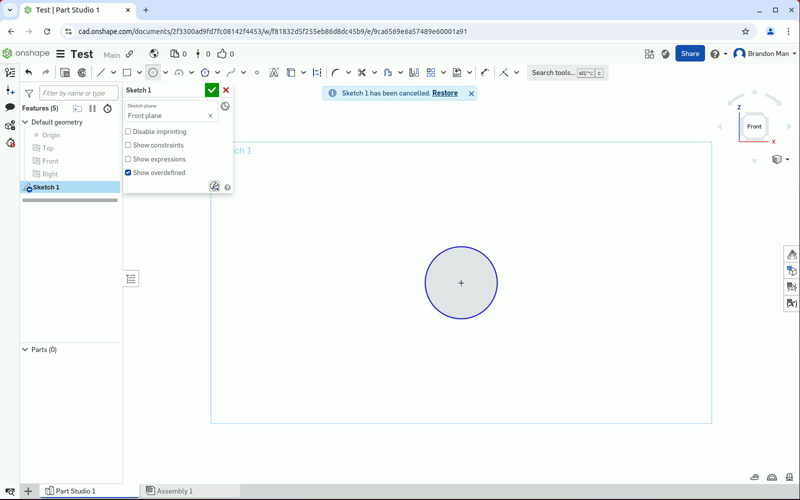
key_up(shift)
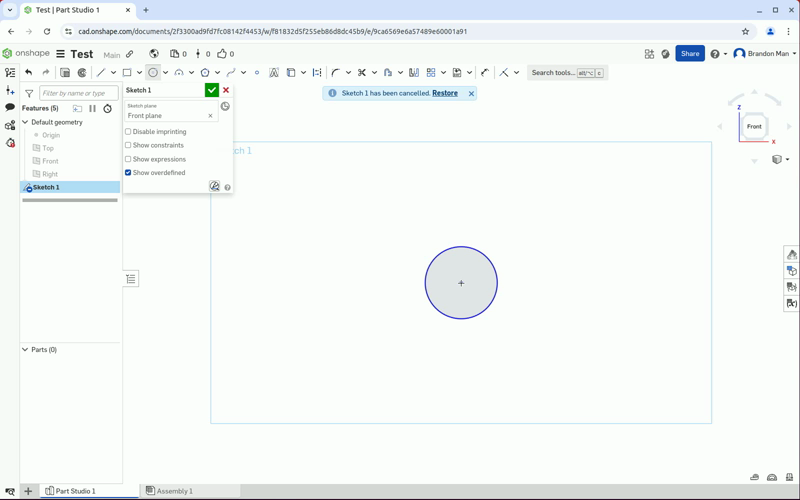
mouse_move(479, 282)
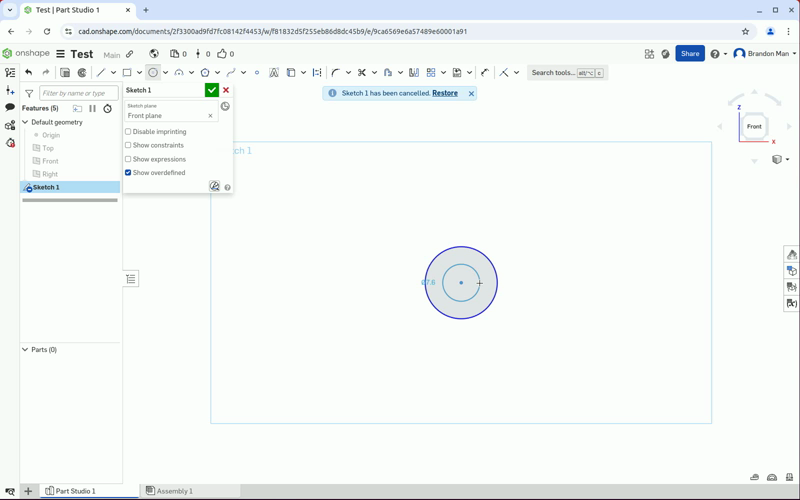
click(479, 282)
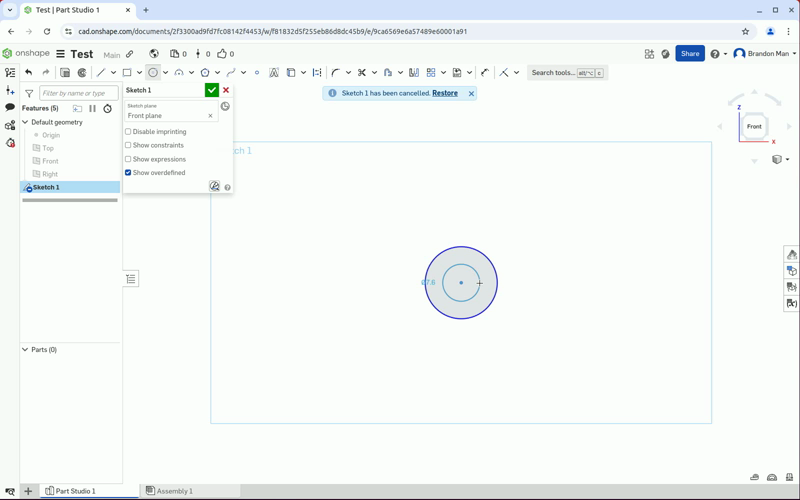
key(esc)
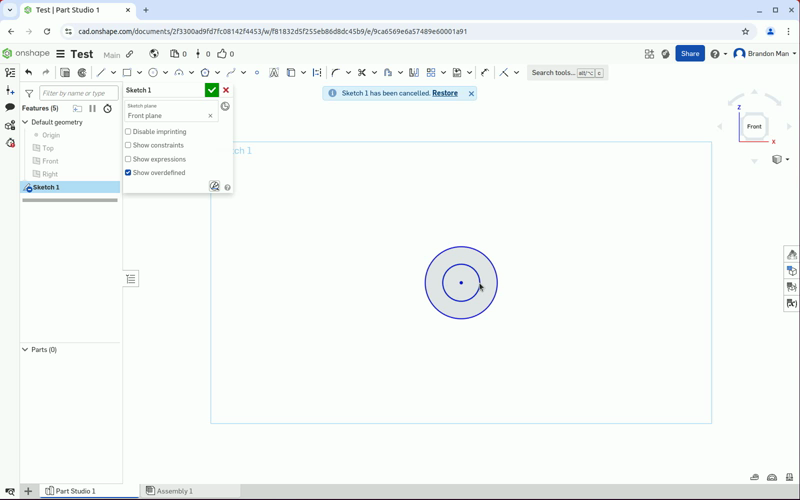
mouse_move(469, 250)
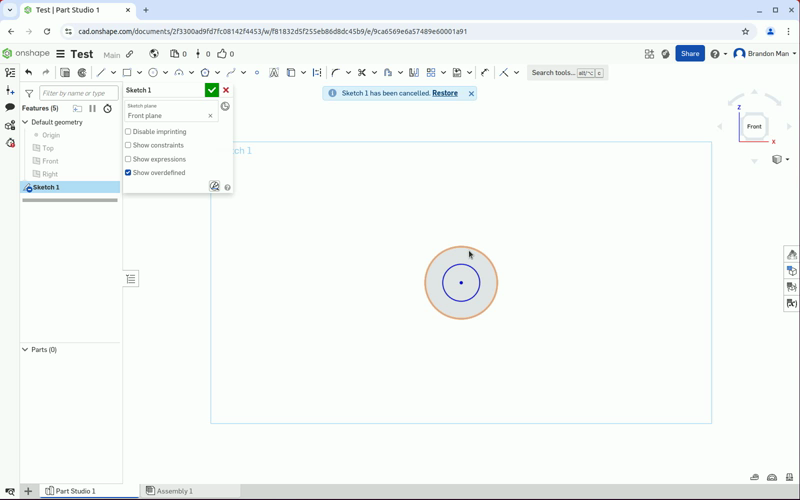
click(469, 250)
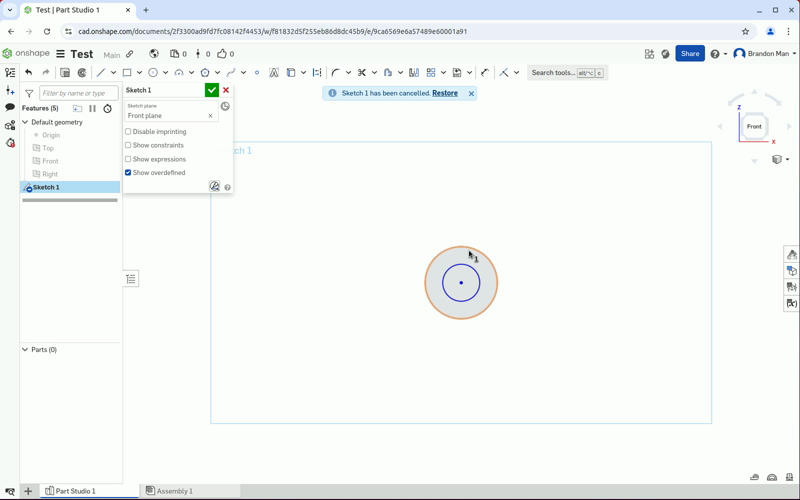
mouse_move(73, 352)
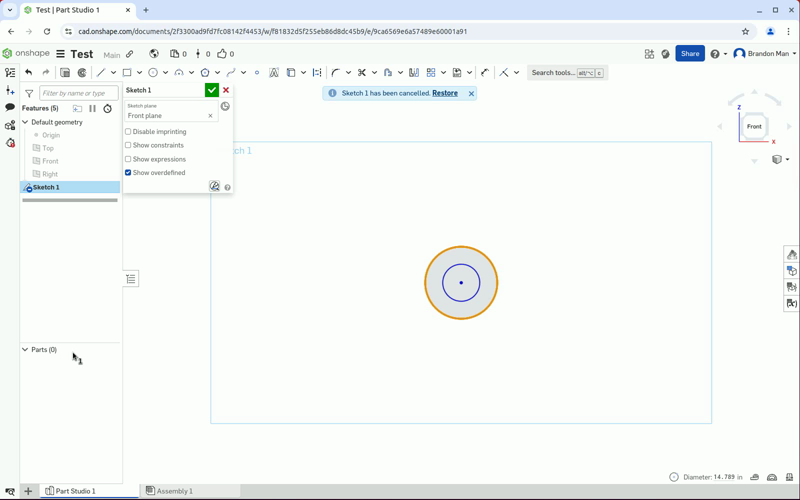
key(shift+y)
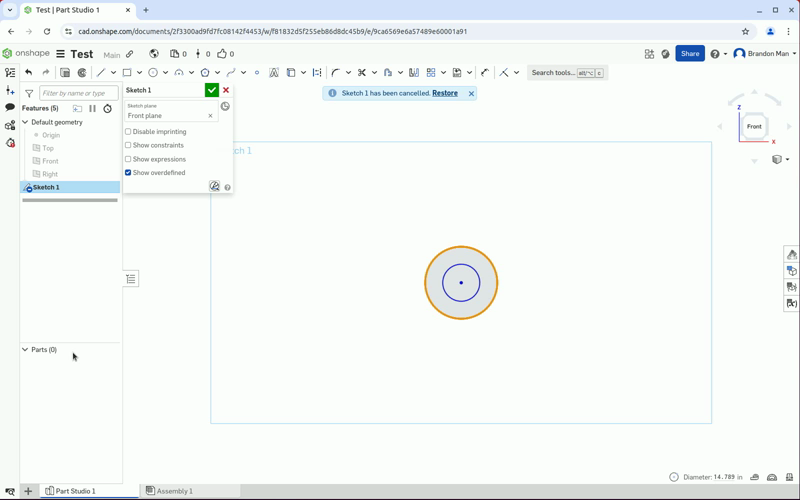
key(shift+e)
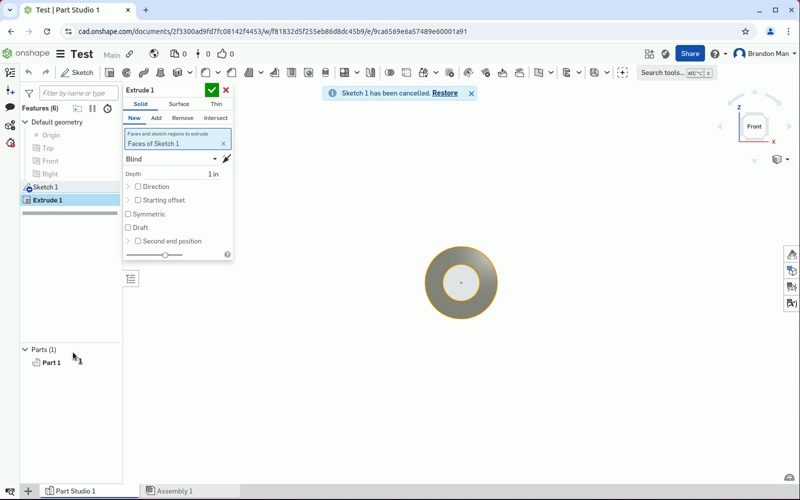
mouse_move(143, 106)
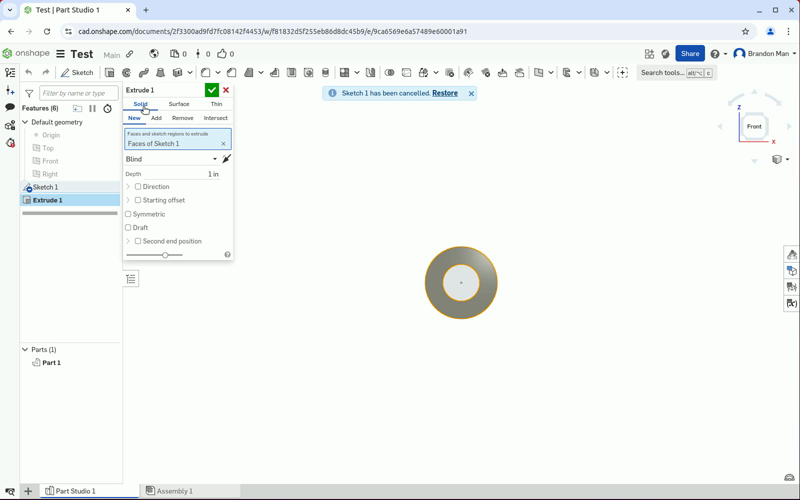
click(143, 106)
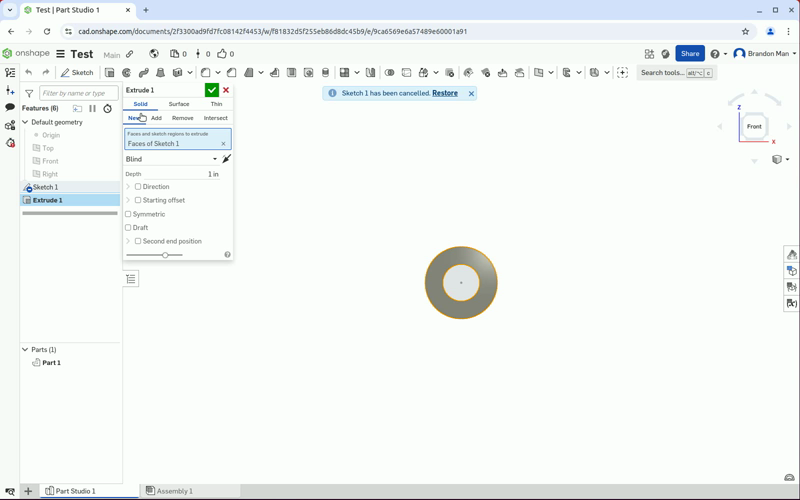
mouse_move(137, 120)
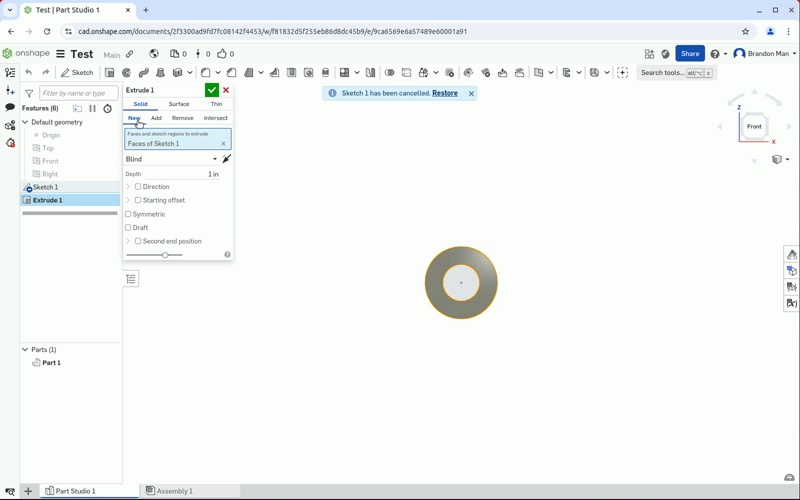
click(137, 120)
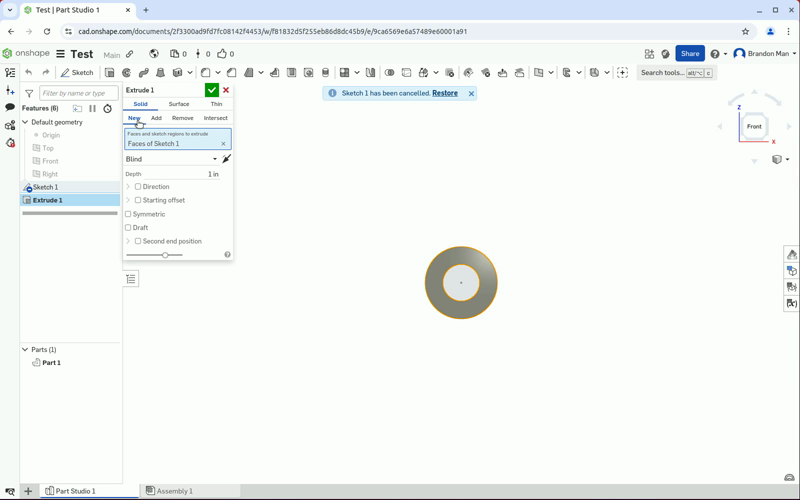
key(tab, 4)
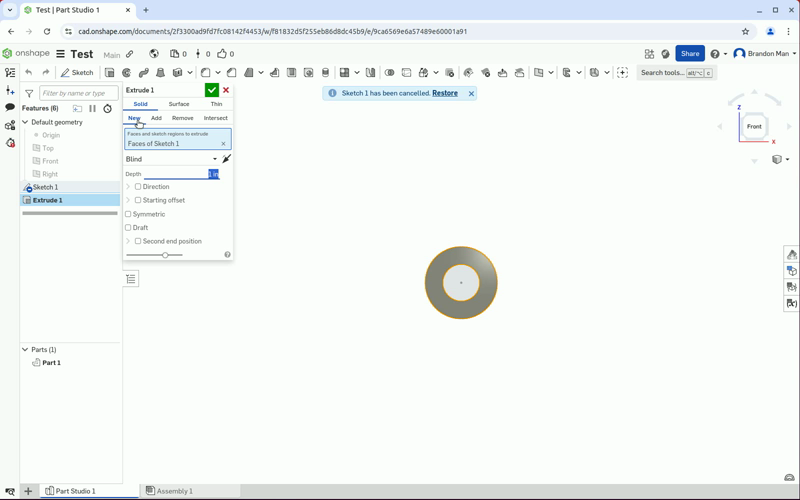
text(8.425)
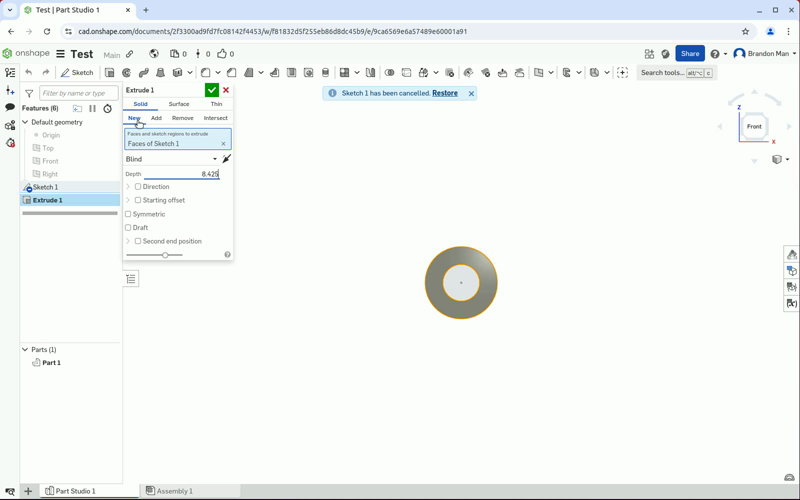
key(enter)
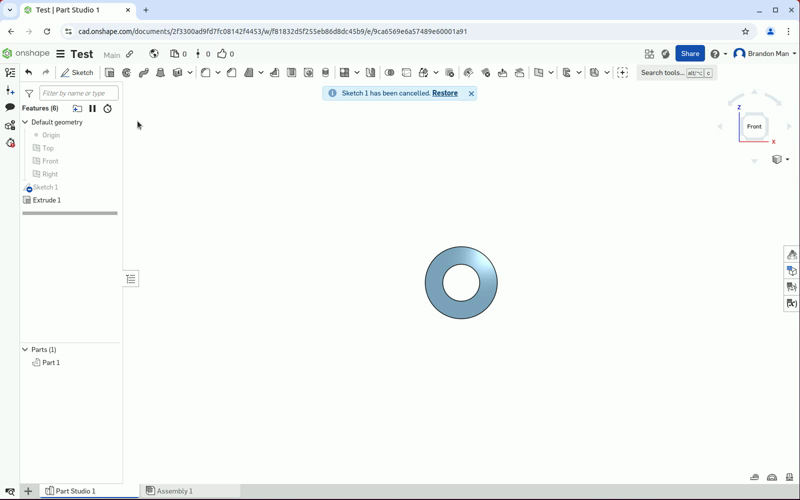
key(shift+h)
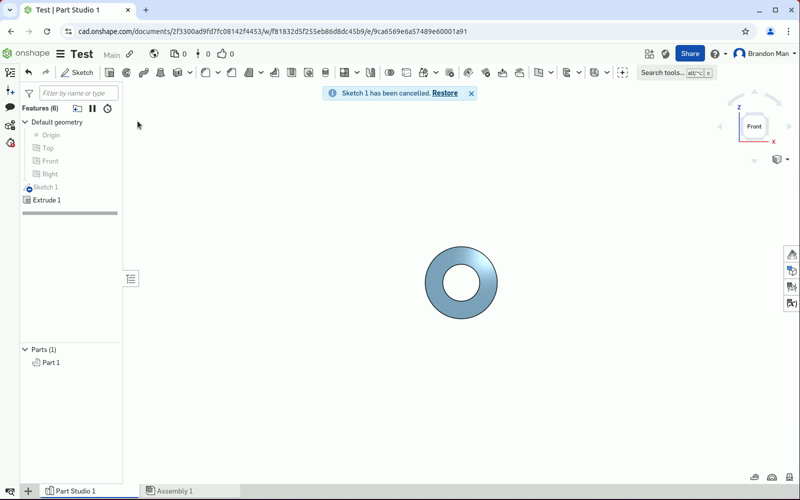
key(shift+h)
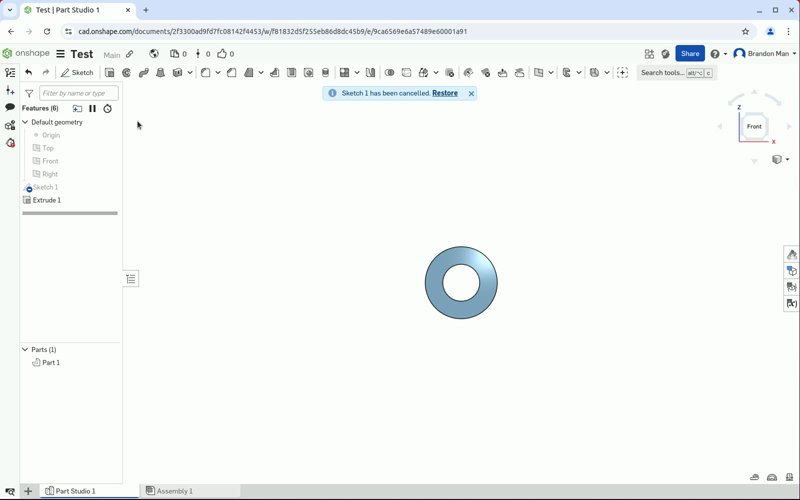
mouse_move(73, 189)
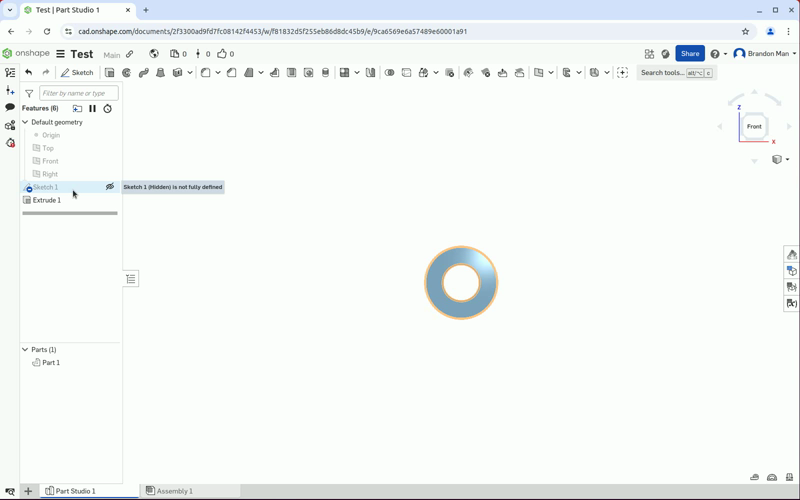
click(73, 189)
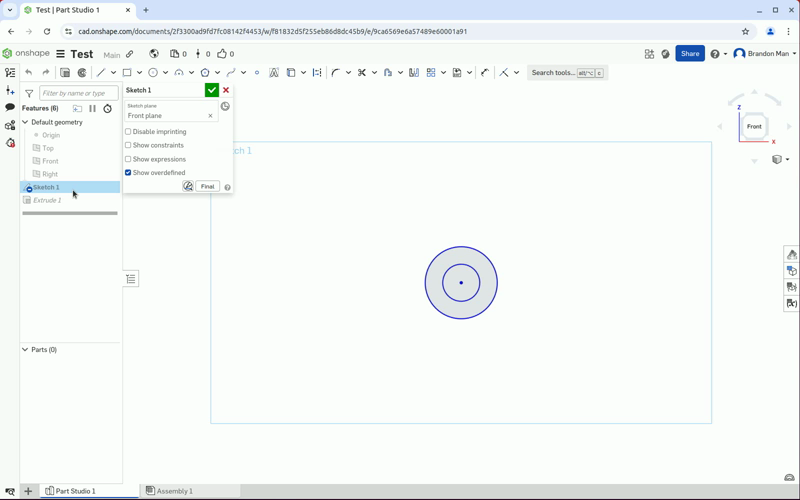
mouse_move(229, 92)
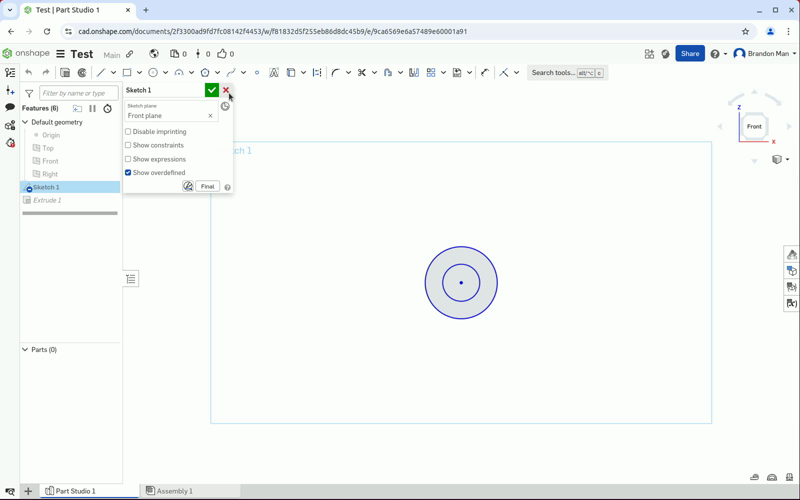
click(229, 92)
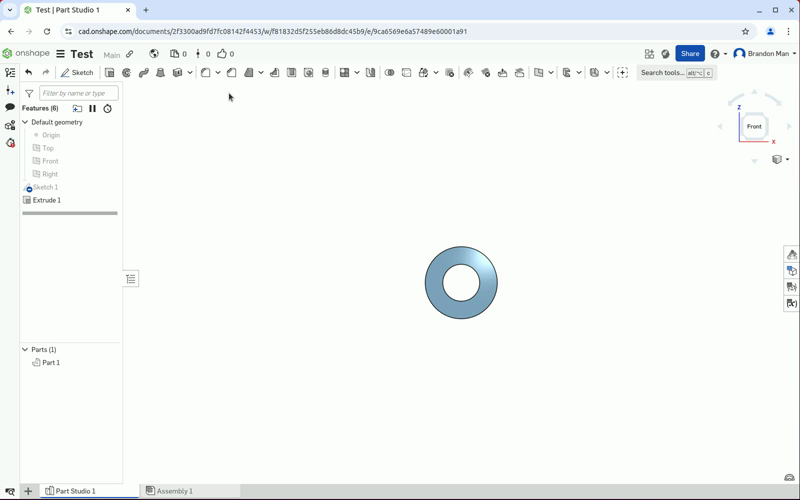
mouse_move(73, 352)
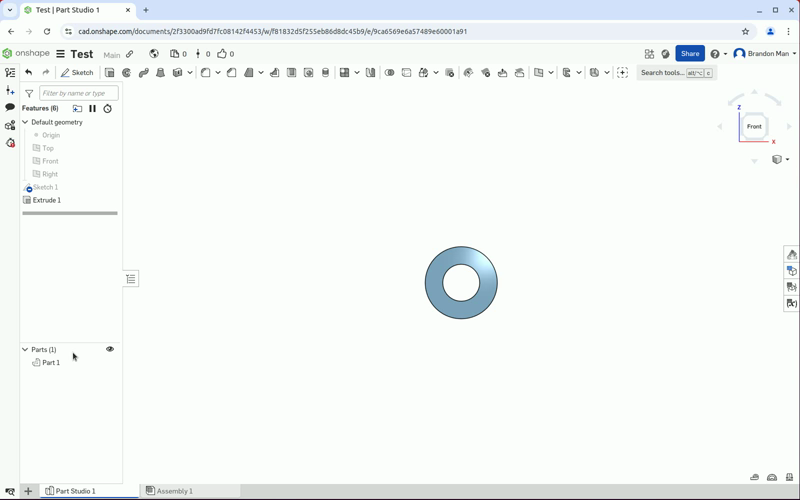
key(y)
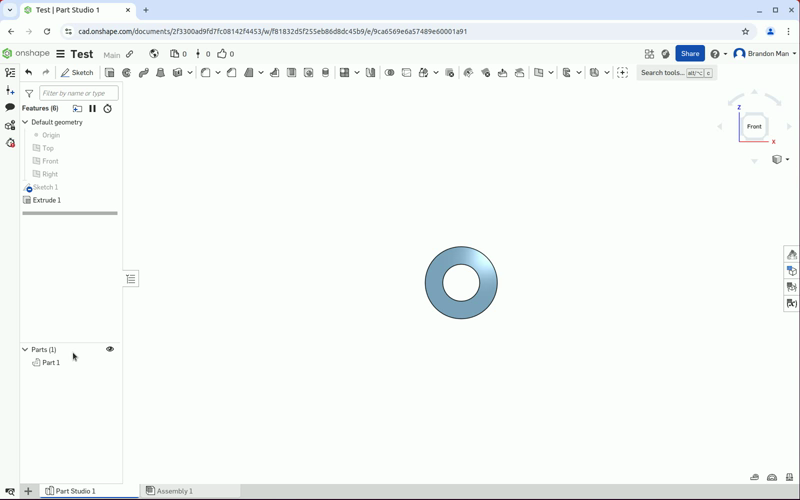
key(shift+p)
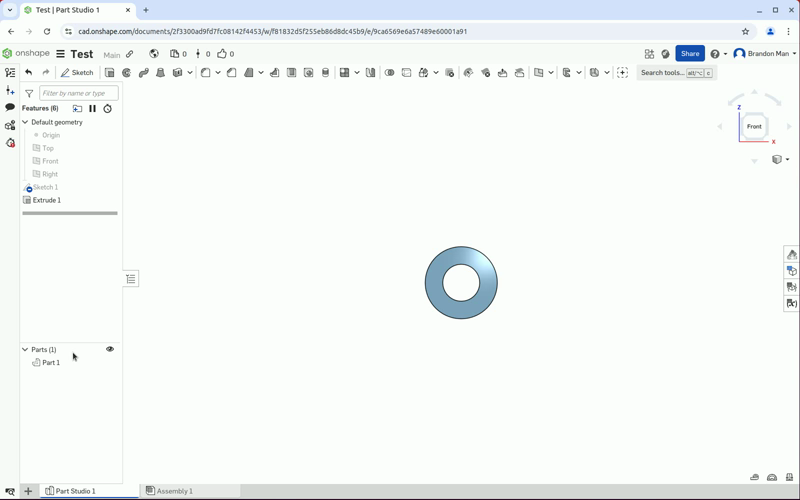
key(space)
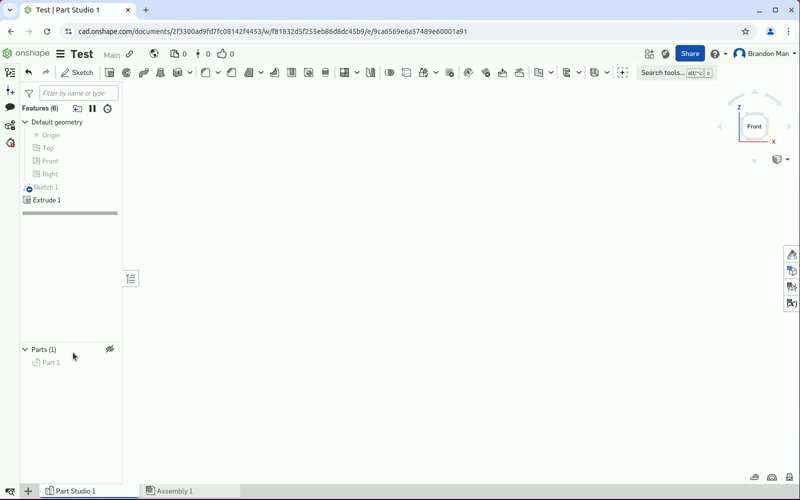
key_down(shift)
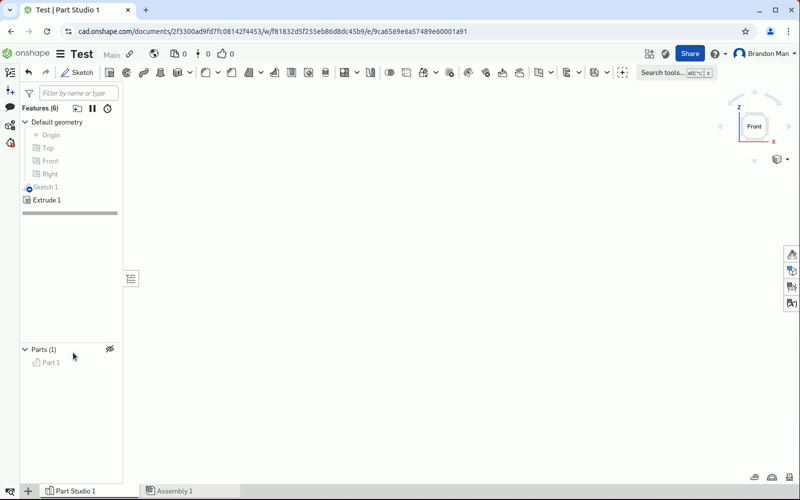
key(left)
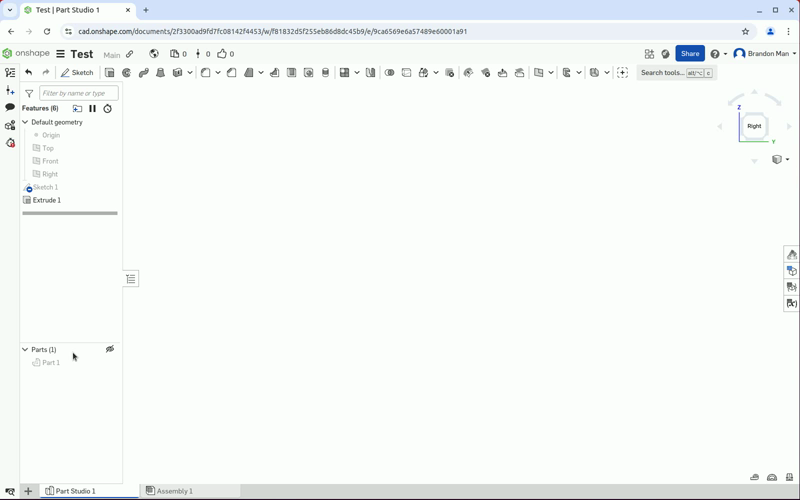
key_up(shift)
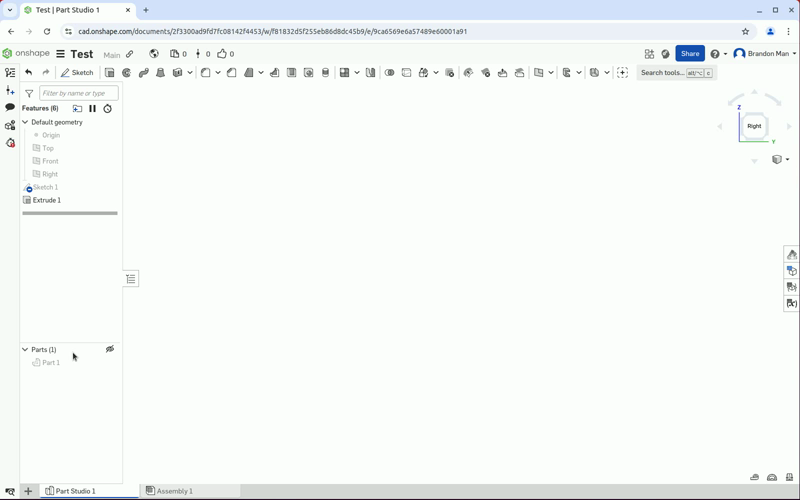
mouse_move(73, 352)
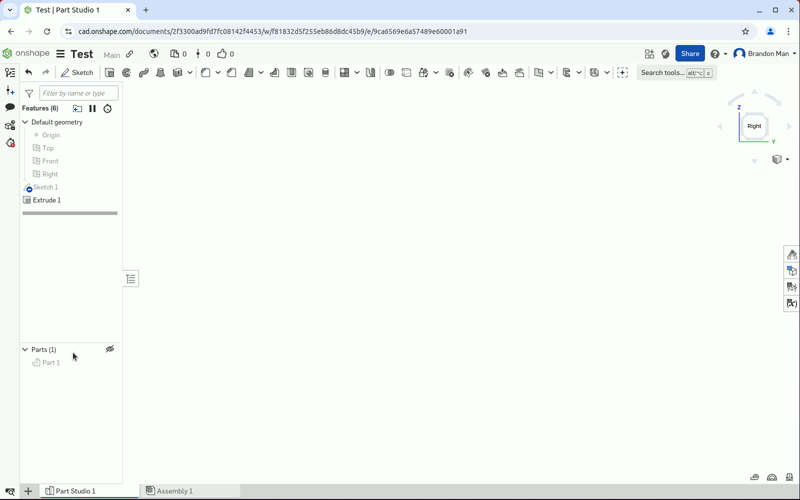
key(shift+y)
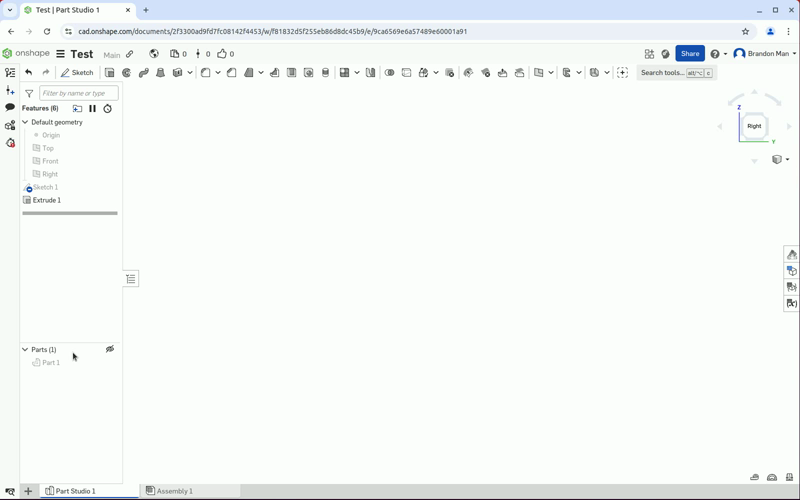
key(shift+s)
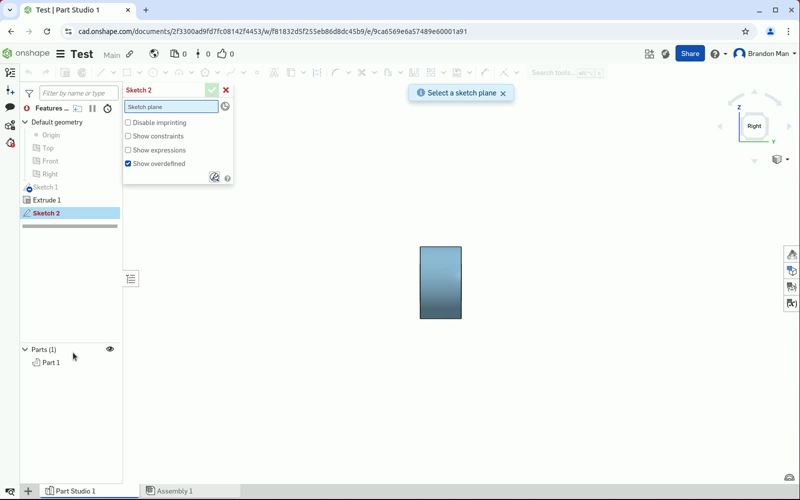
mouse_move(73, 176)
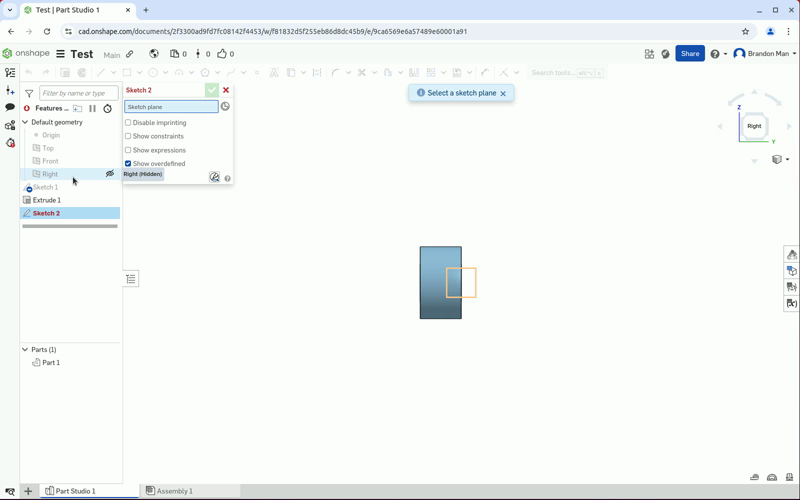
click(73, 176)
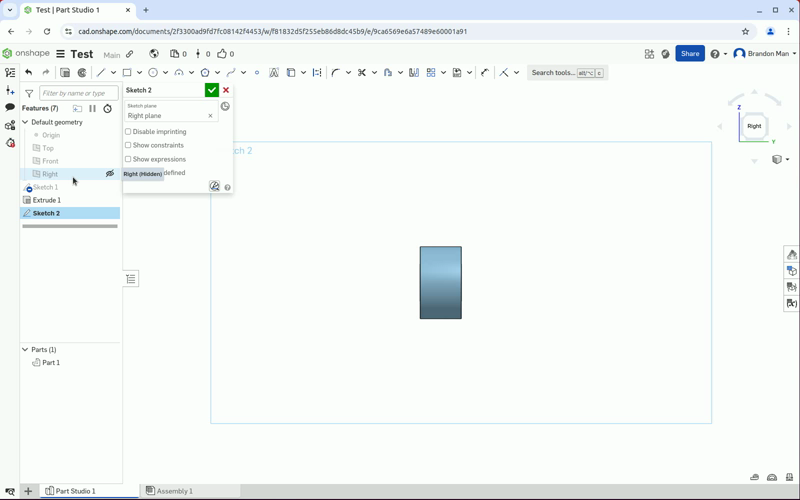
mouse_move(73, 352)
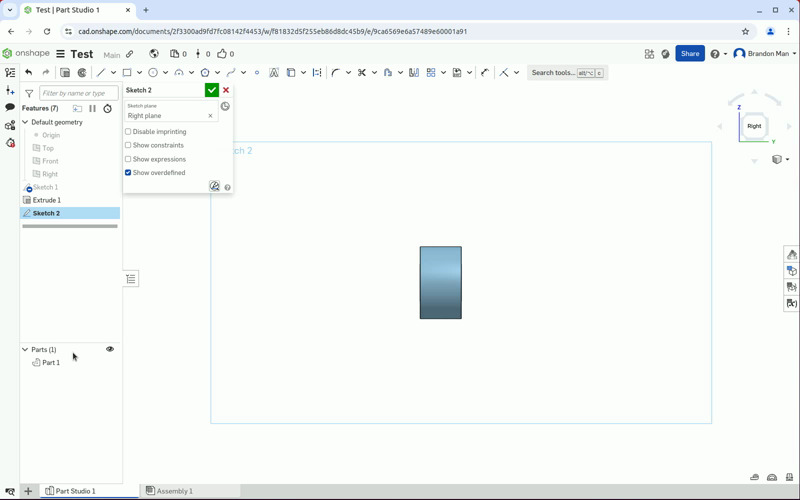
key(y)
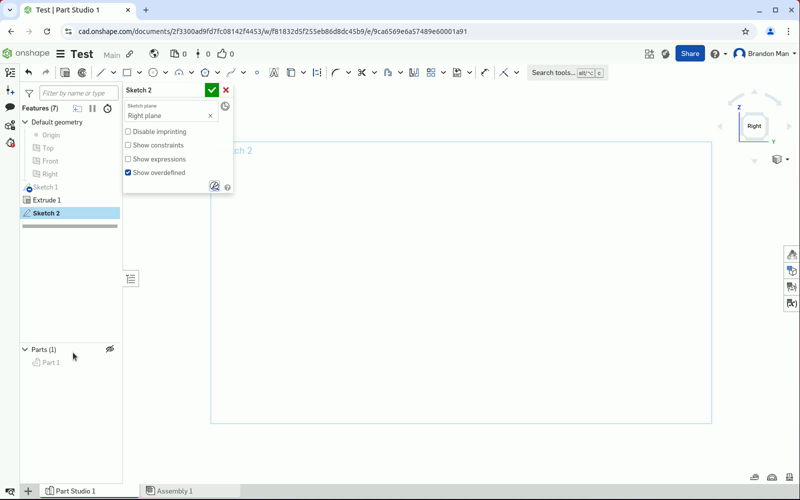
key(l)
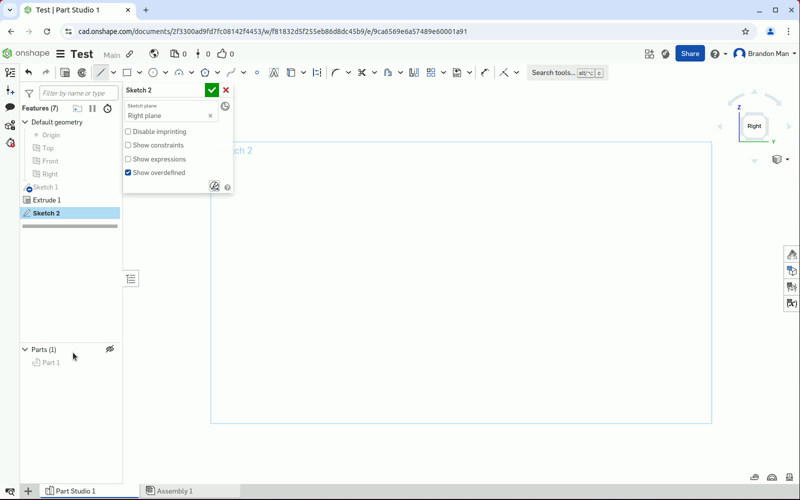
key_down(shift)
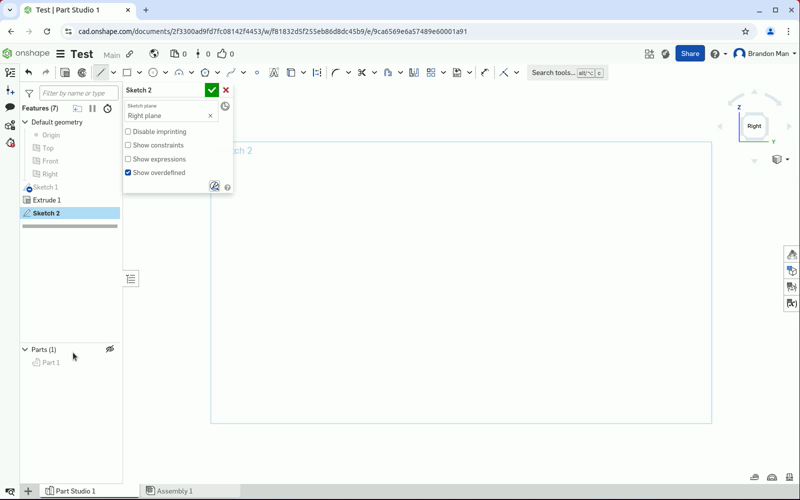
mouse_move(432, 309)
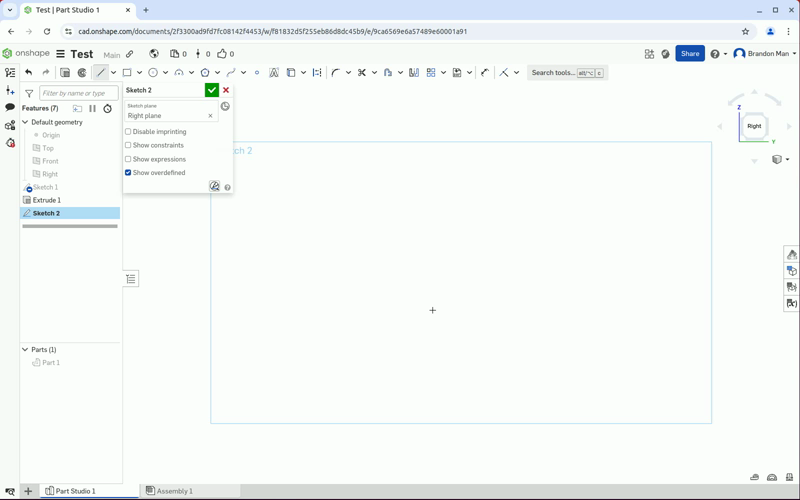
click(432, 309)
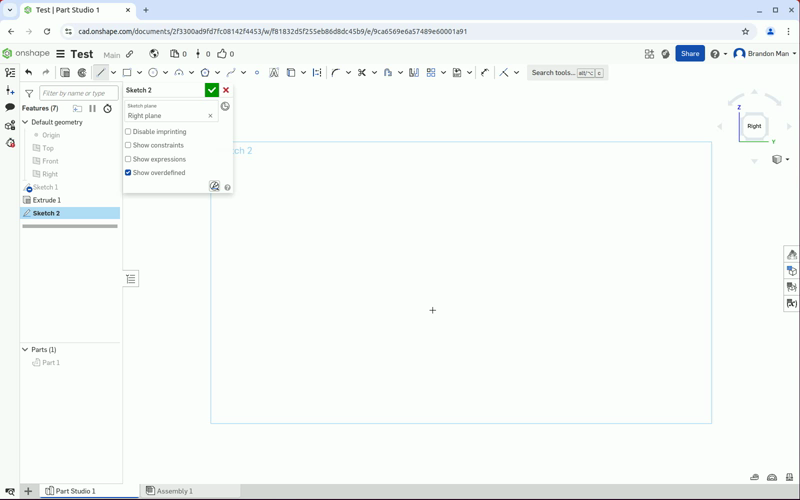
key_up(shift)
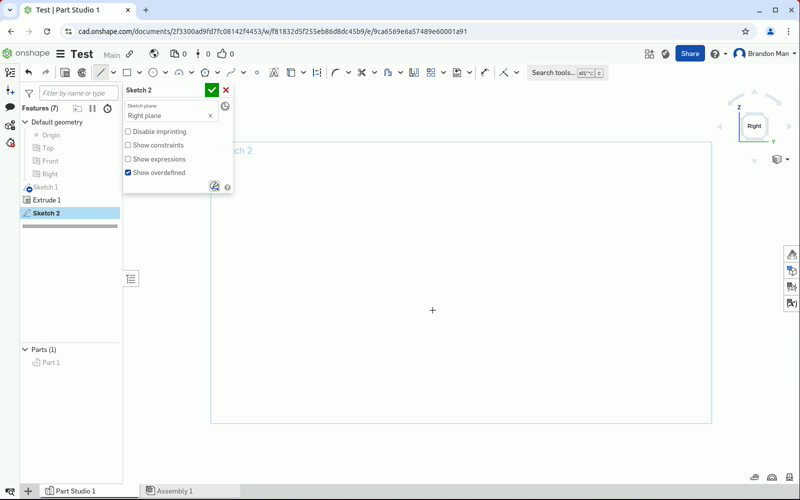
key_down(shift)
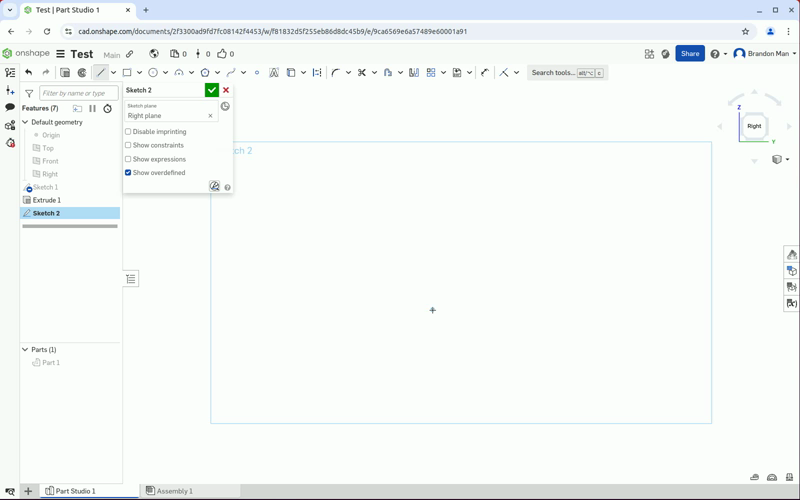
mouse_move(462, 309)
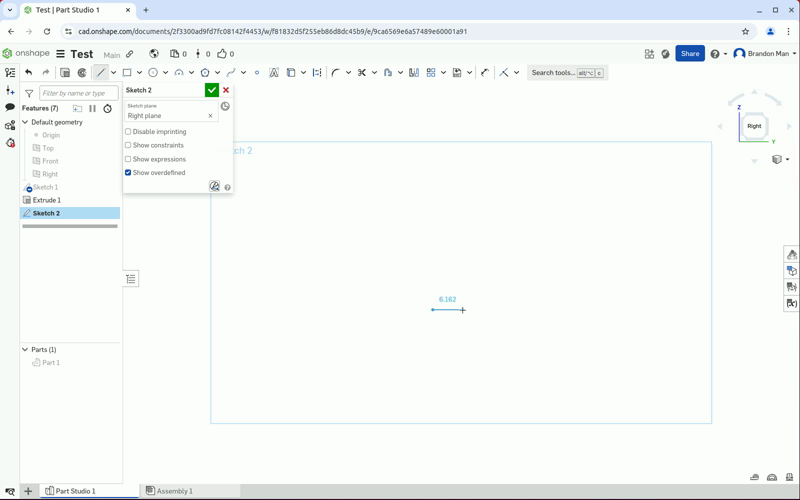
mouse_move(461, 309)
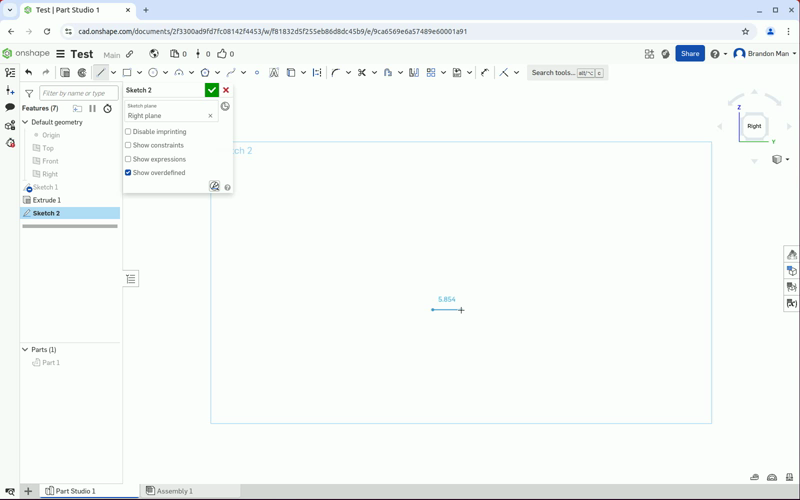
click(461, 309)
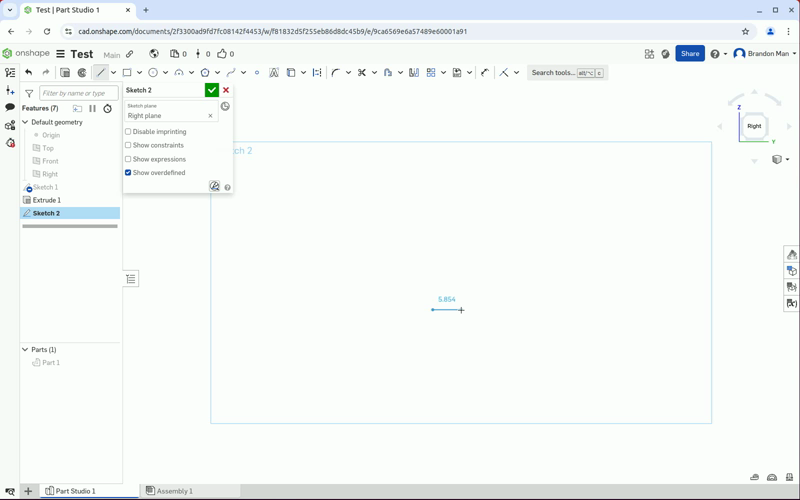
key_up(shift)
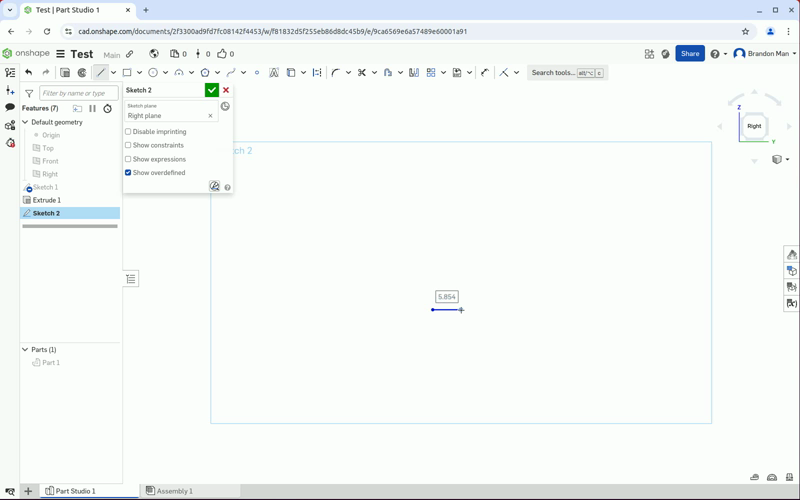
key_down(shift)
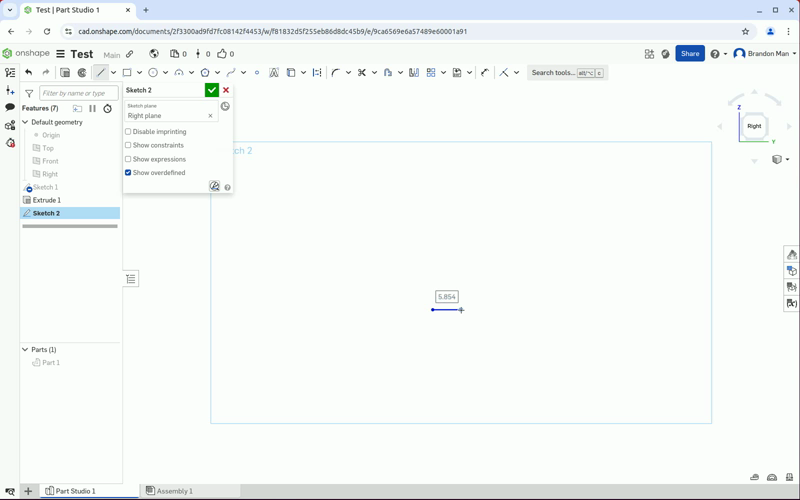
mouse_move(491, 309)
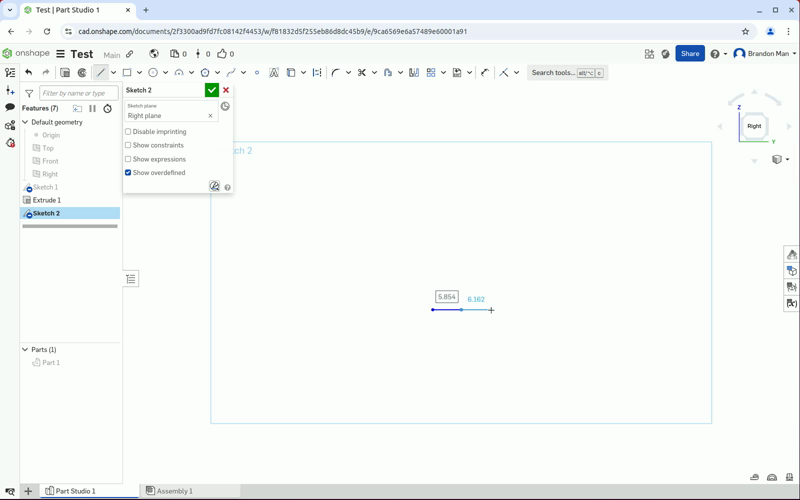
mouse_move(461, 282)
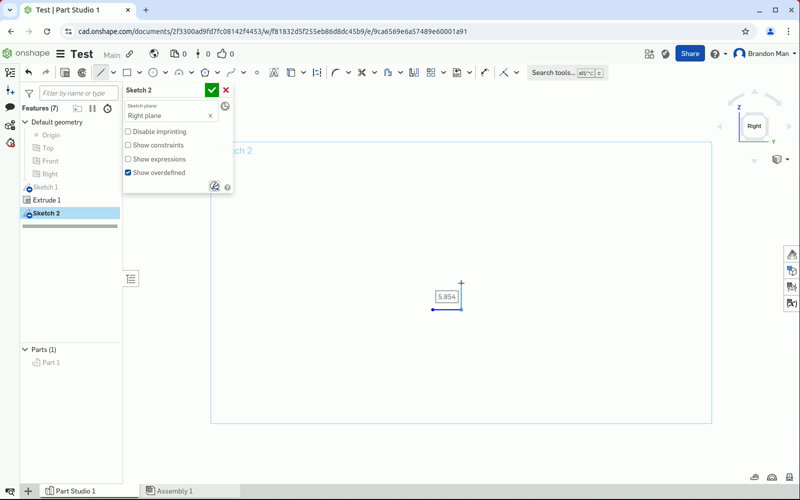
click(461, 282)
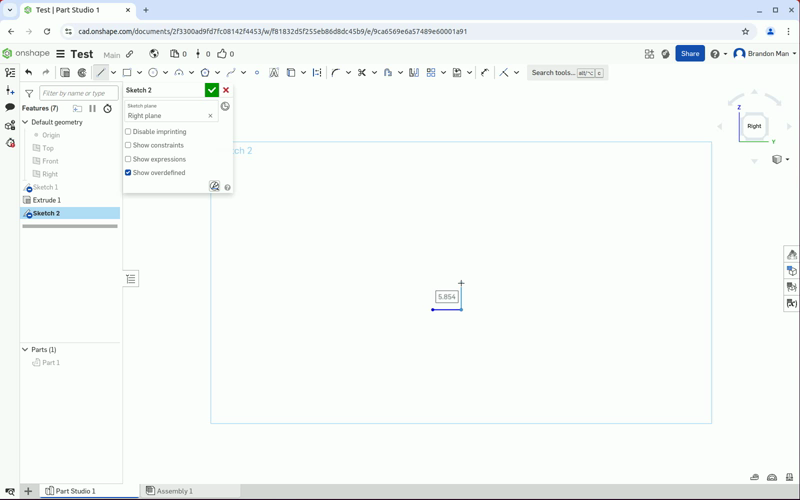
key_up(shift)
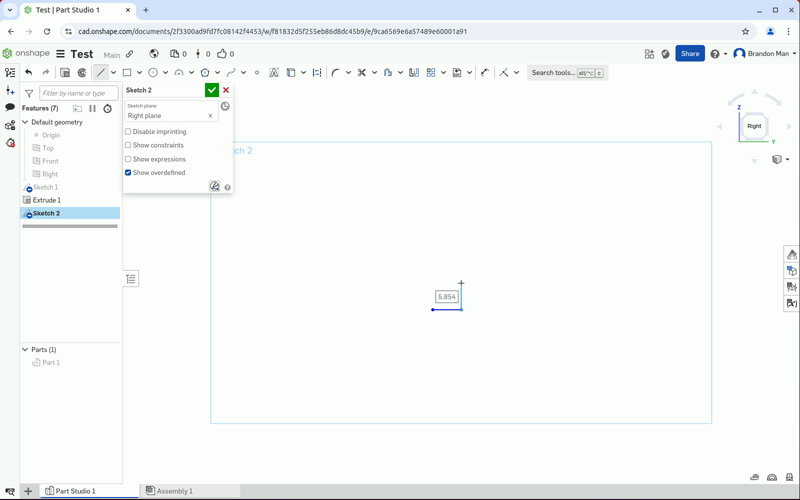
key_down(shift)
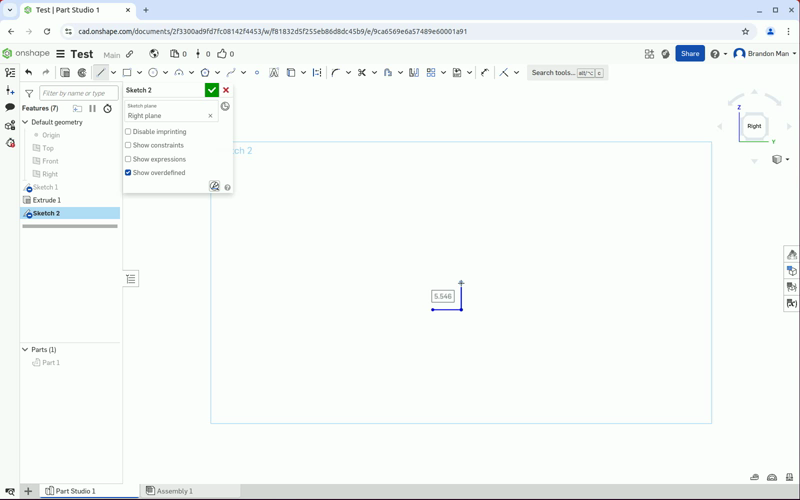
mouse_move(491, 282)
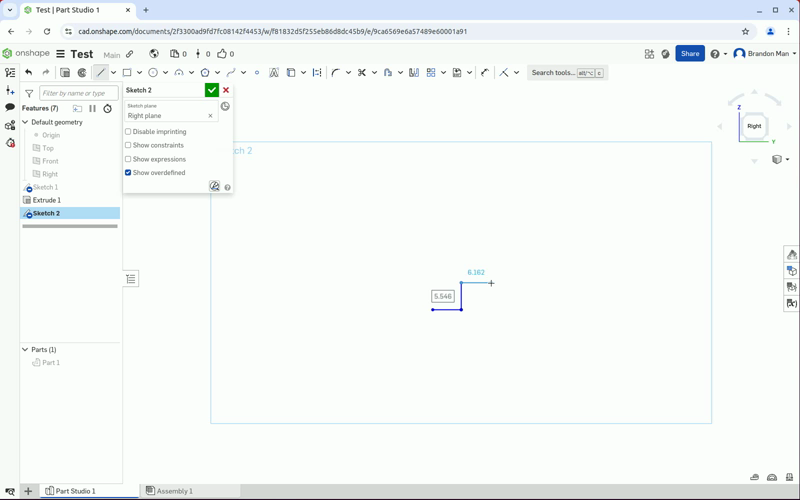
mouse_move(461, 256)
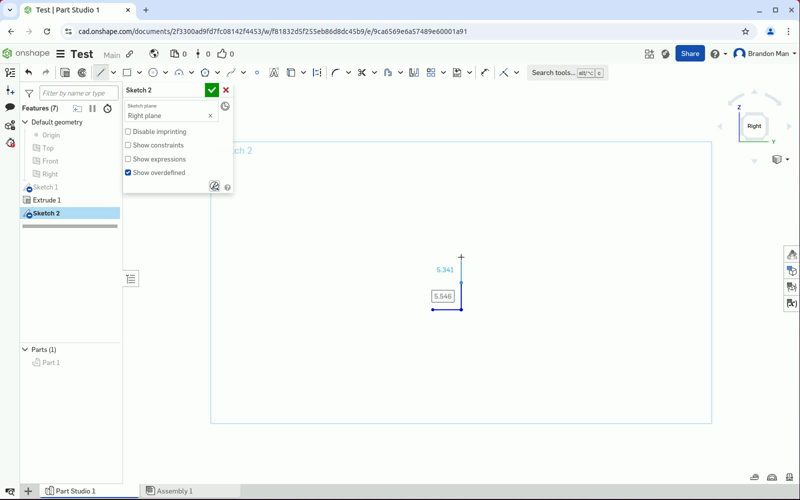
click(461, 256)
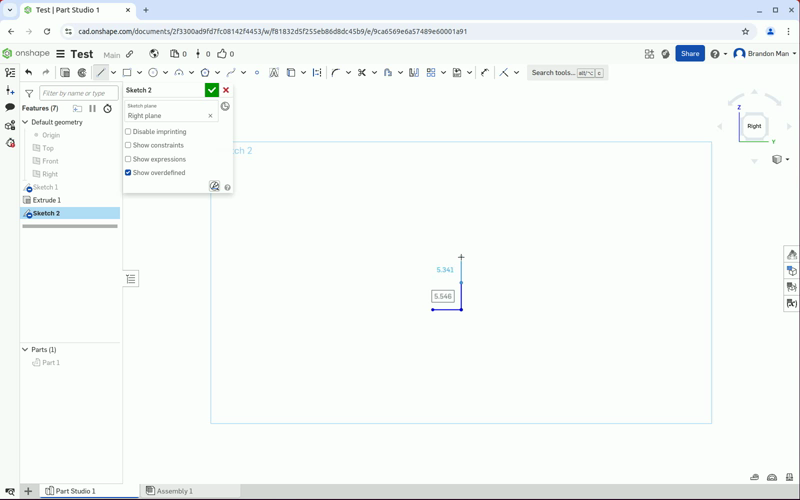
key_up(shift)
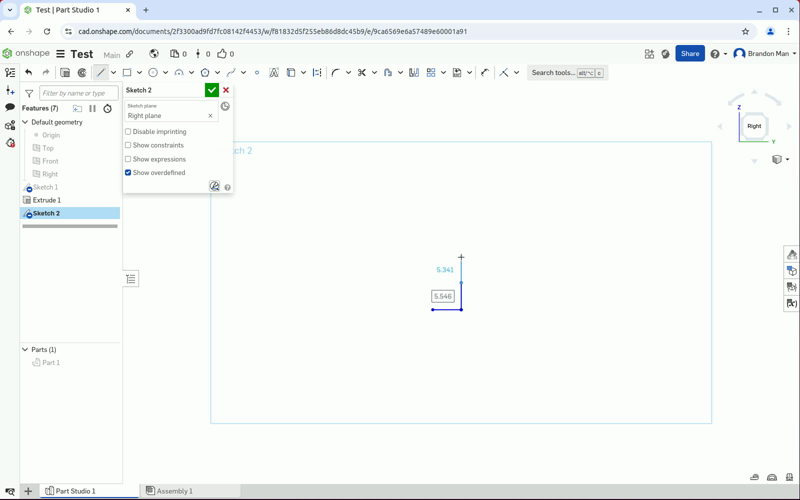
key_down(shift)
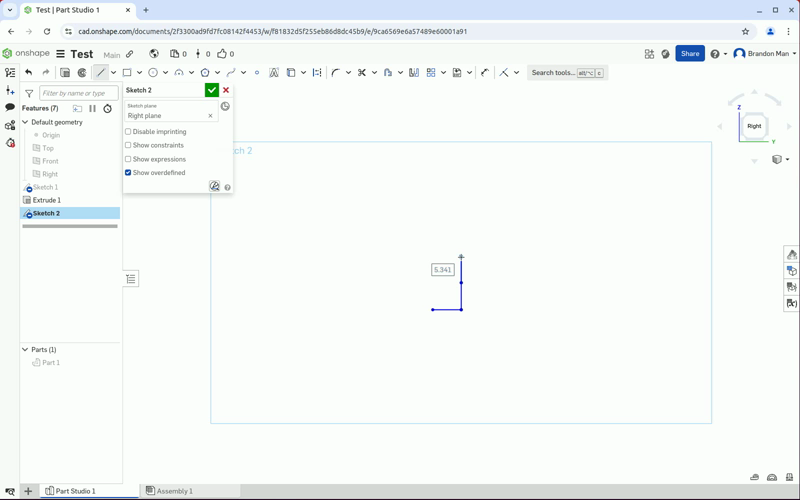
mouse_move(491, 256)
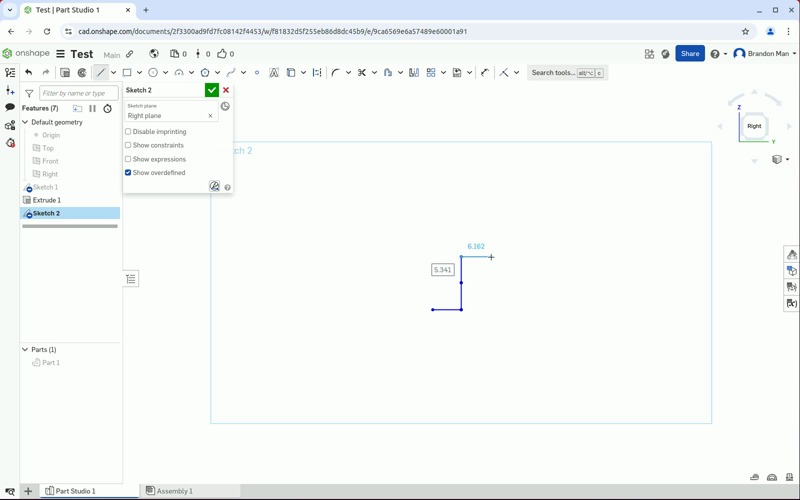
mouse_move(432, 256)
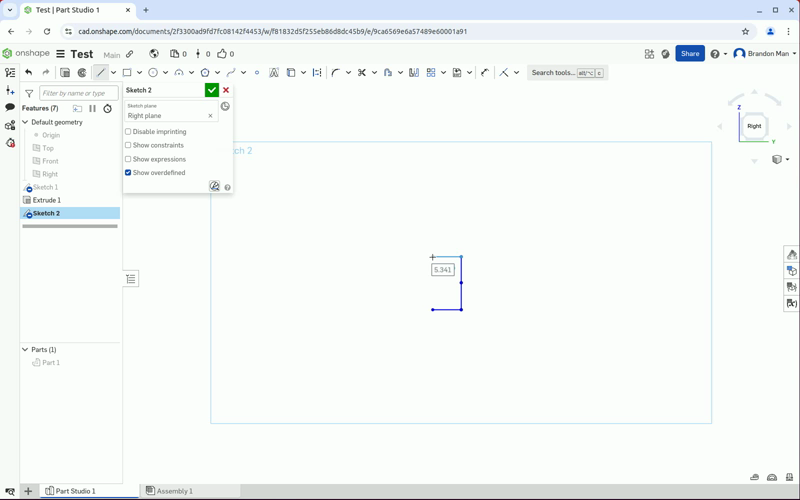
click(432, 256)
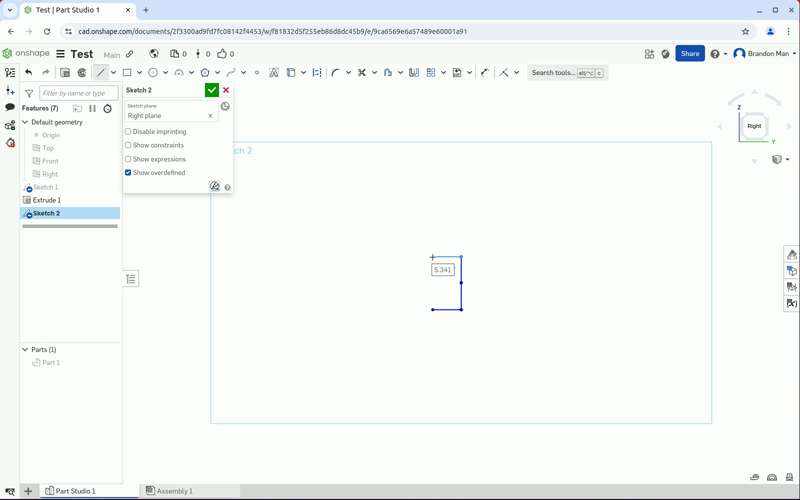
key_up(shift)
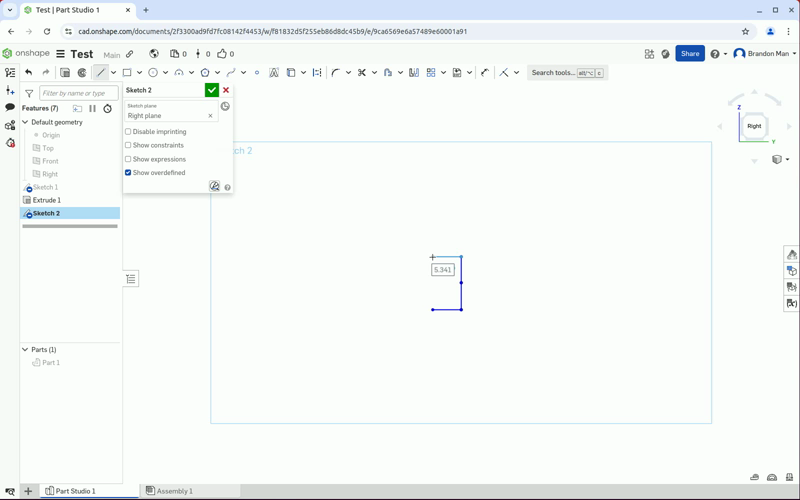
mouse_move(462, 256)
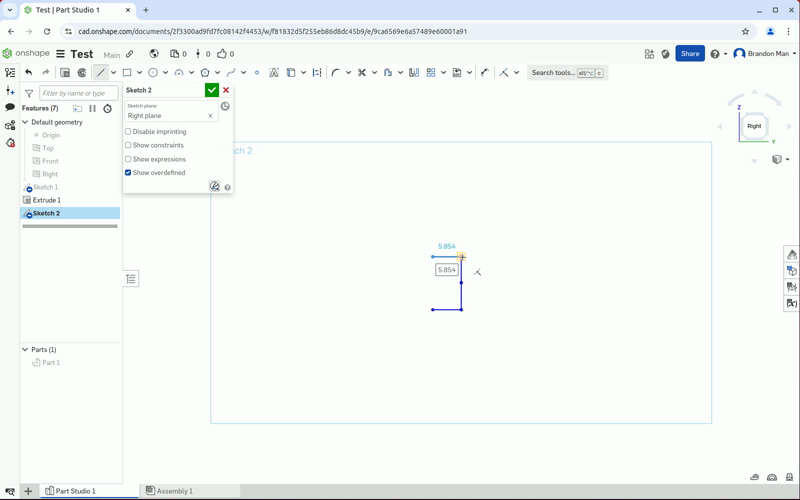
key_down(shift)
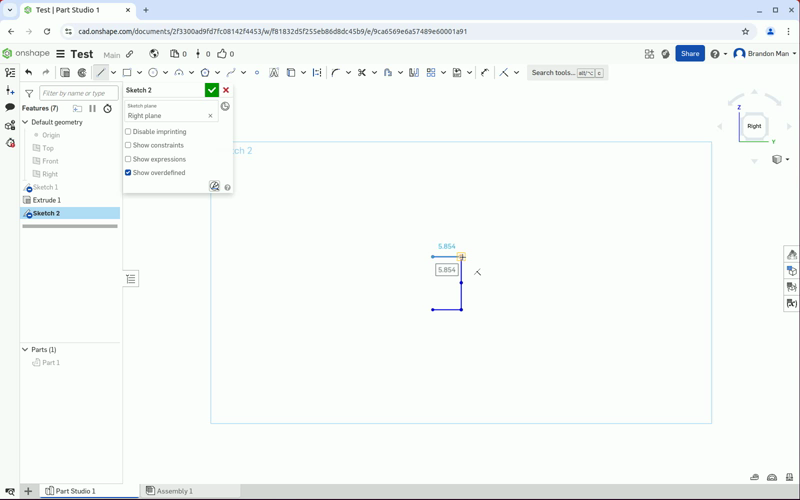
mouse_move(432, 309)
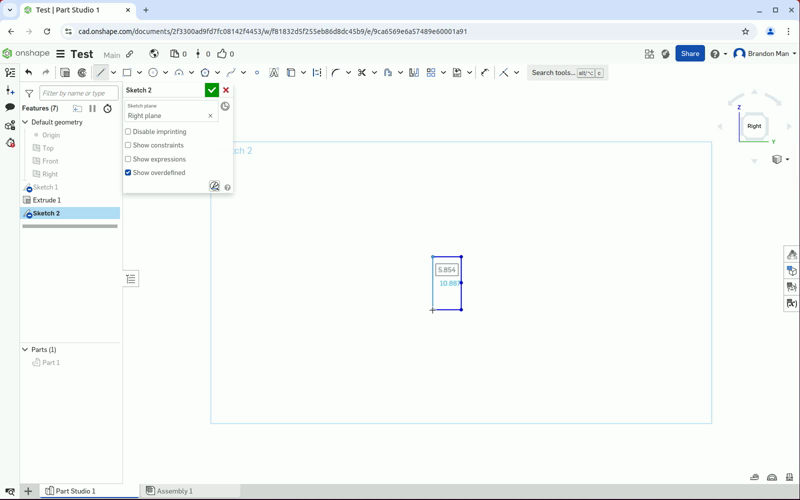
key_up(shift)
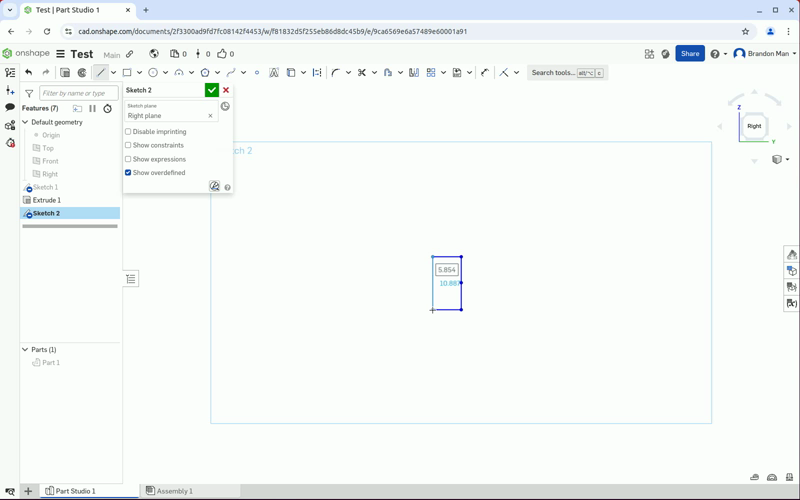
click(432, 309)
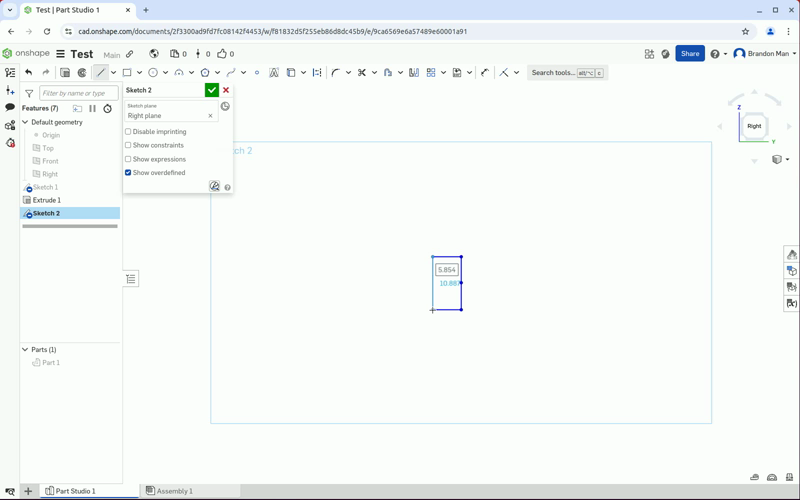
key(esc)
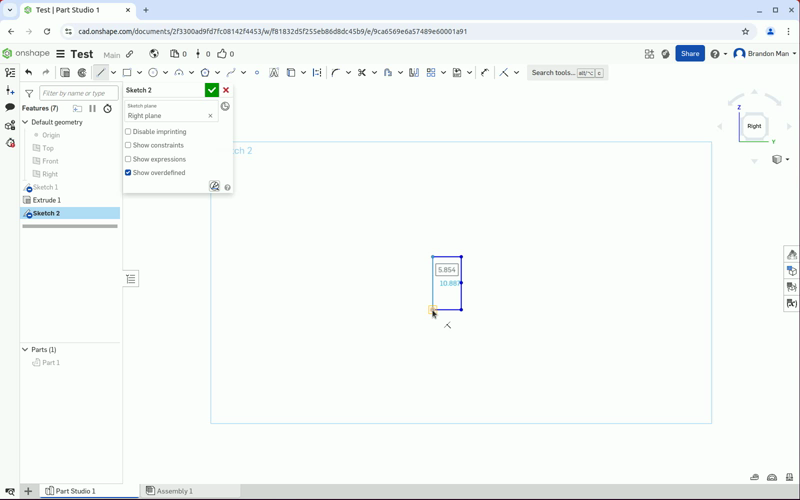
mouse_move(446, 299)
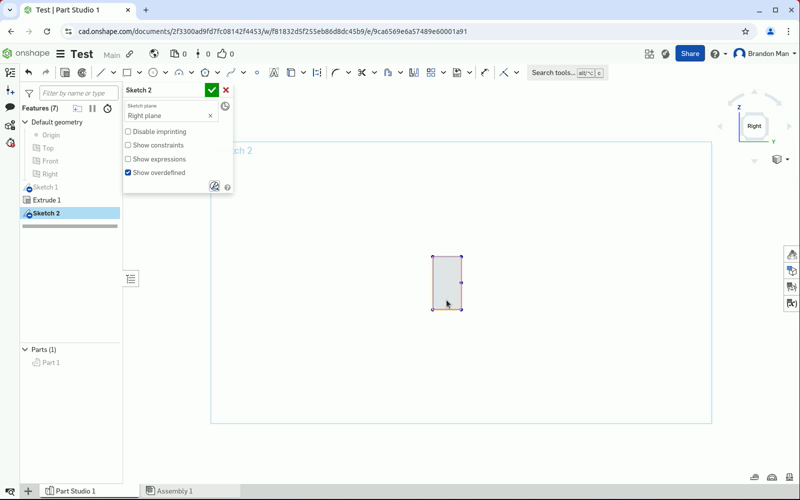
scroll(6)
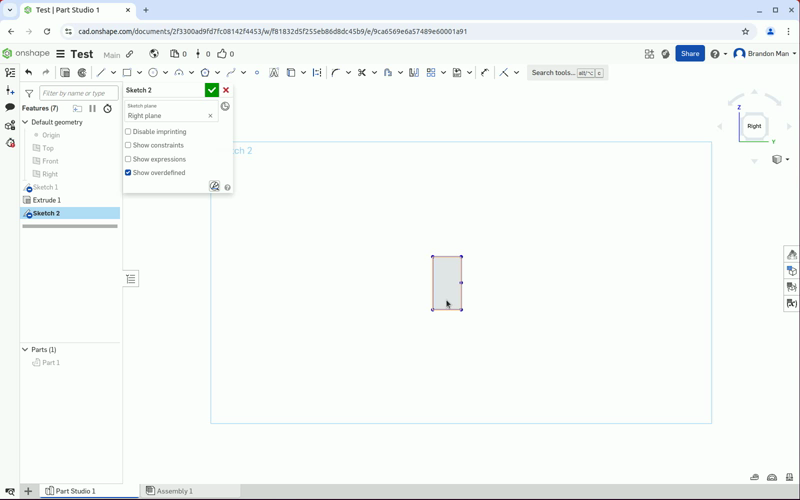
scroll(6)
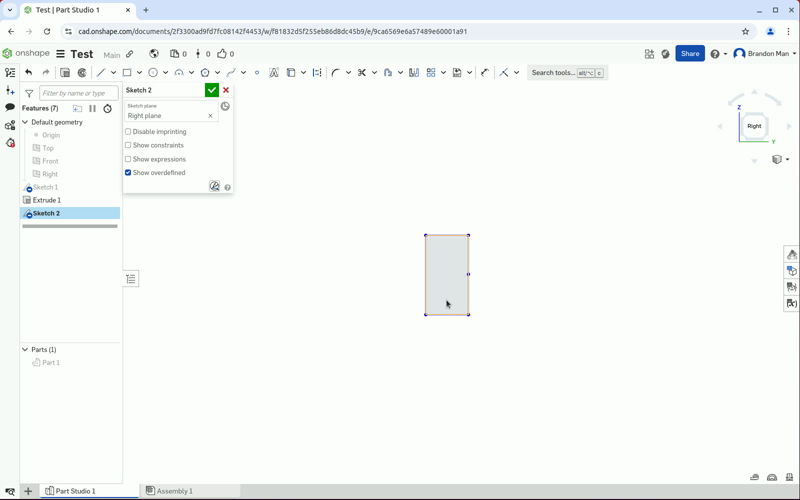
scroll(6)
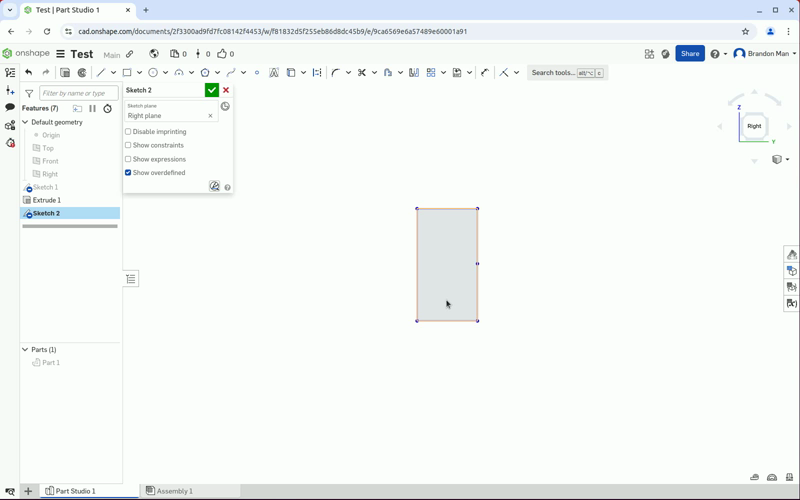
scroll(6)
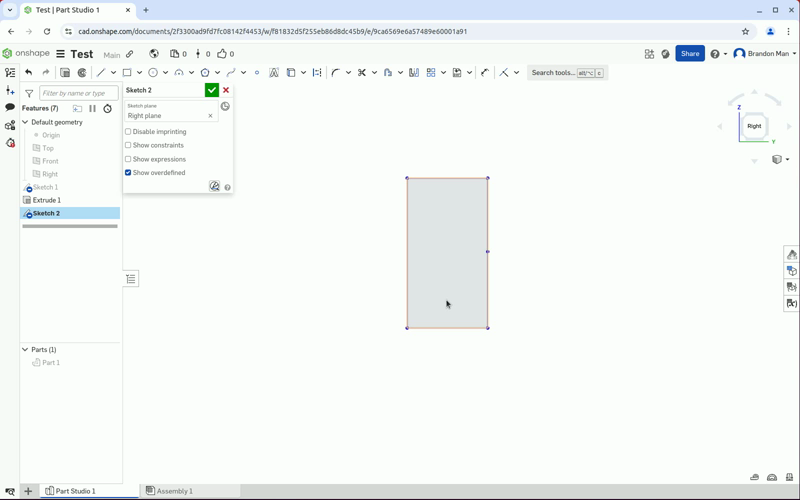
scroll(6)
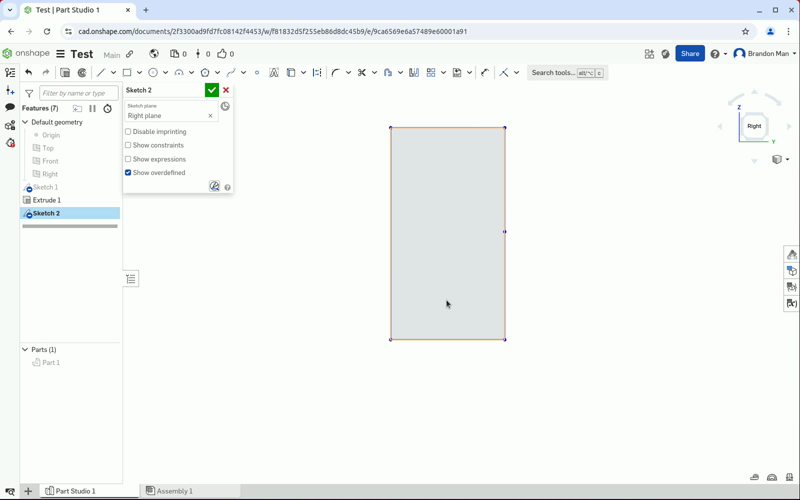
scroll(6)
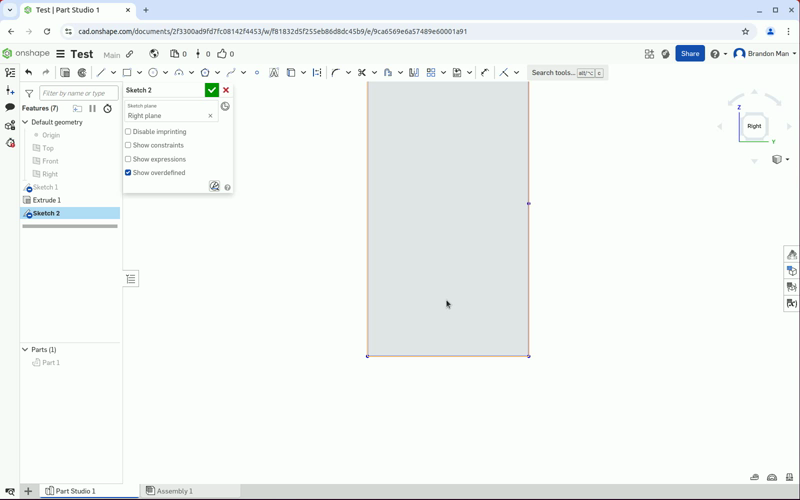
scroll(6)
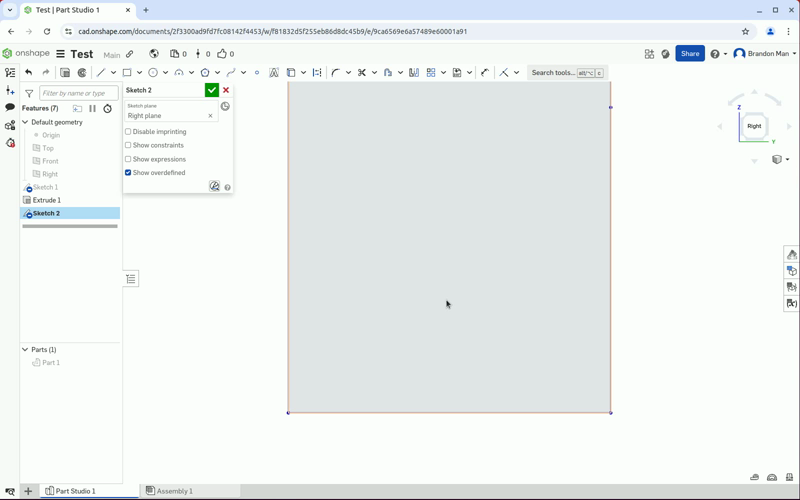
click(446, 299)
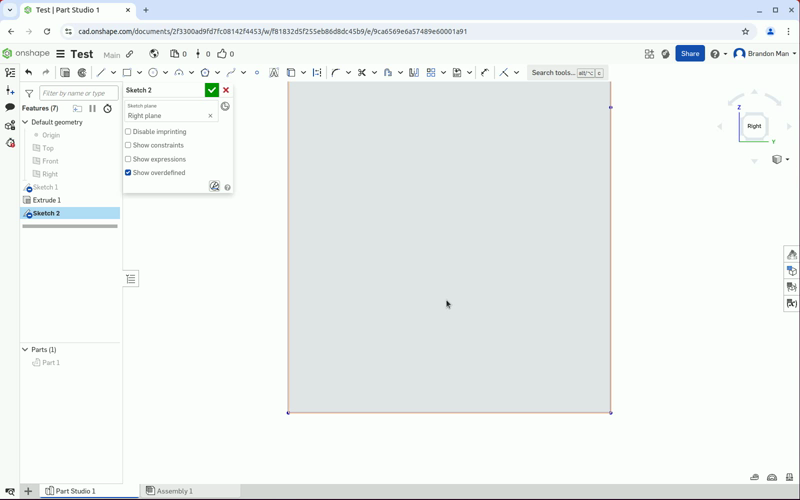
scroll(-6)
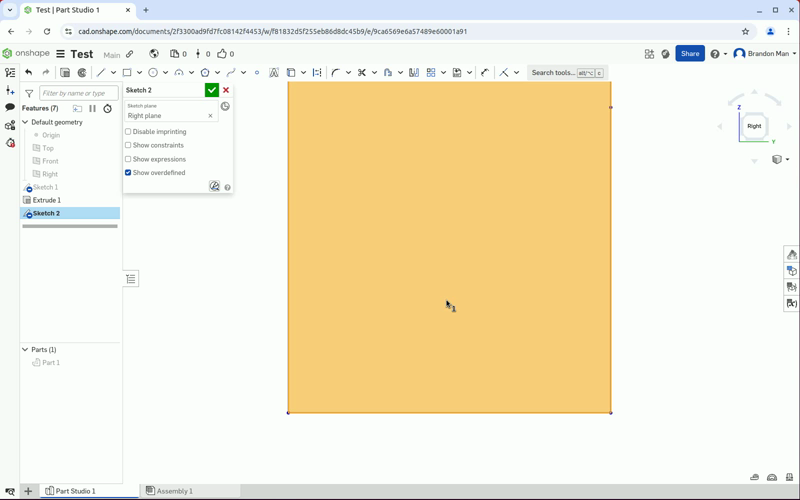
scroll(-6)
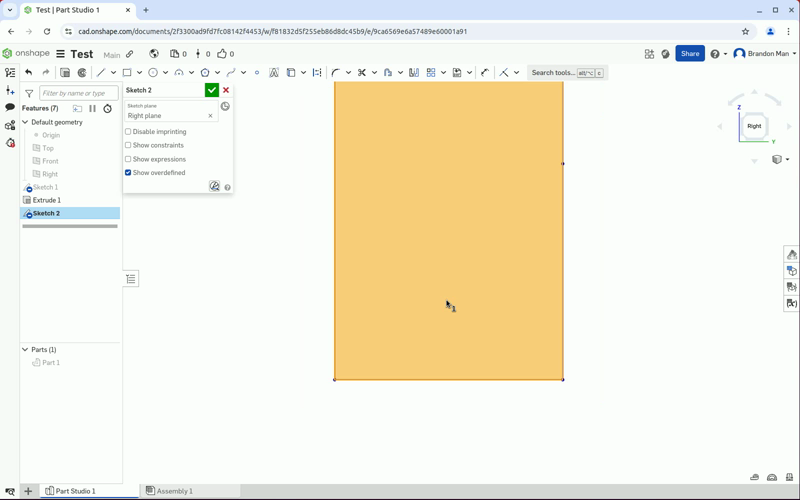
scroll(-6)
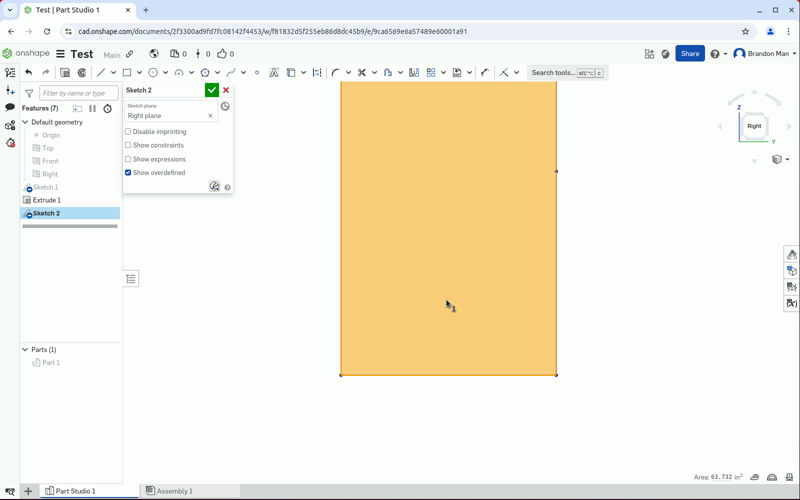
scroll(-6)
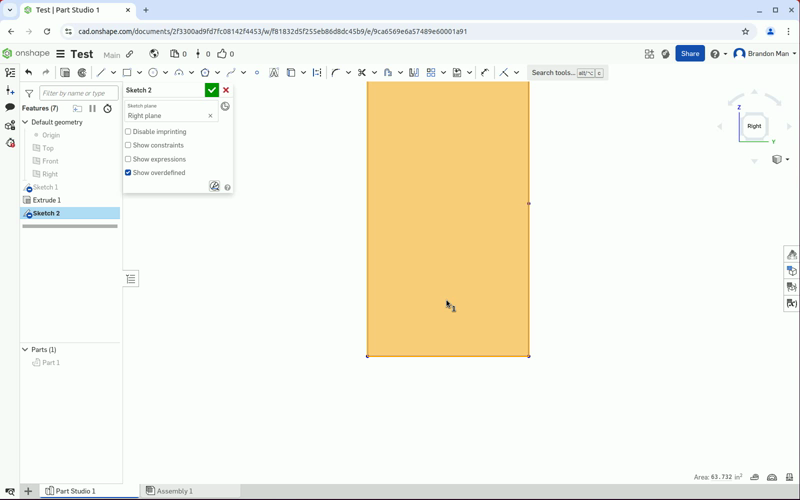
scroll(-6)
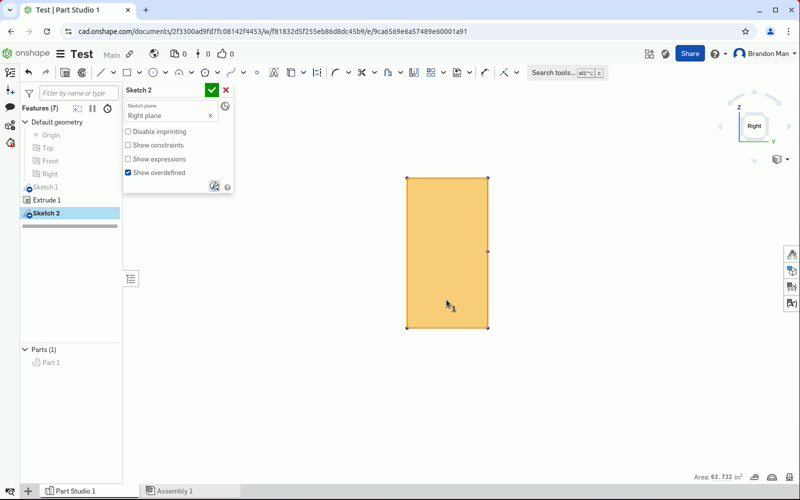
scroll(-6)
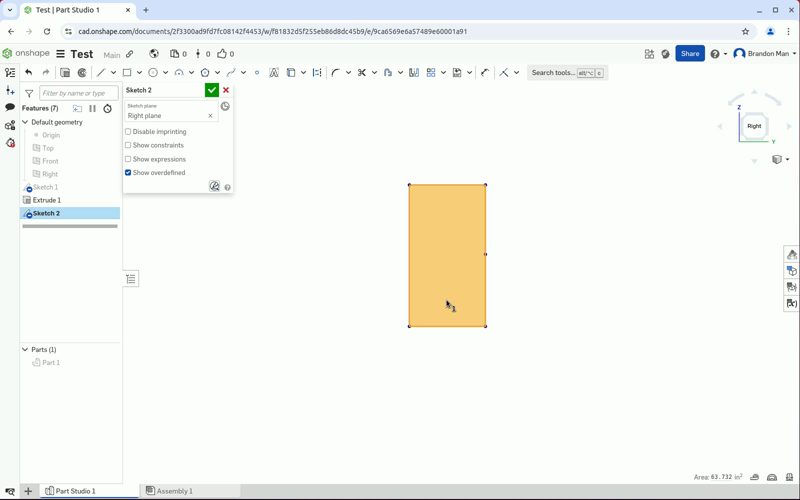
scroll(-6)
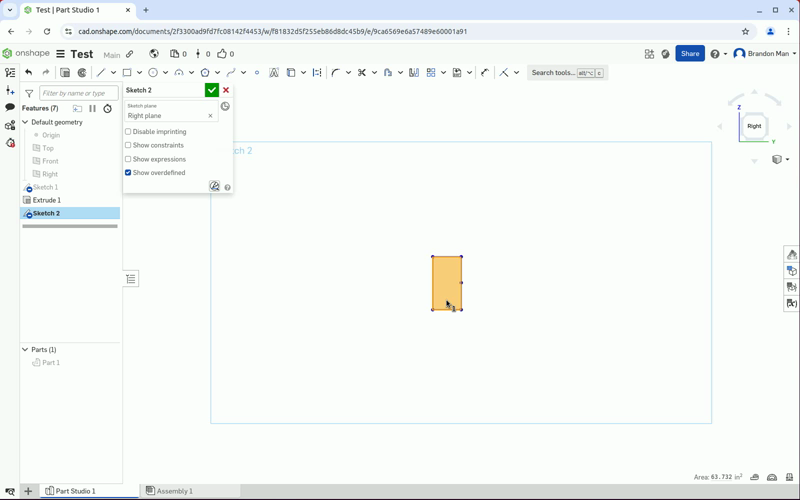
mouse_move(73, 352)
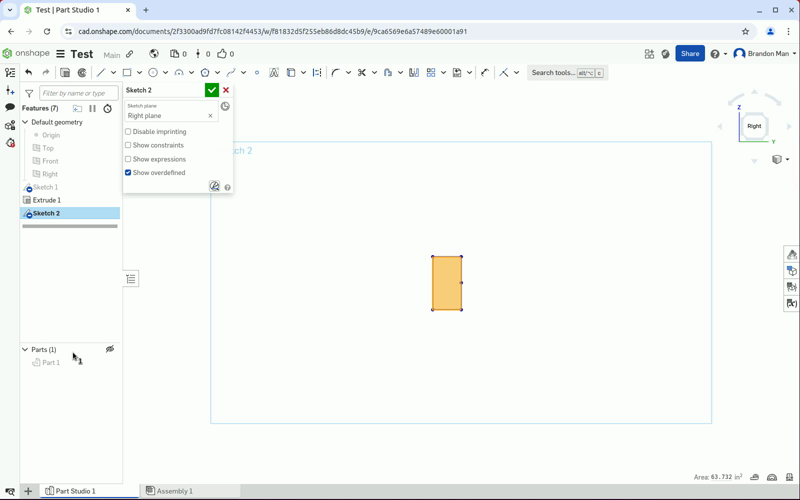
key(shift+y)
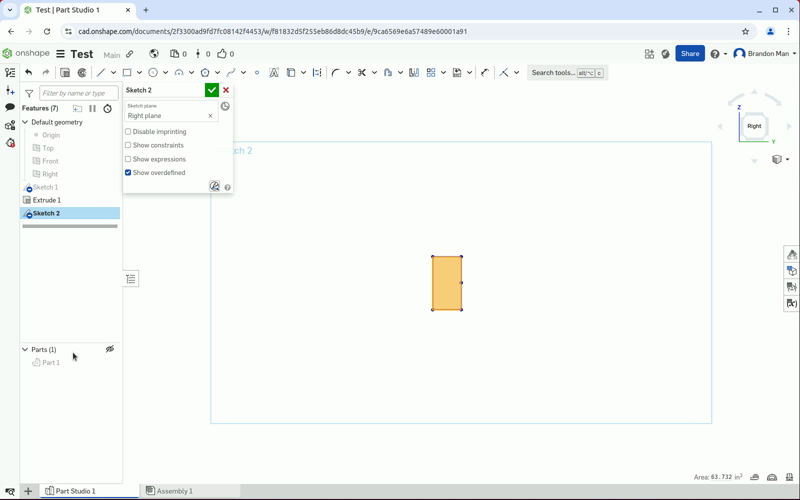
key(shift+e)
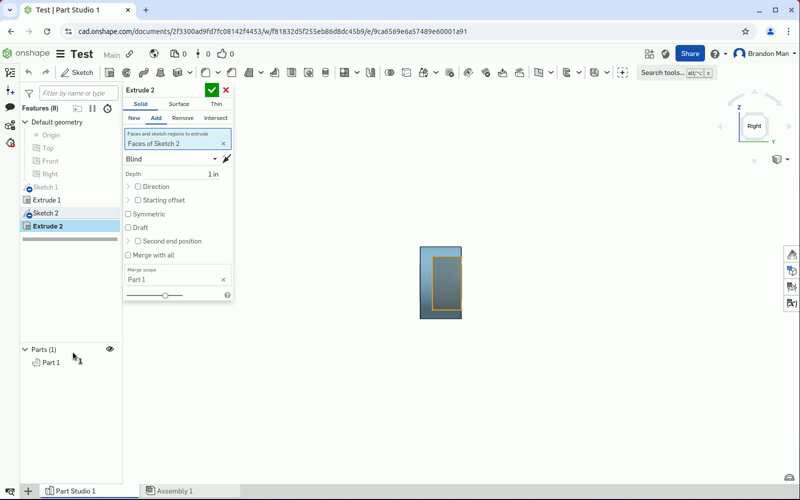
mouse_move(143, 106)
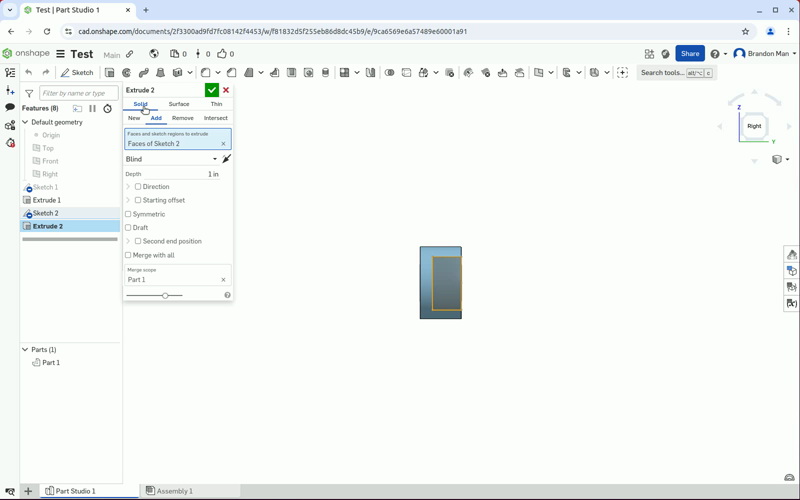
click(143, 106)
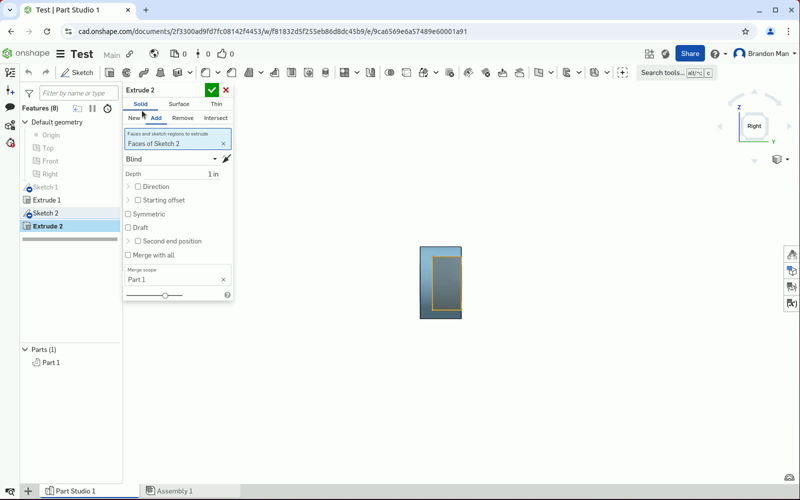
mouse_move(137, 120)
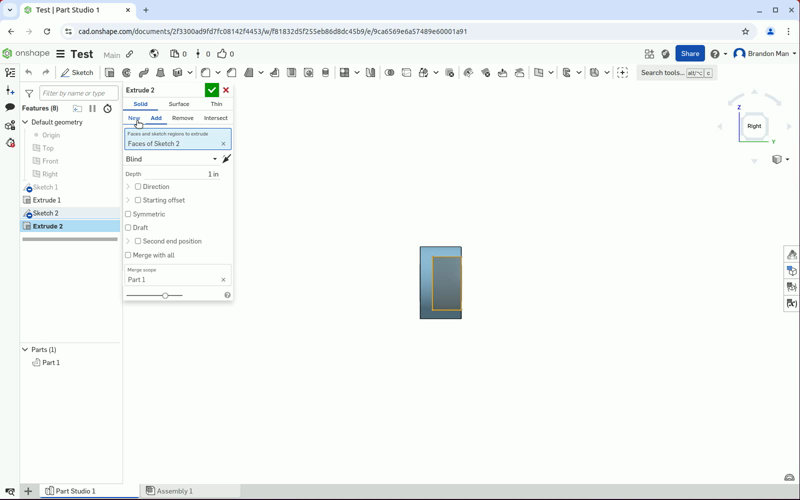
click(137, 120)
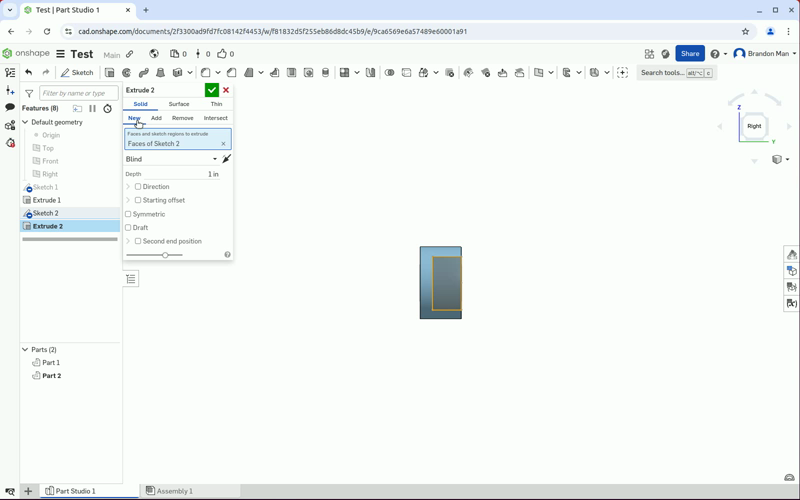
key(tab, 4)
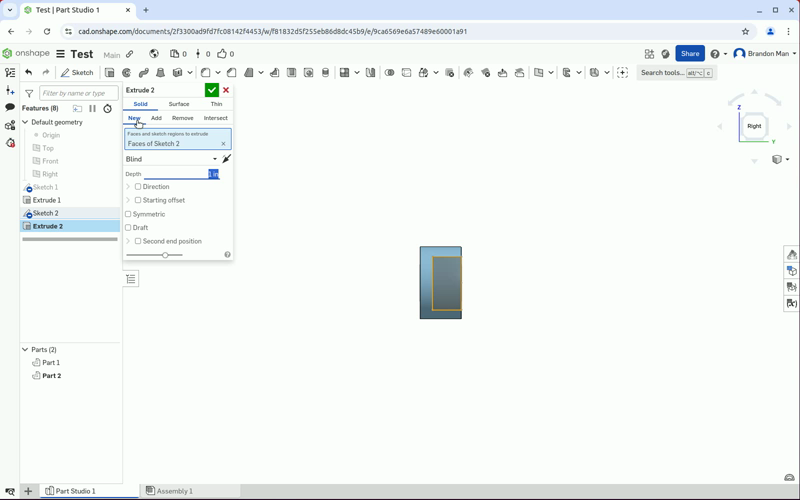
text(23.108)
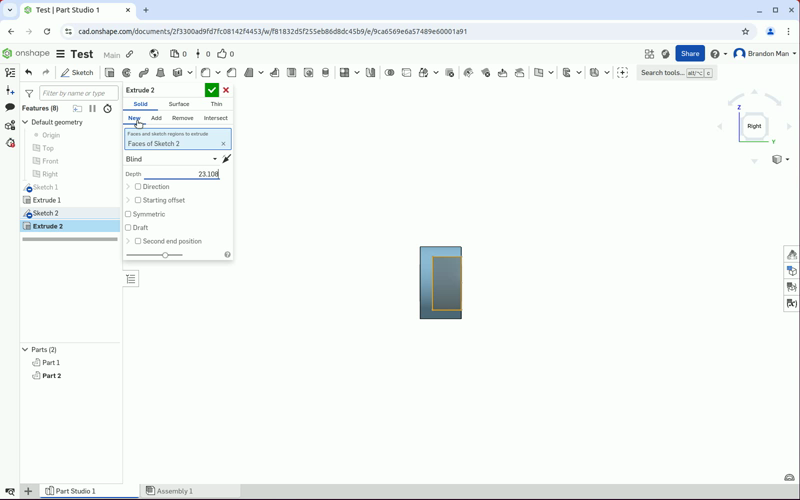
key(enter)
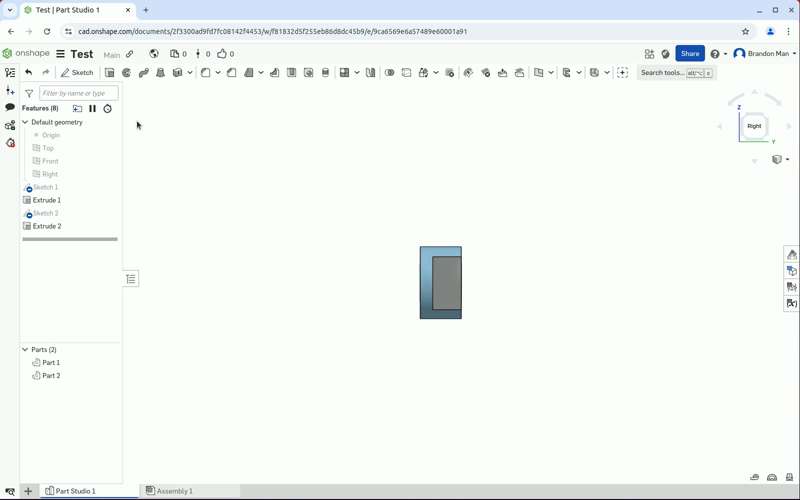
key(shift+h)
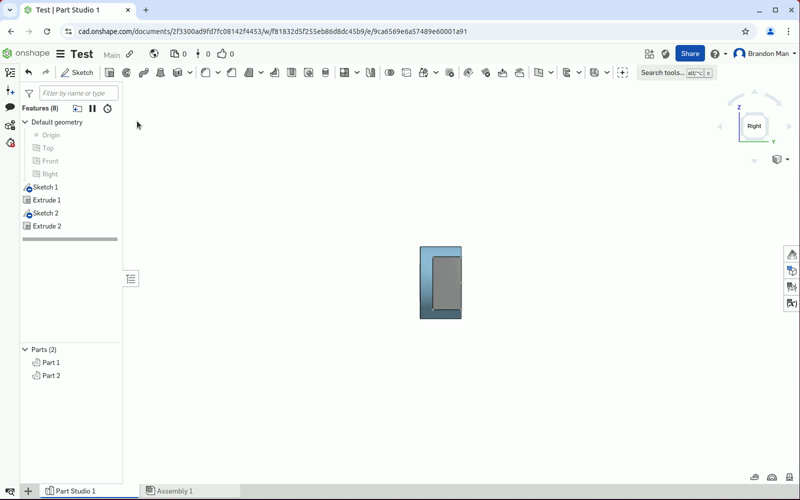
key(shift+h)
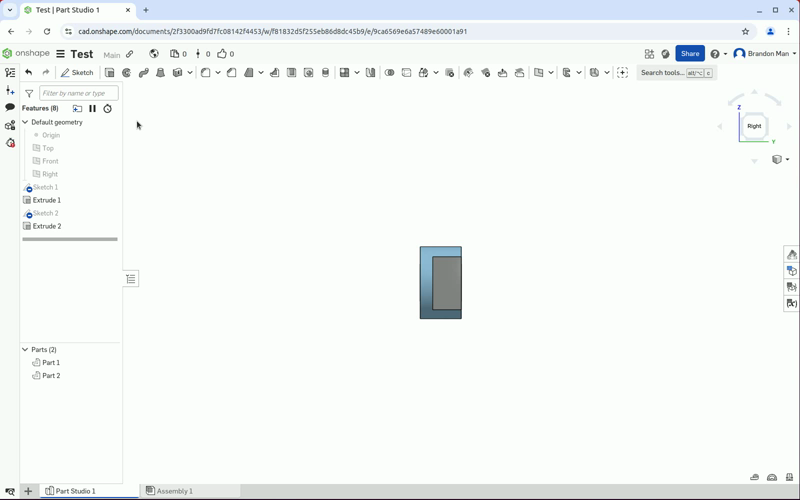
mouse_move(73, 189)
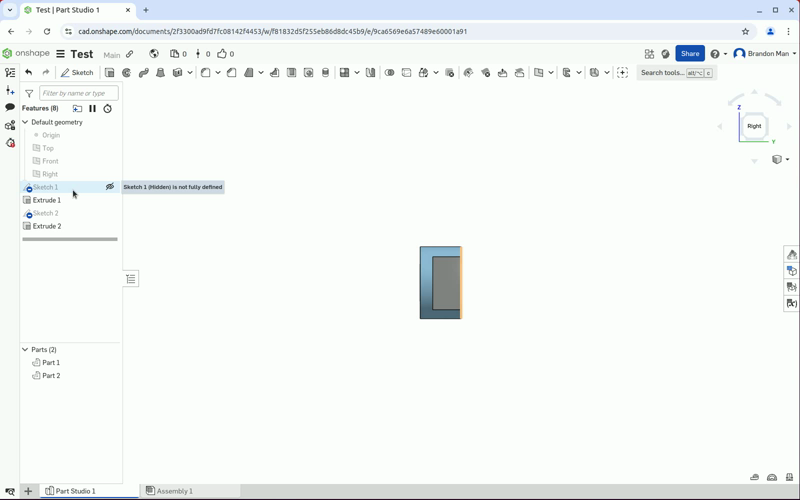
click(73, 189)
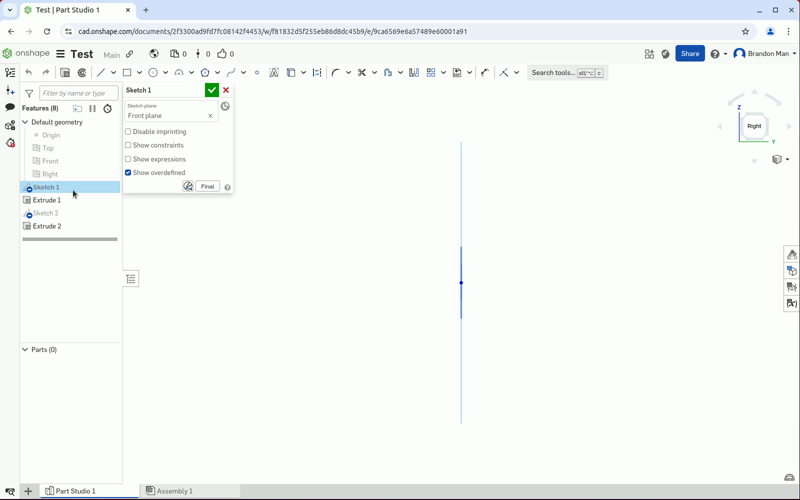
mouse_move(229, 92)
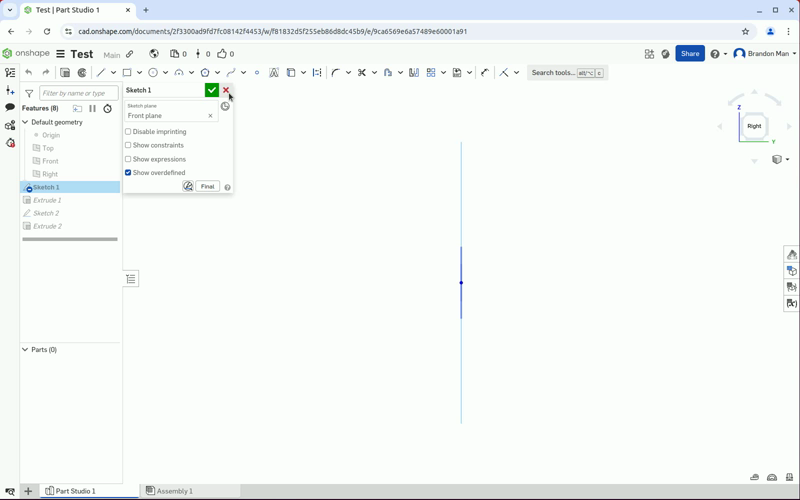
click(229, 92)
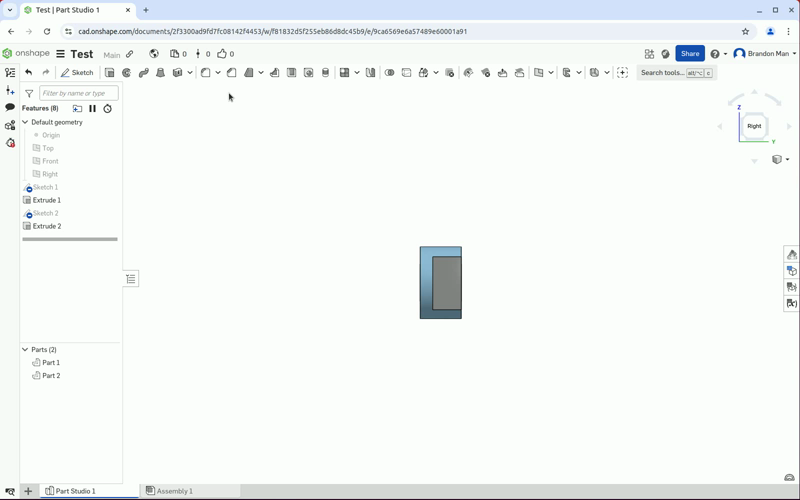
mouse_move(73, 352)
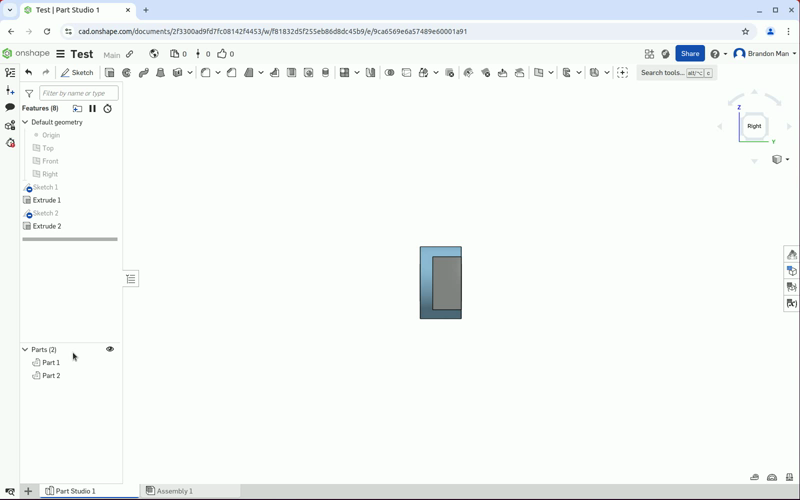
key(y)
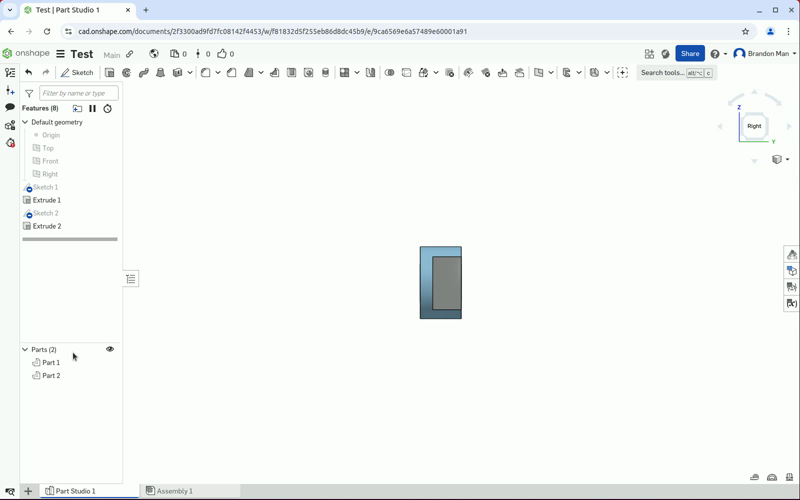
key(shift+p)
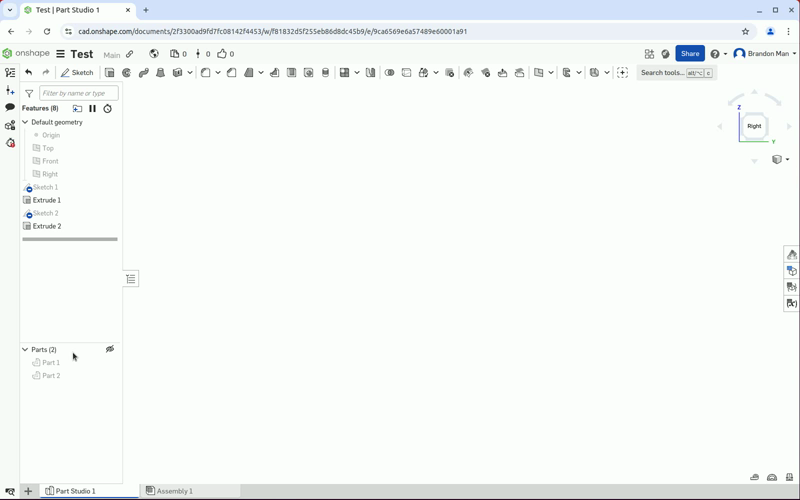
key(space)
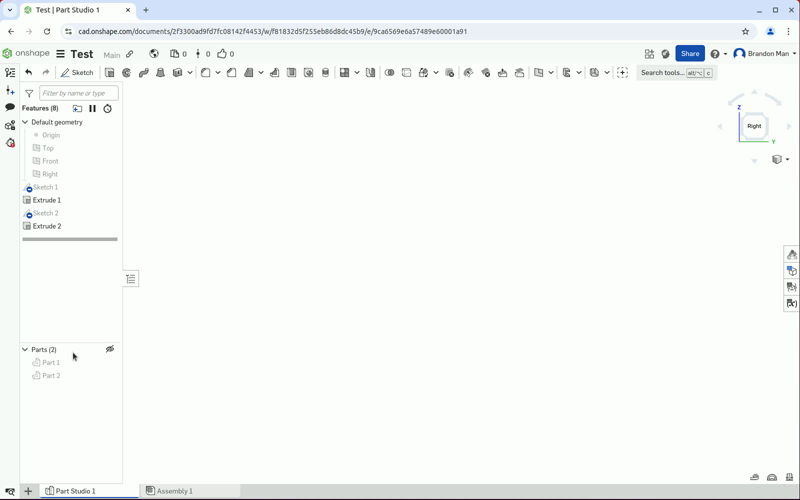
key_down(shift)
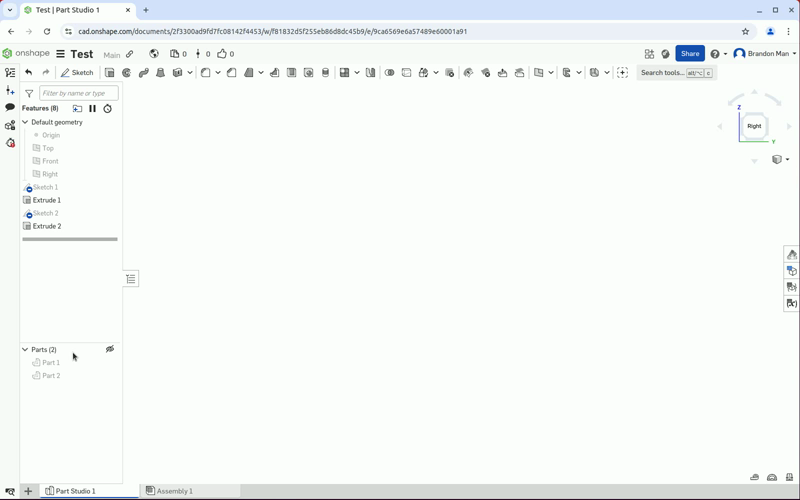
key(right)
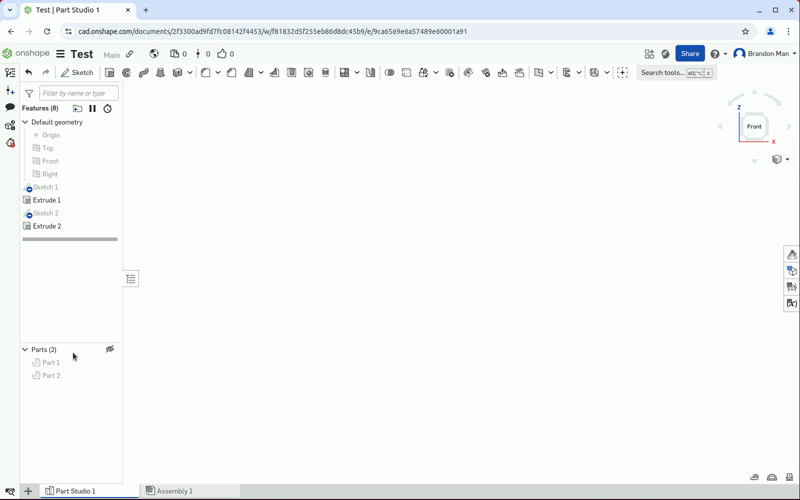
key_up(shift)
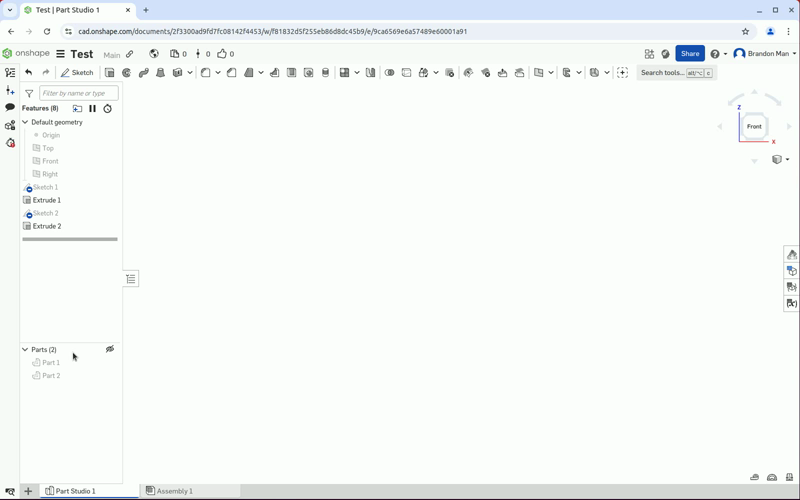
mouse_move(73, 352)
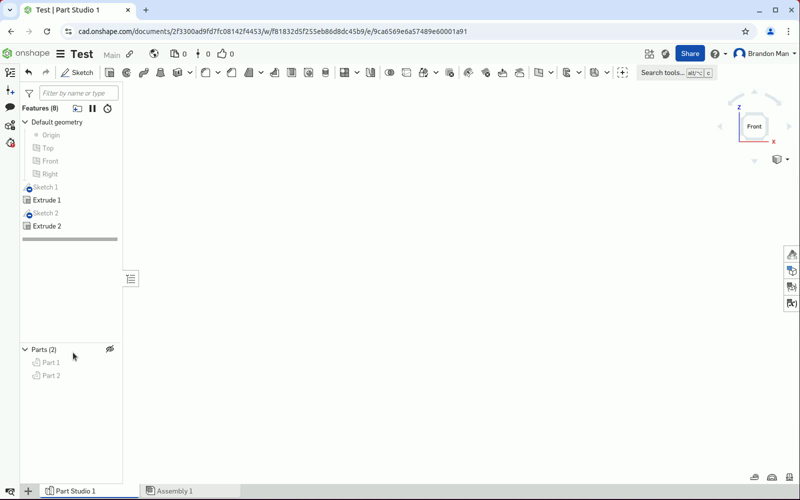
key(shift+y)
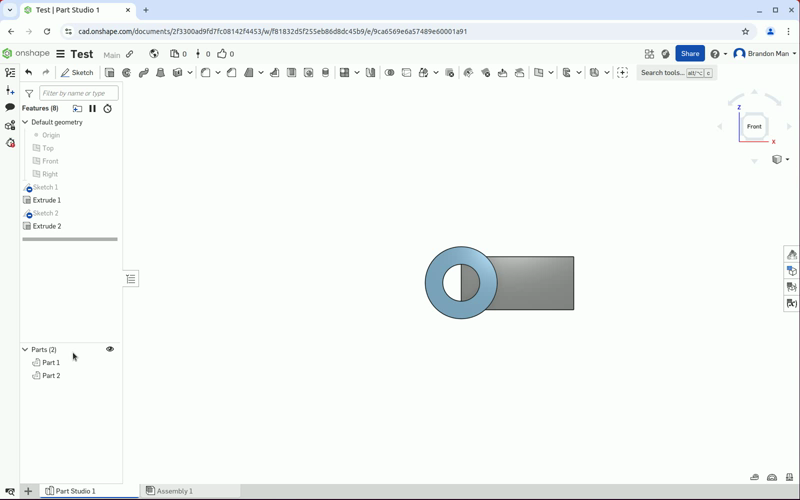
mouse_move(541, 75)
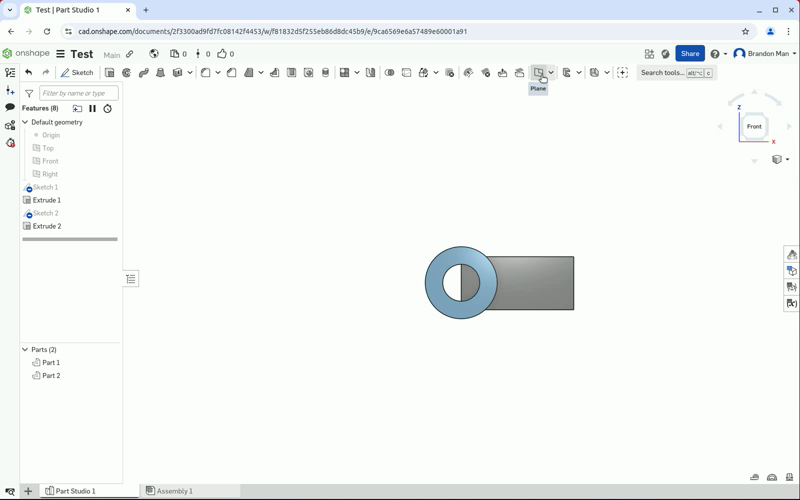
click(541, 75)
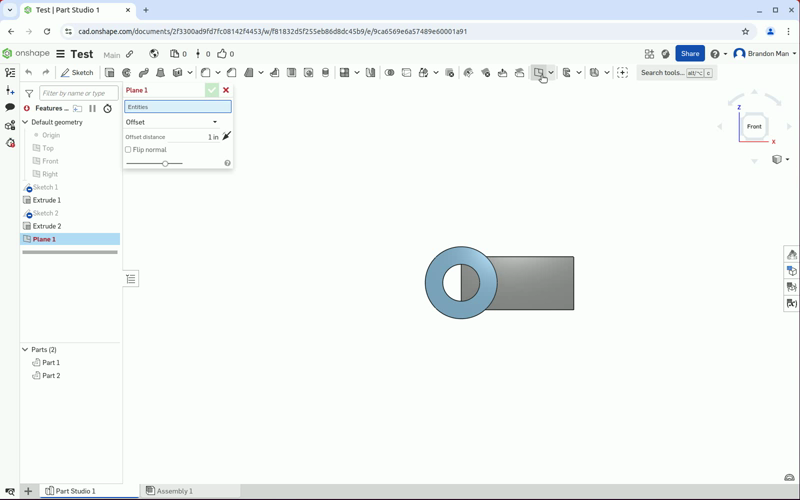
mouse_move(73, 163)
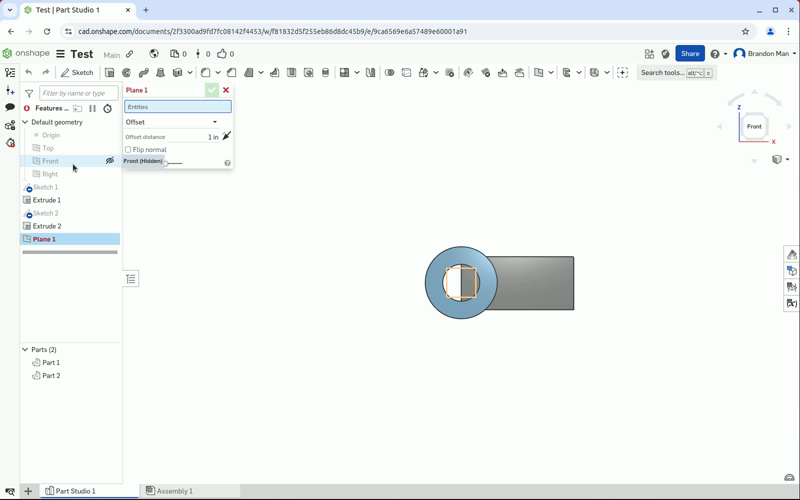
click(73, 163)
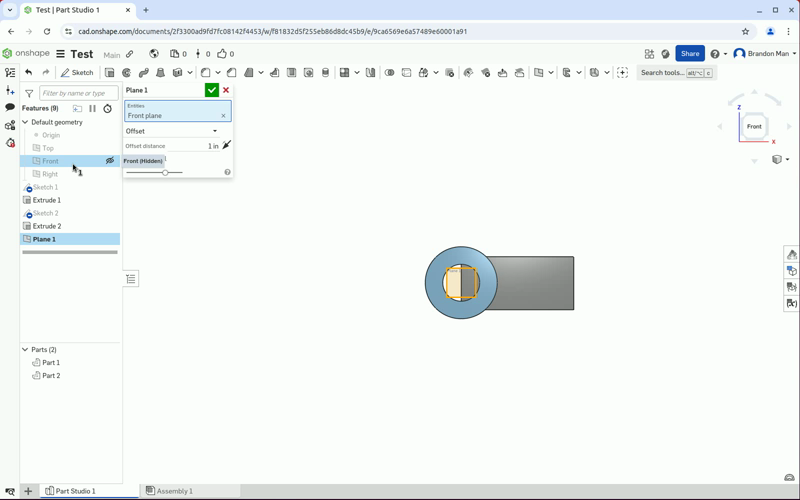
key(tab, 2)
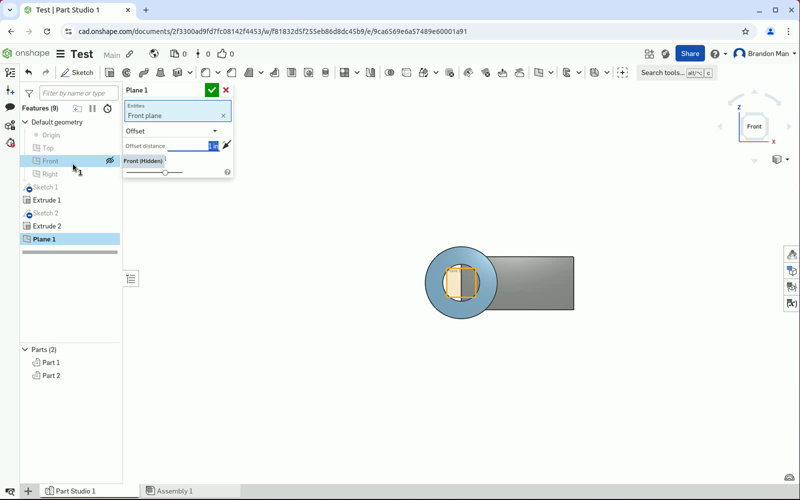
text(5.792)
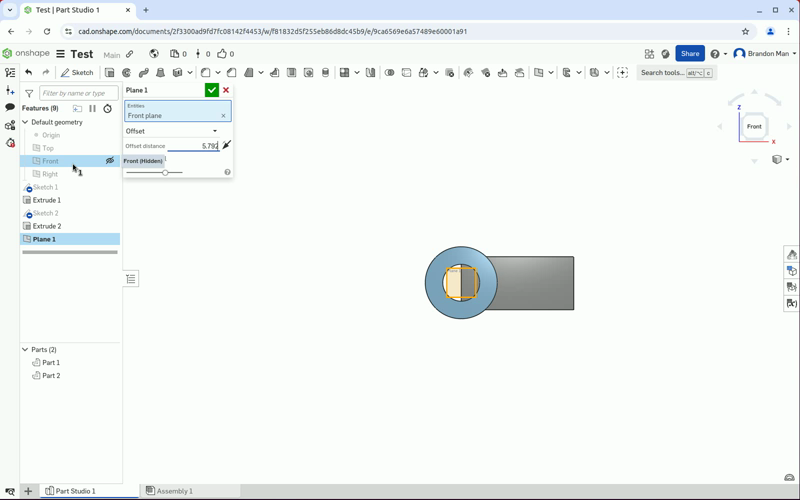
key(enter, 2)
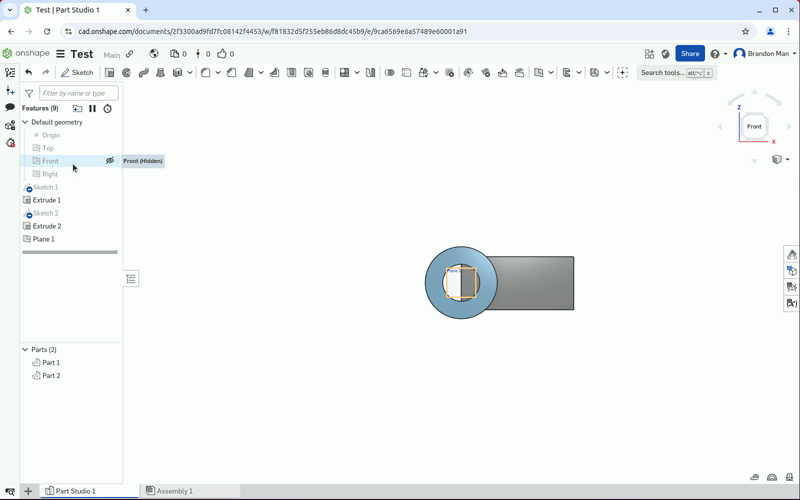
key(shift+s)
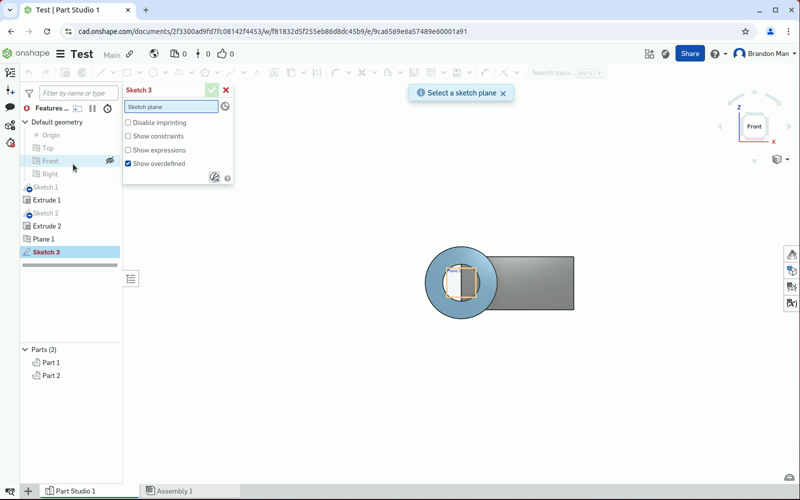
mouse_move(73, 241)
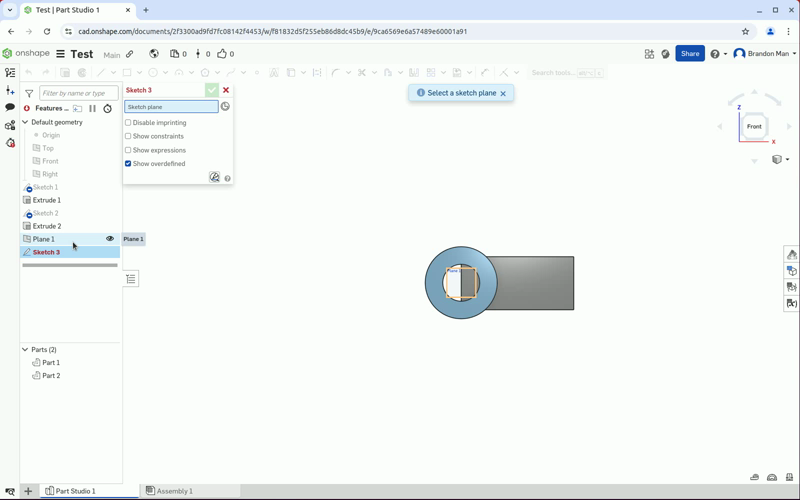
click(73, 241)
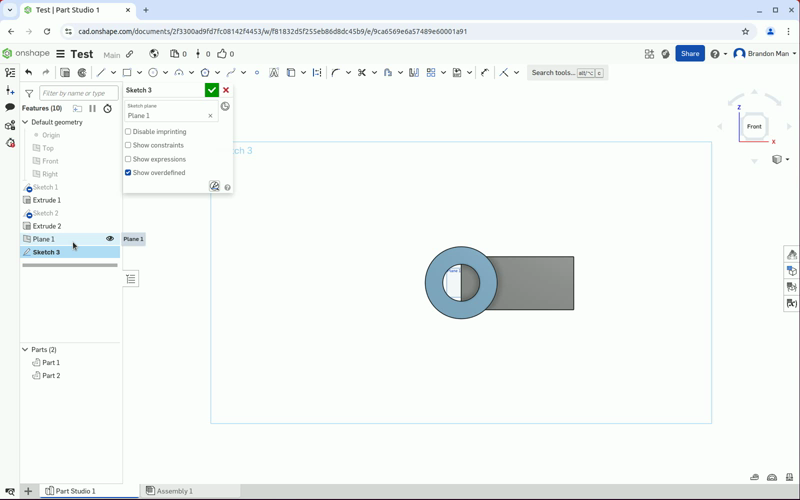
mouse_move(73, 352)
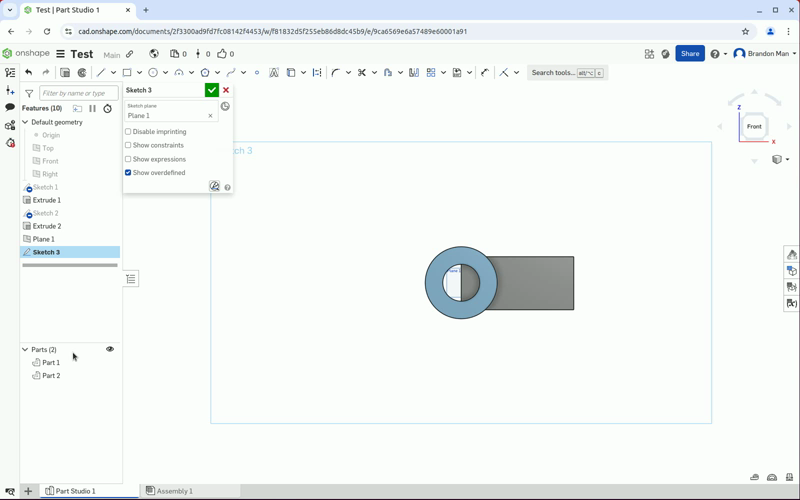
key(y)
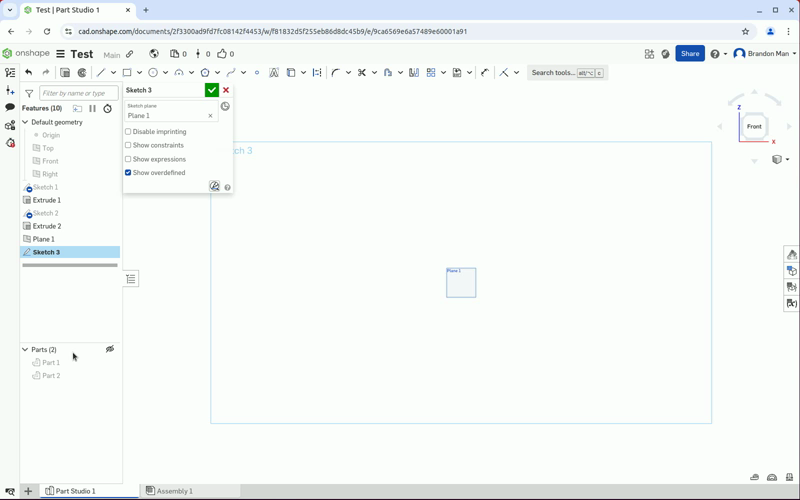
key(l)
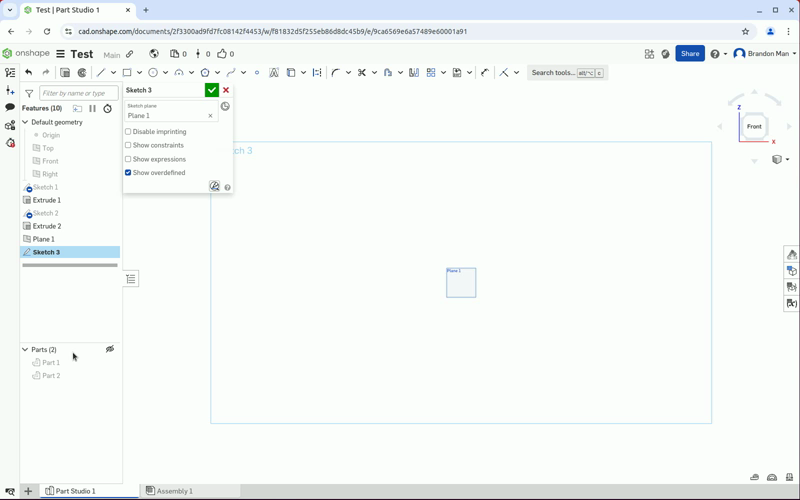
key_down(shift)
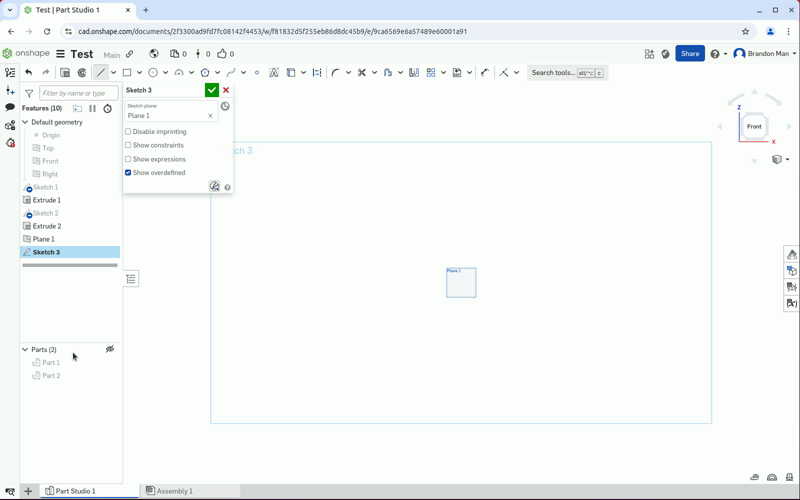
mouse_move(499, 299)
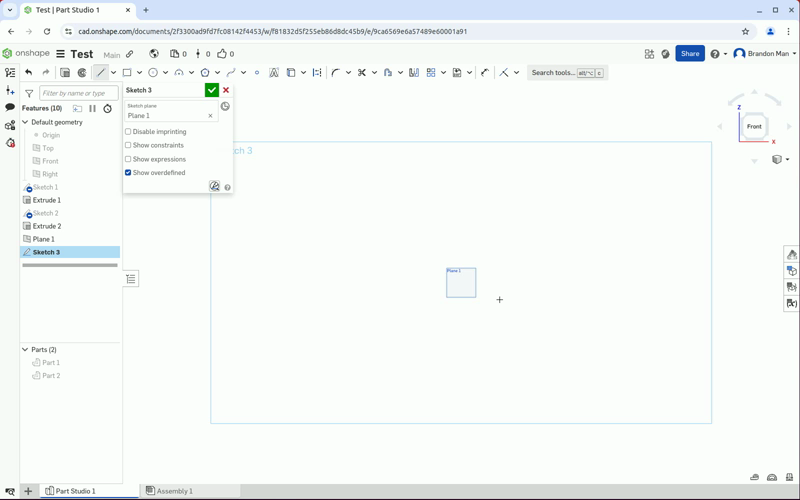
click(499, 299)
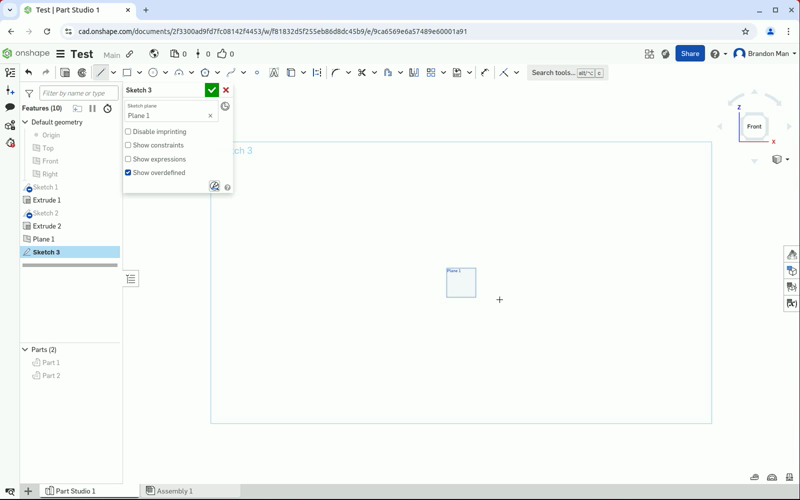
key_up(shift)
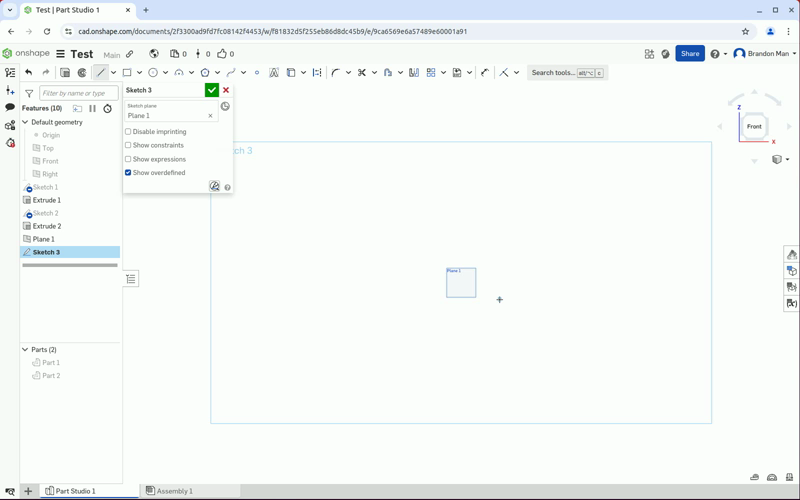
key_down(shift)
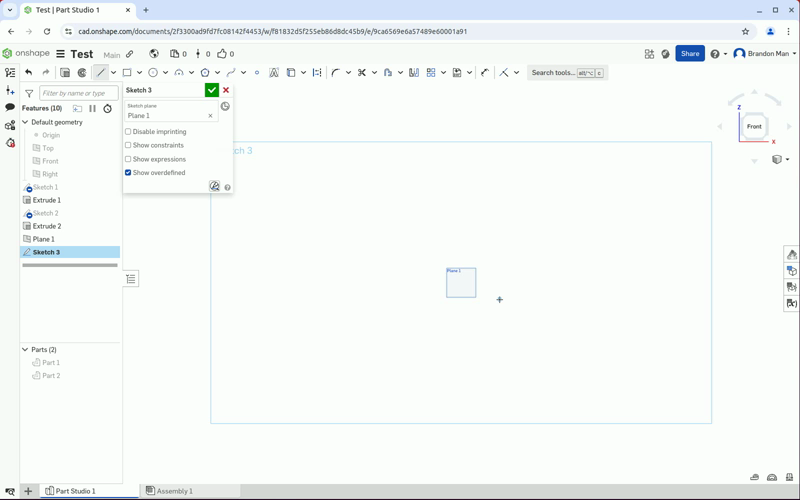
mouse_move(573, 299)
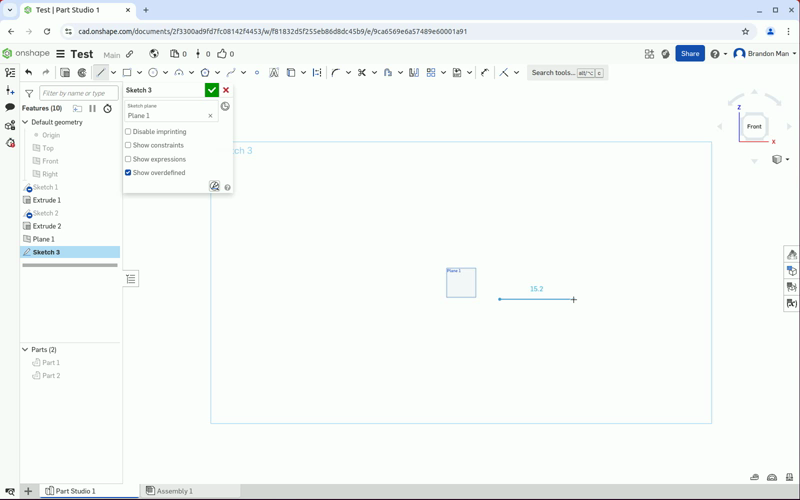
click(573, 299)
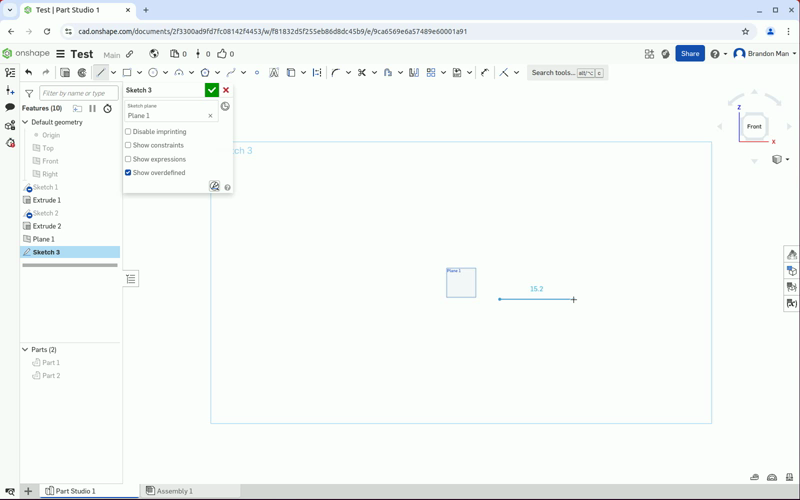
key_up(shift)
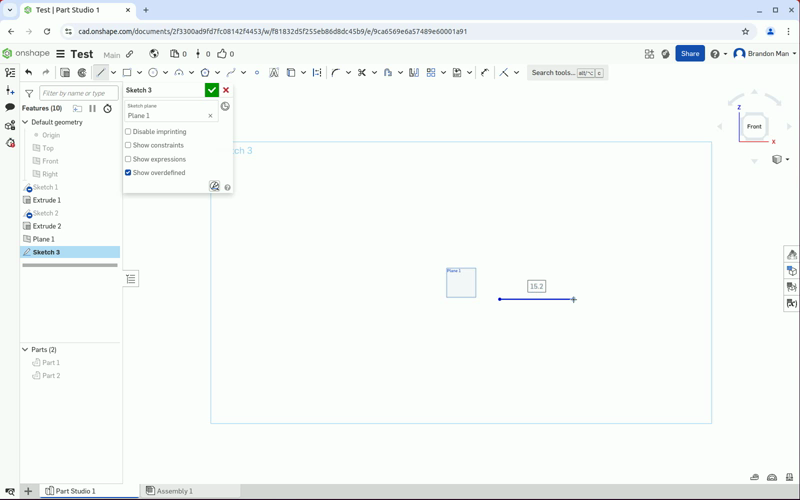
key_down(shift)
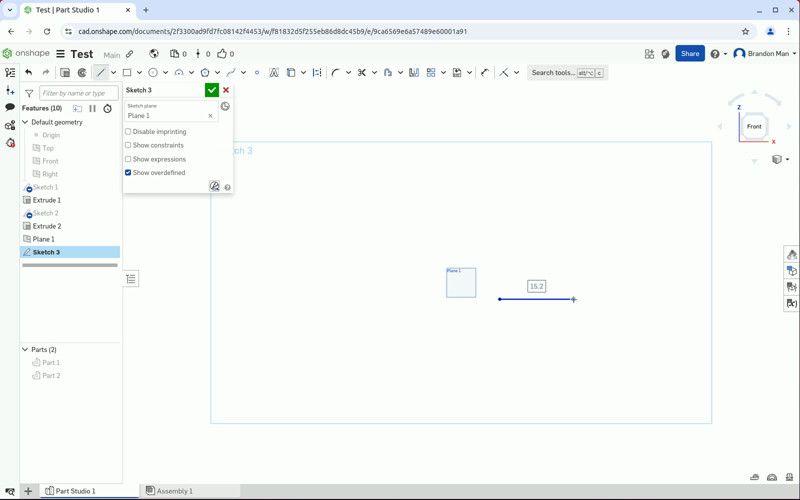
mouse_move(589, 299)
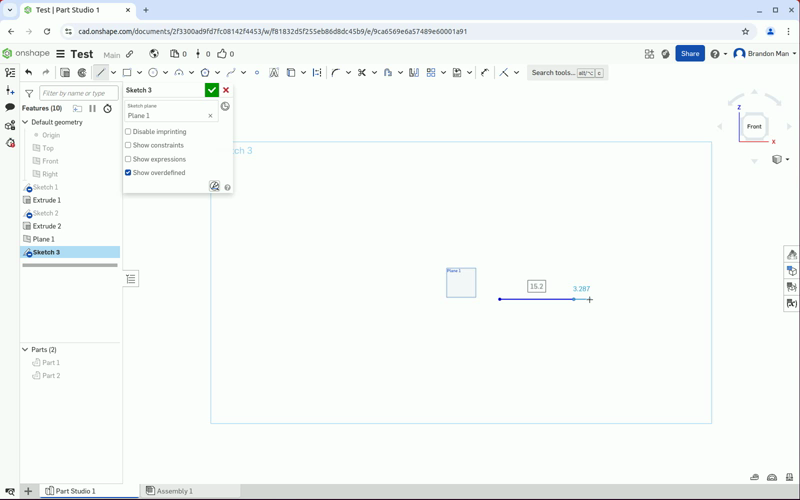
mouse_move(573, 266)
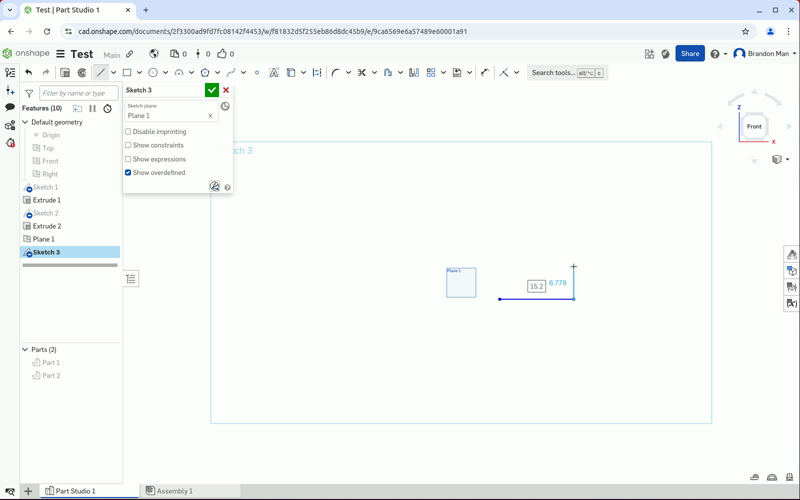
click(573, 266)
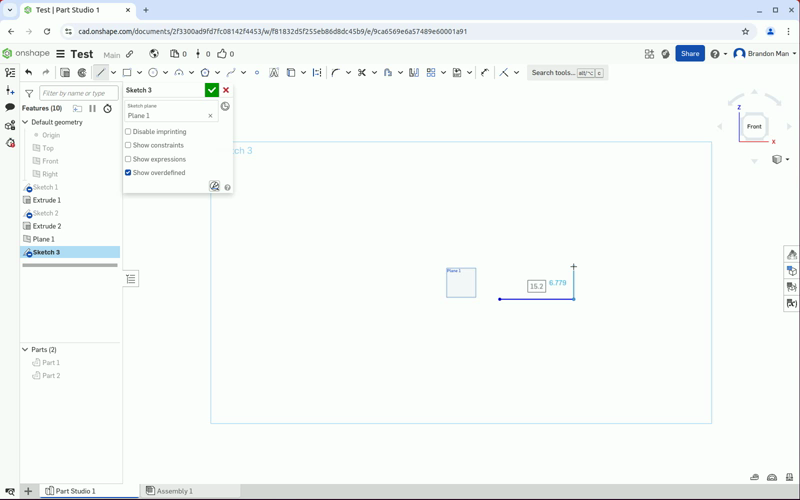
key_up(shift)
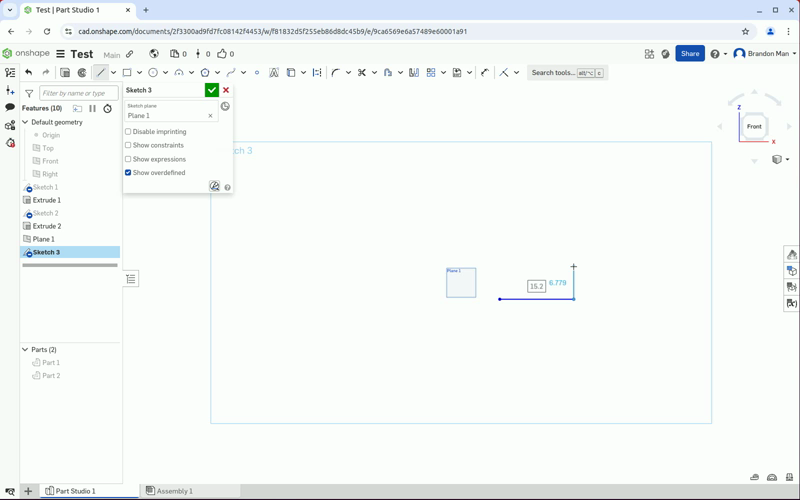
key_down(shift)
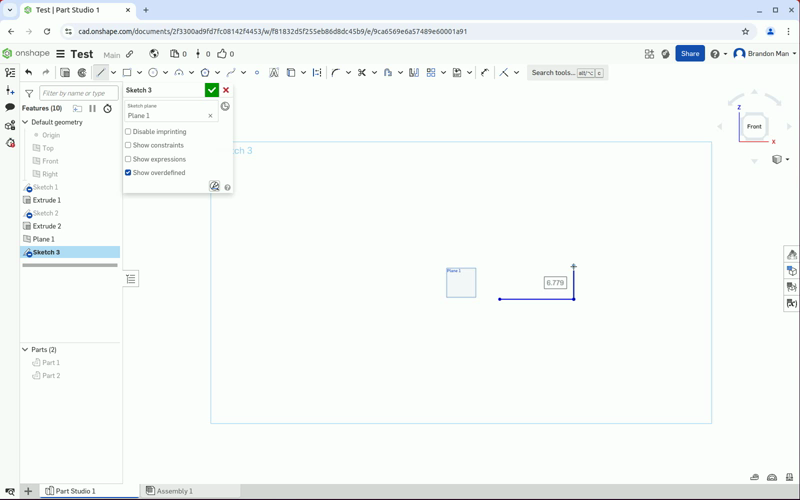
mouse_move(499, 266)
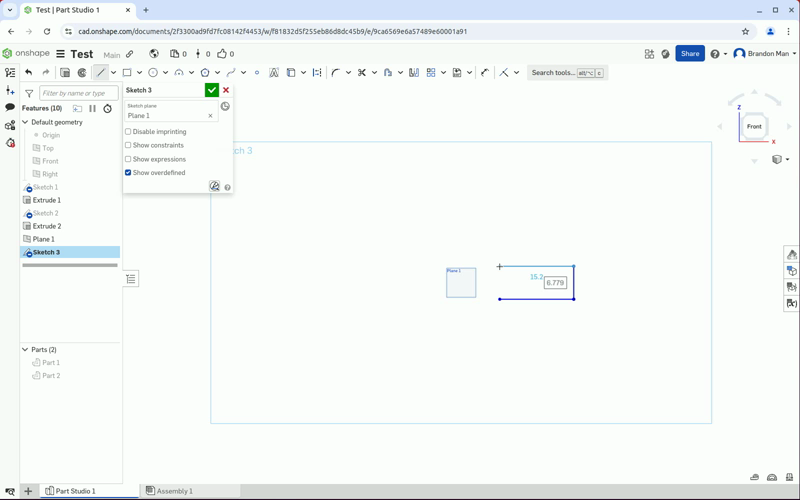
click(499, 266)
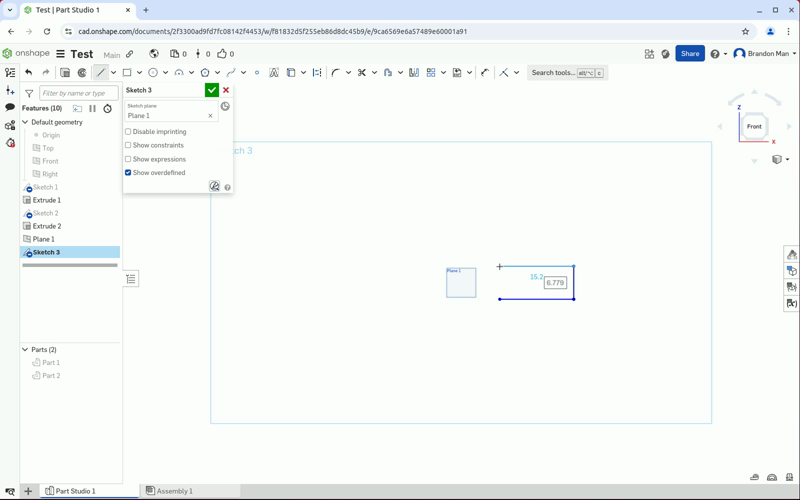
key_up(shift)
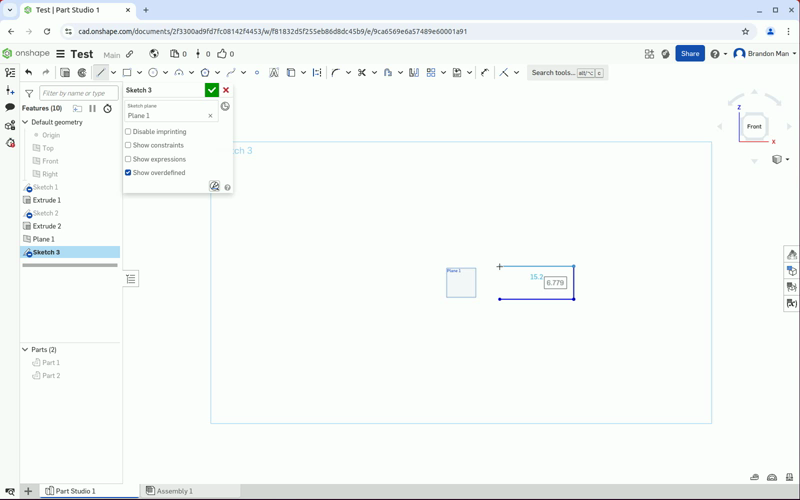
mouse_move(529, 266)
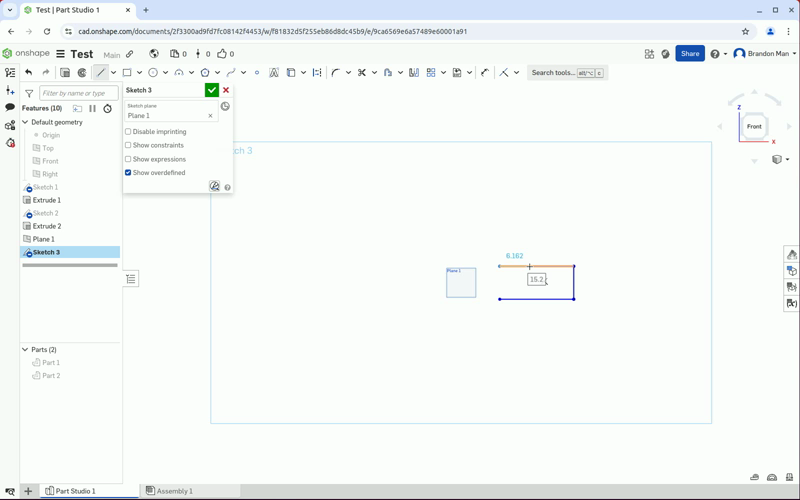
key_down(shift)
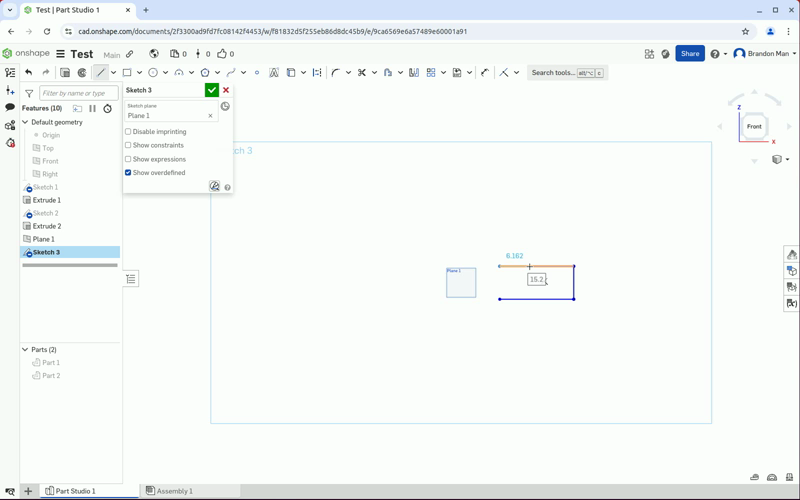
mouse_move(499, 299)
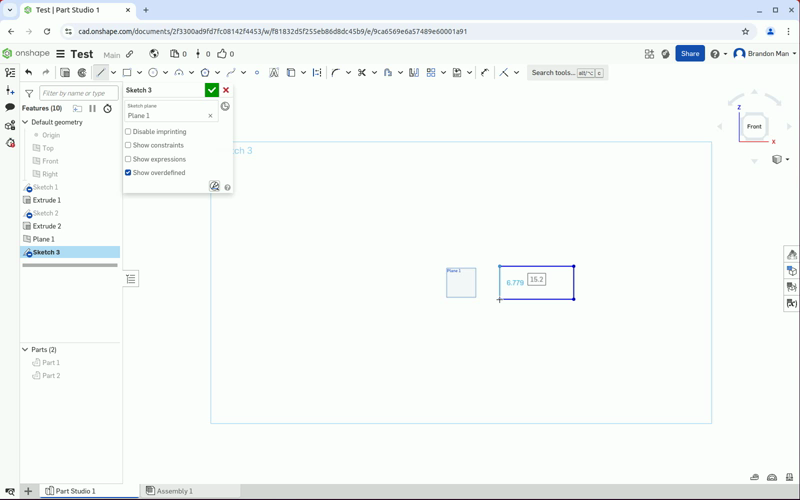
key_up(shift)
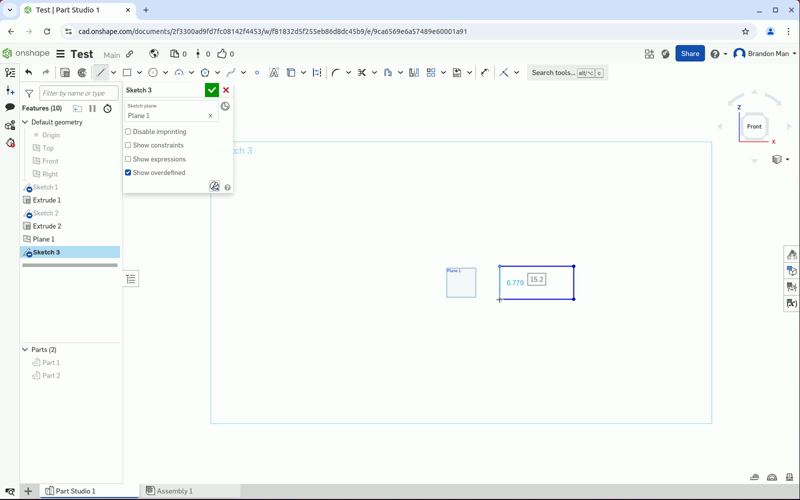
click(499, 299)
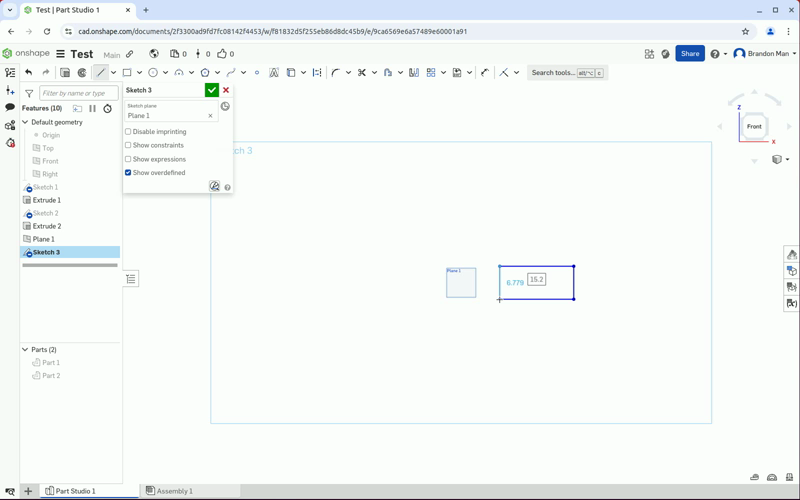
key(esc)
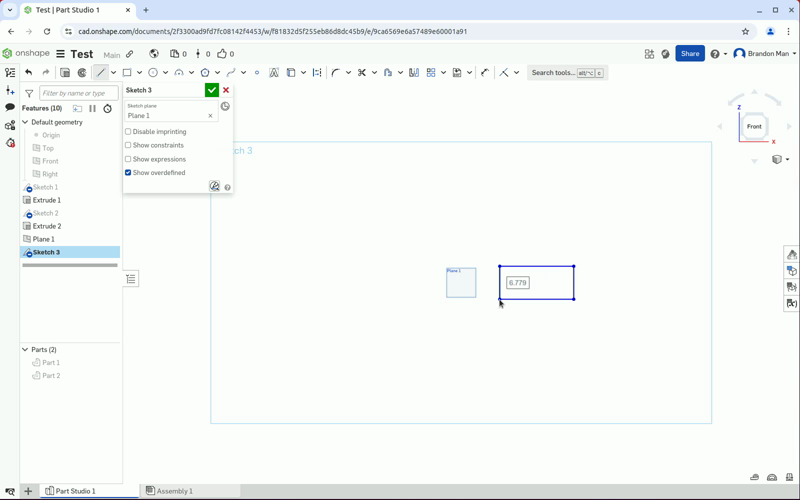
mouse_move(519, 274)
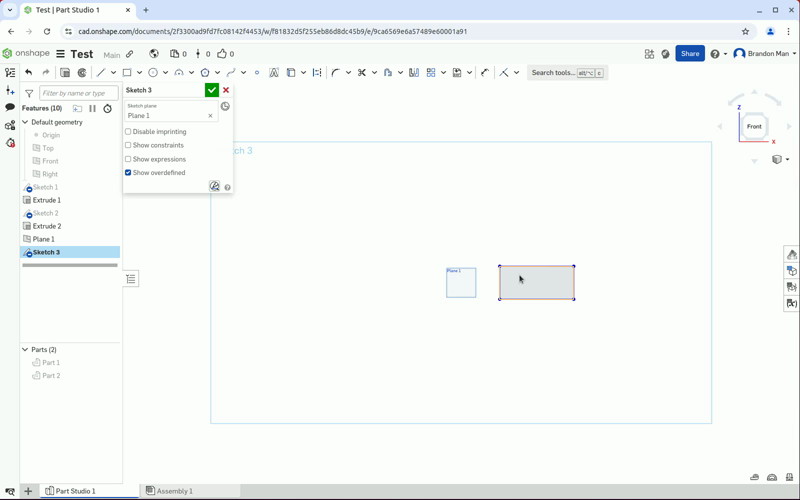
click(519, 274)
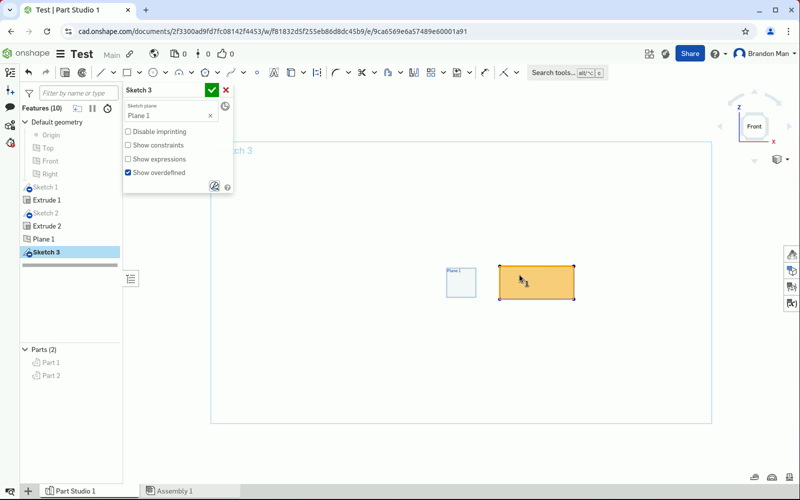
mouse_move(73, 352)
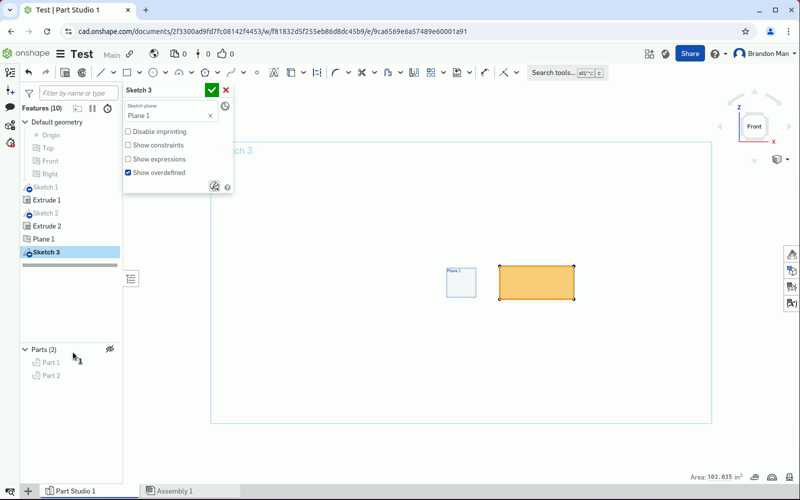
key(shift+y)
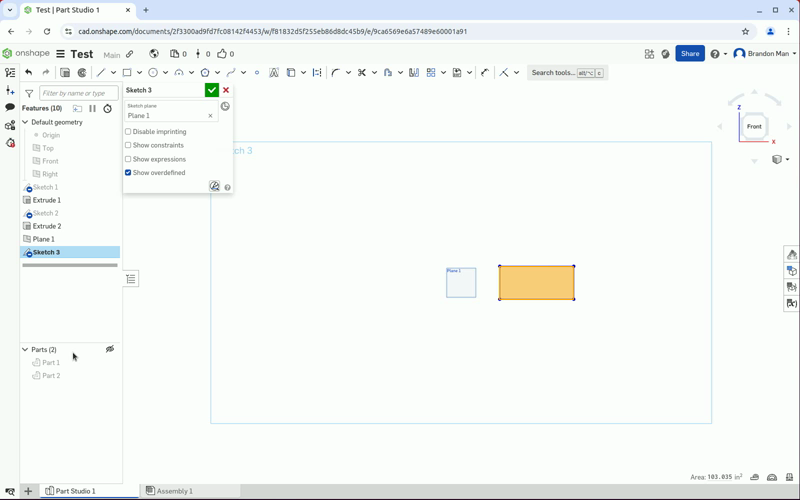
key(shift+e)
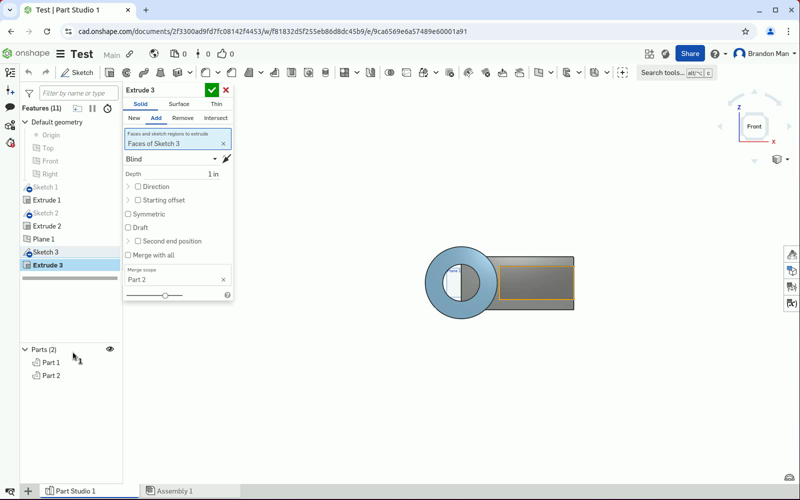
mouse_move(143, 106)
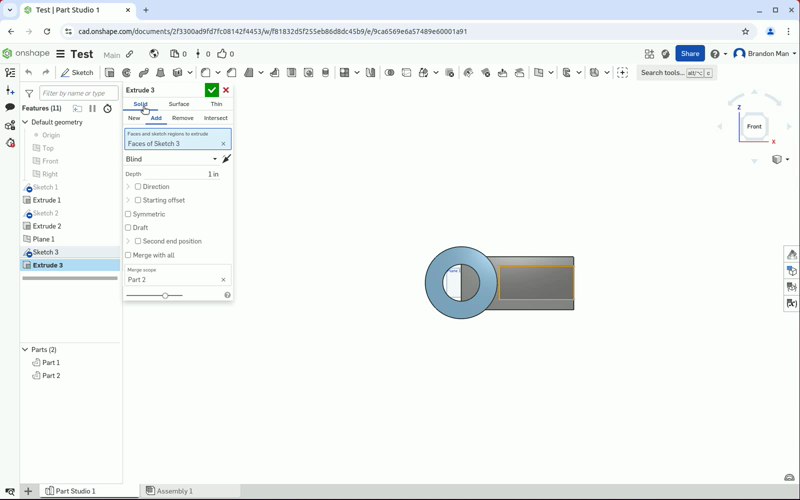
click(143, 106)
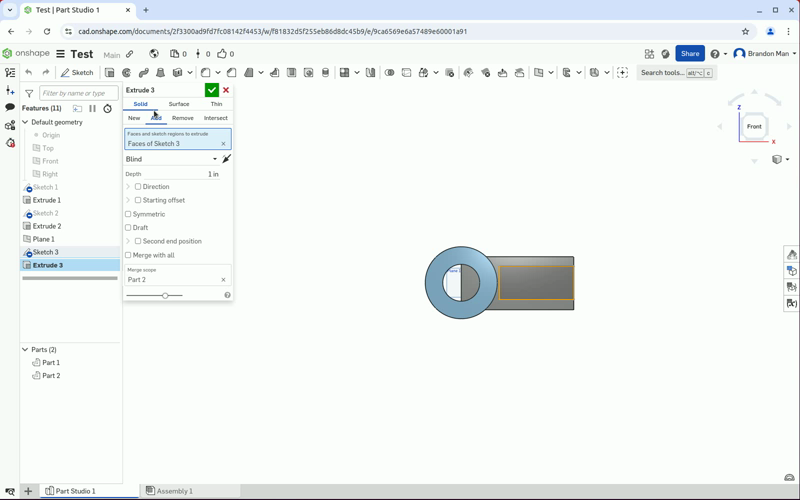
mouse_move(186, 120)
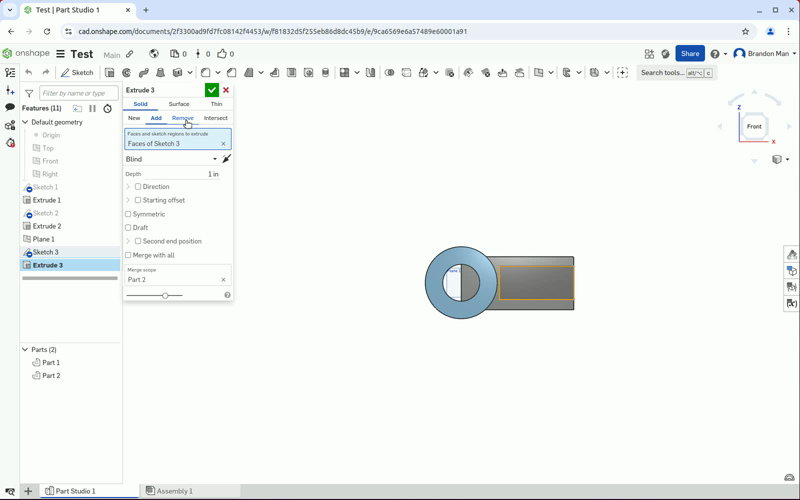
click(186, 120)
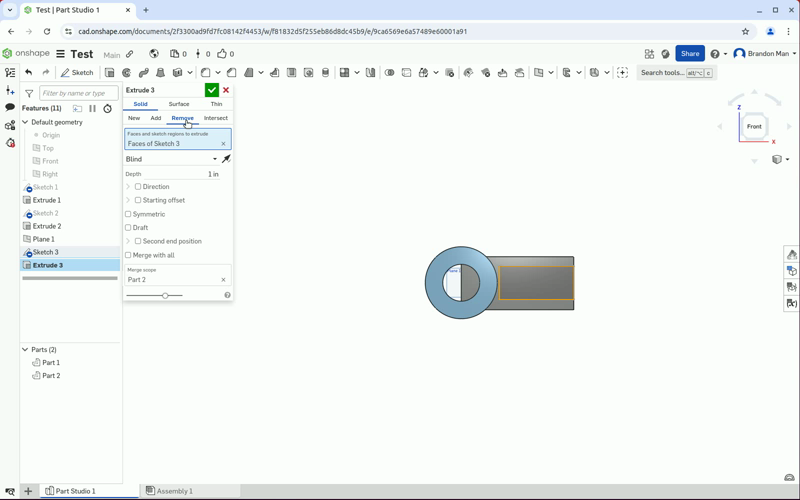
key(tab, 4)
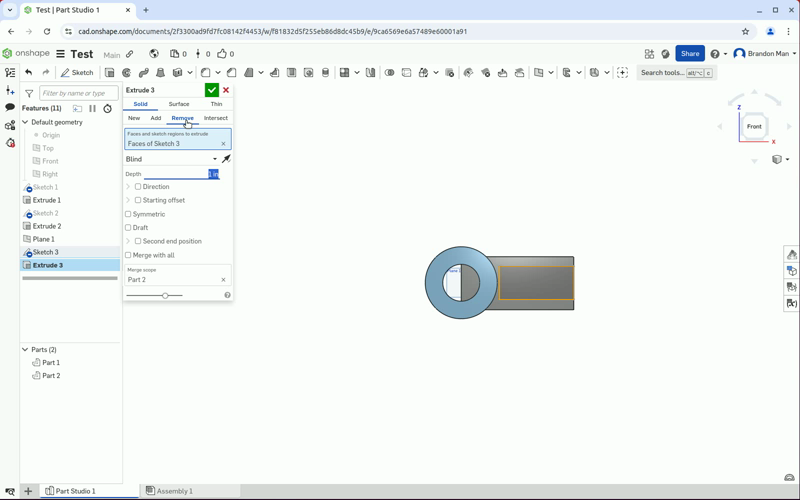
text(2.889)
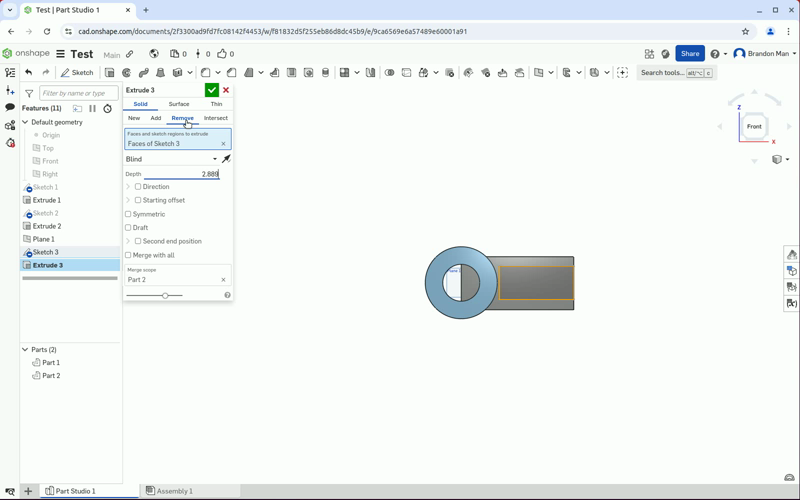
key(tab, 6)
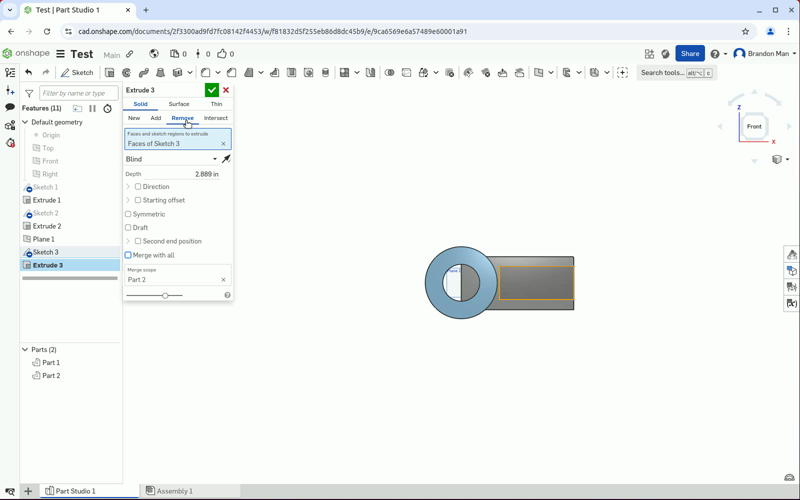
key(space)
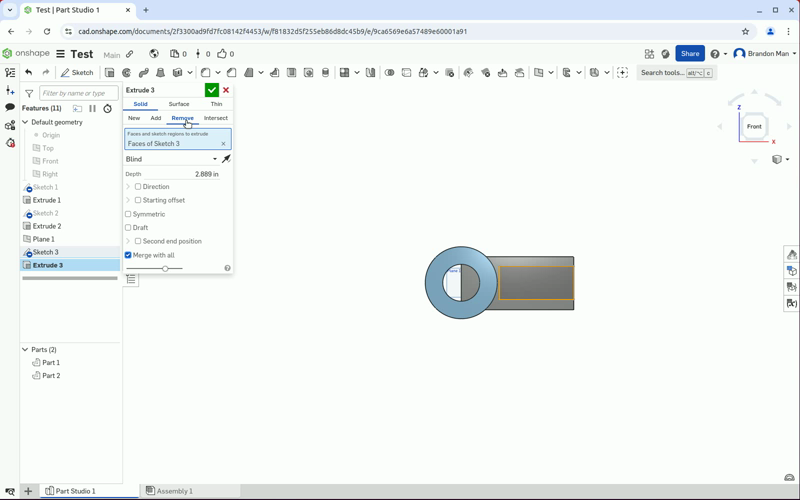
key(enter)
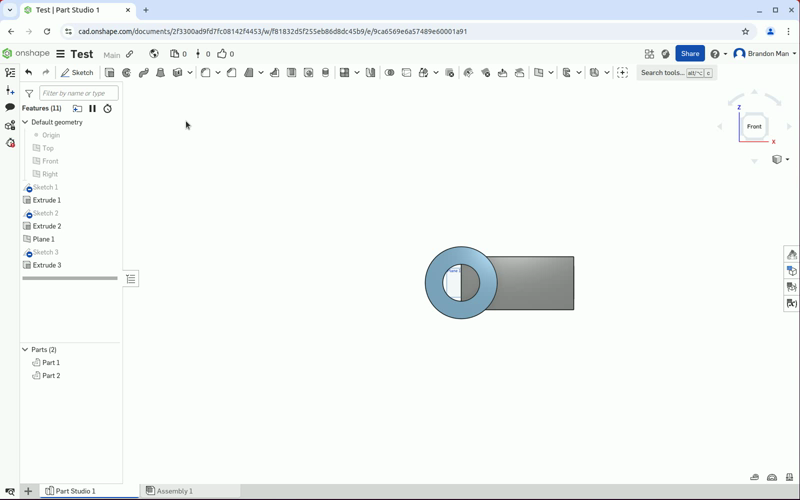
key(shift+h)
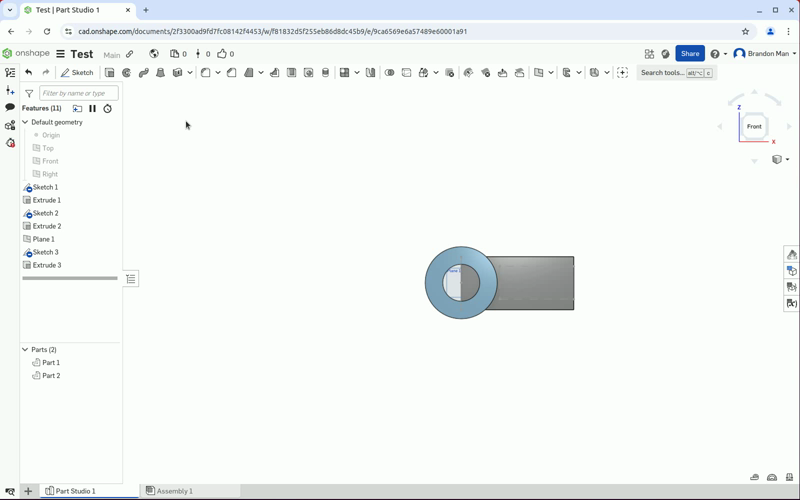
key(shift+h)
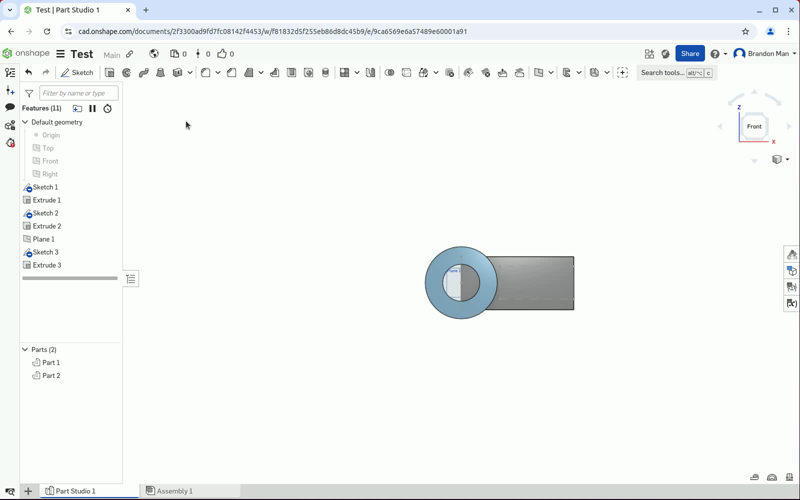
key(shift+7)
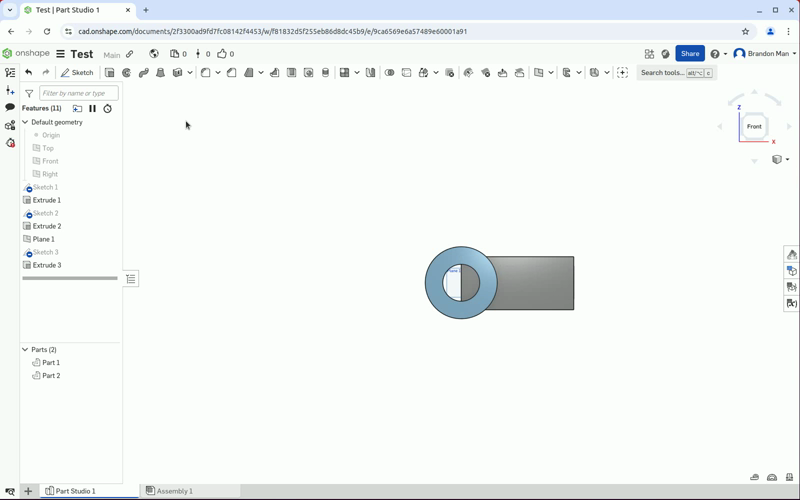
key(left, 2)
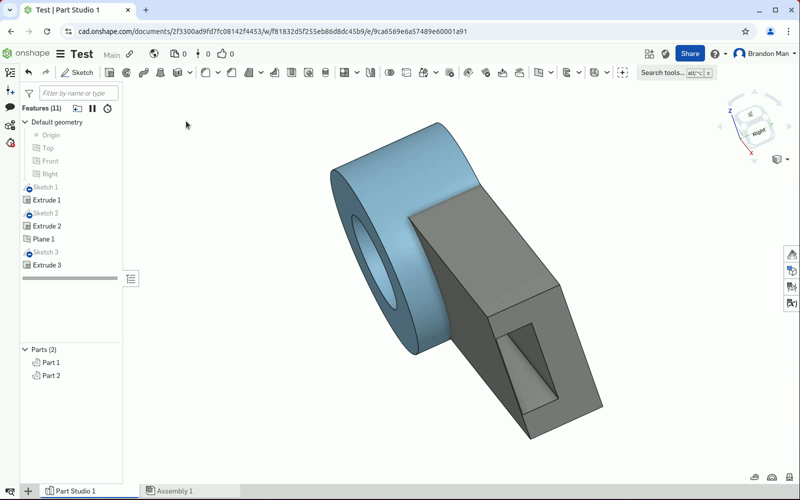
key(down, 2)
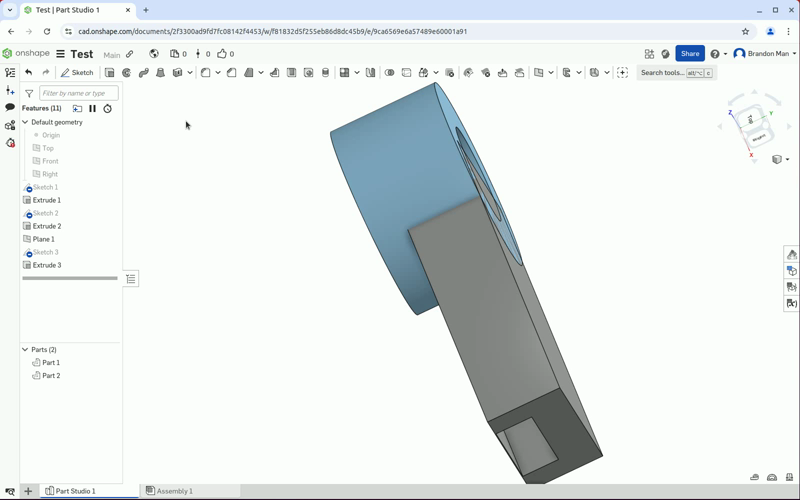
key(up, 2)
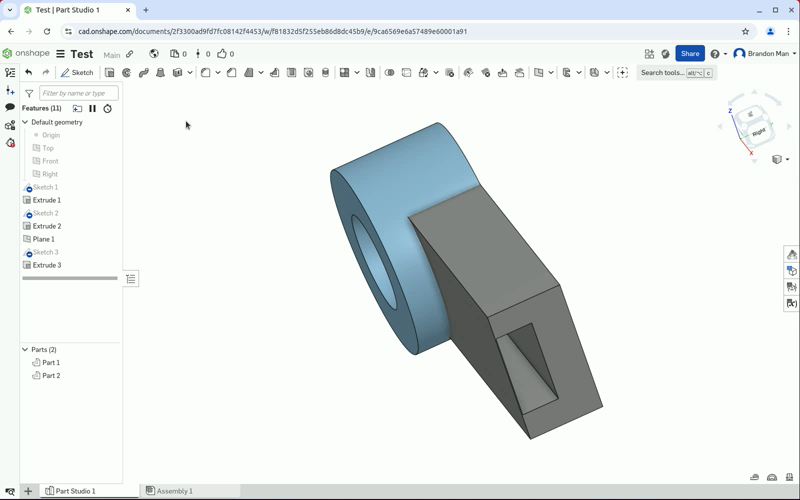
key(right, 2)
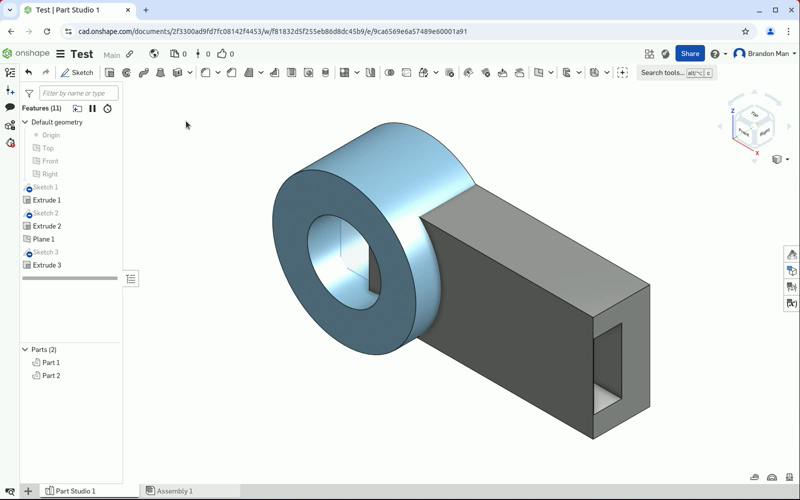
mouse_move(73, 189)
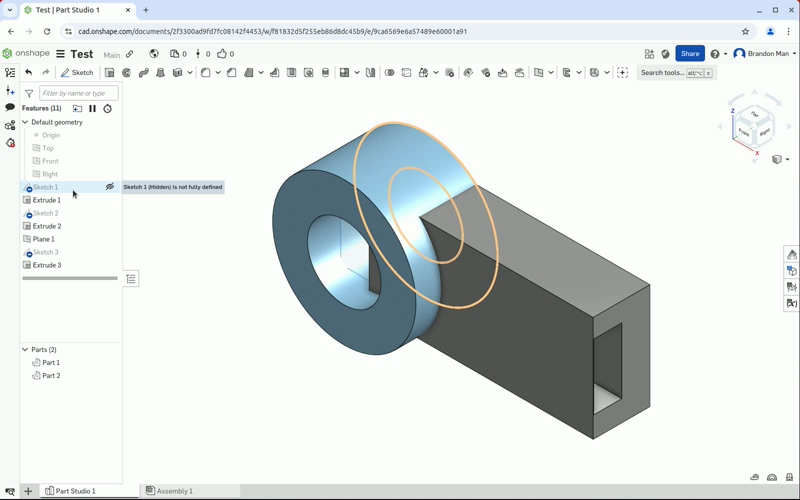
click(73, 189)